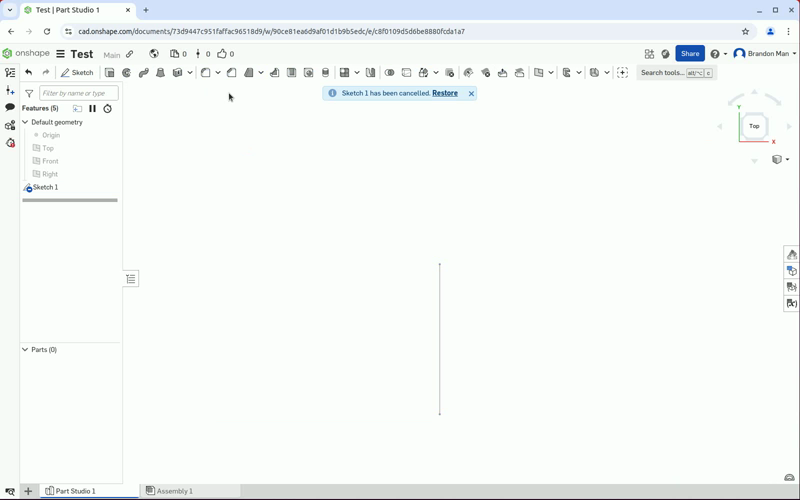
key(shift+h)
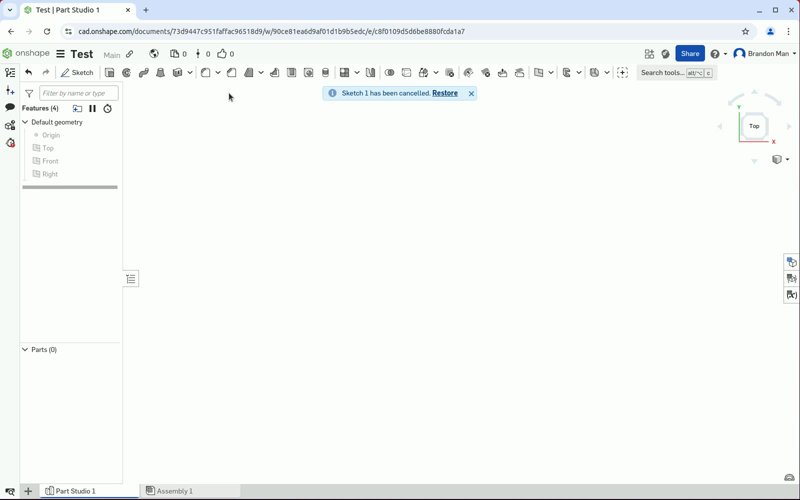
mouse_move(73, 352)
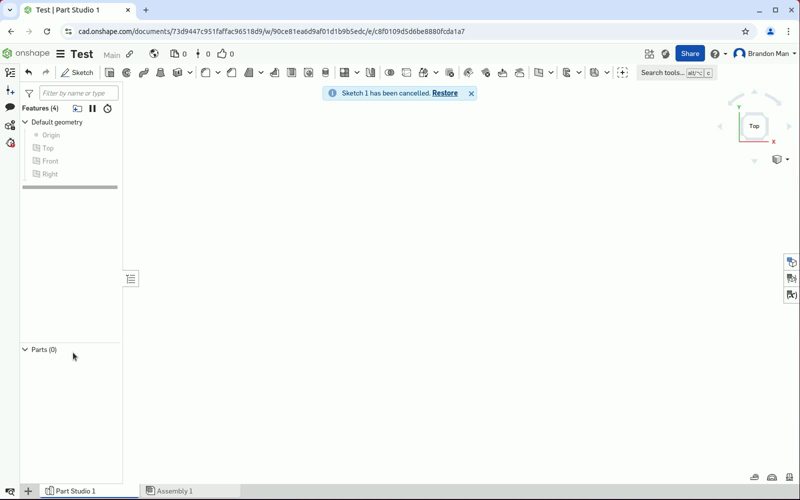
key(y)
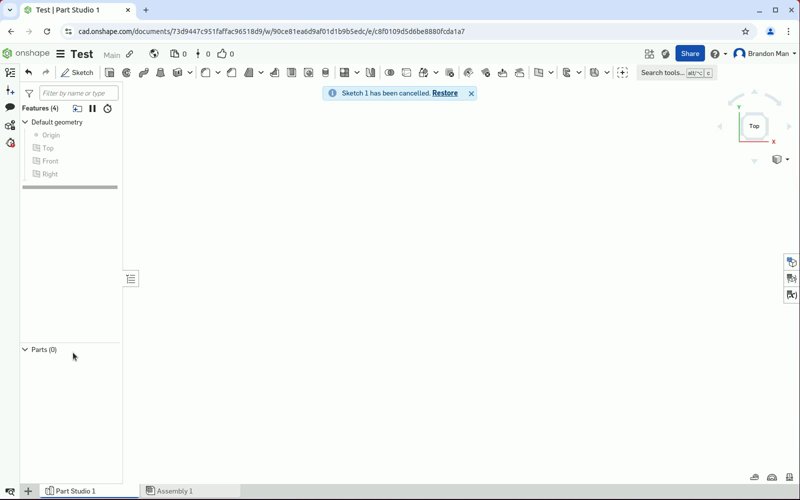
key(shift+p)
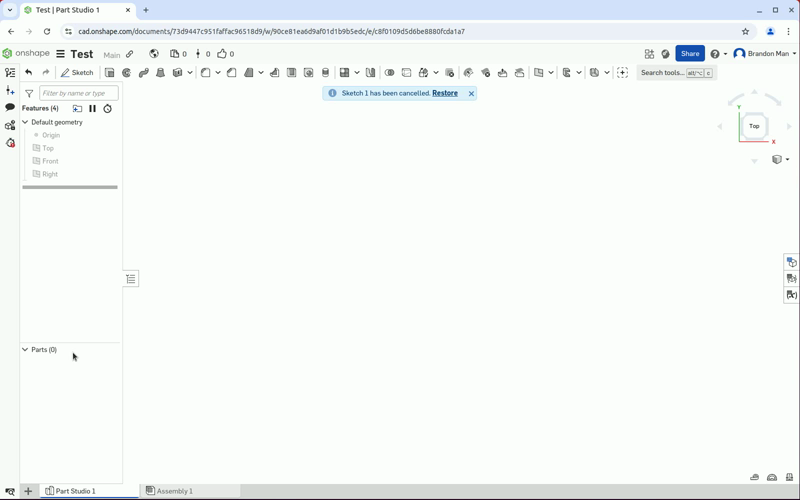
key(space)
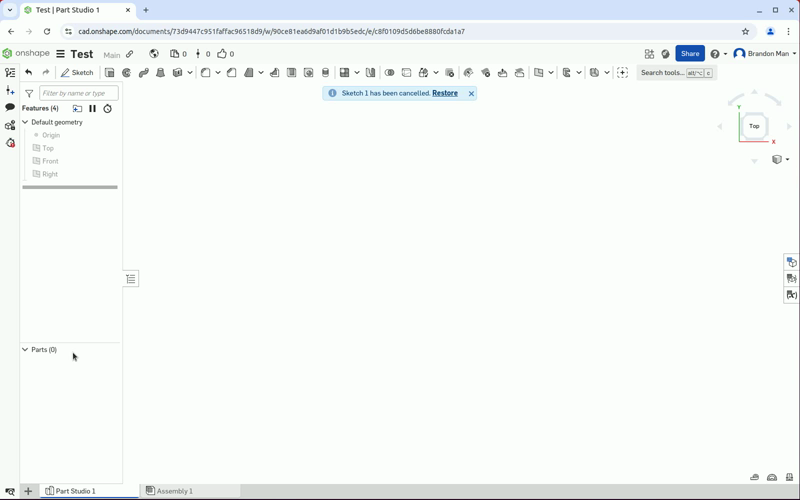
key_down(shift)
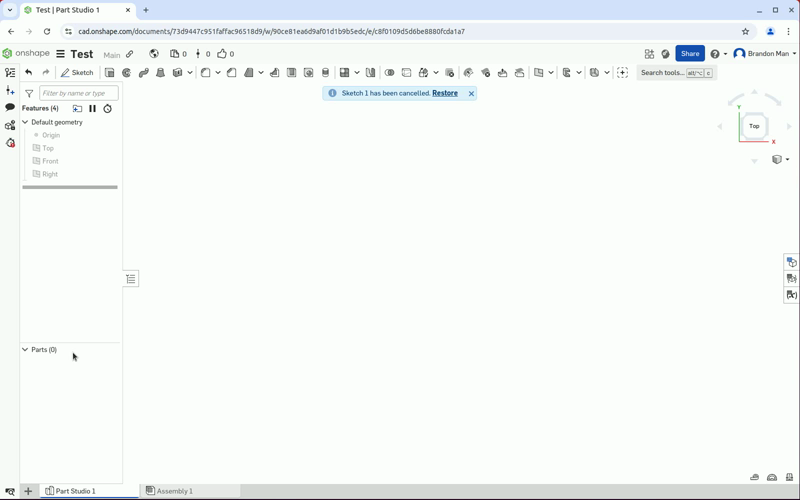
key(up)
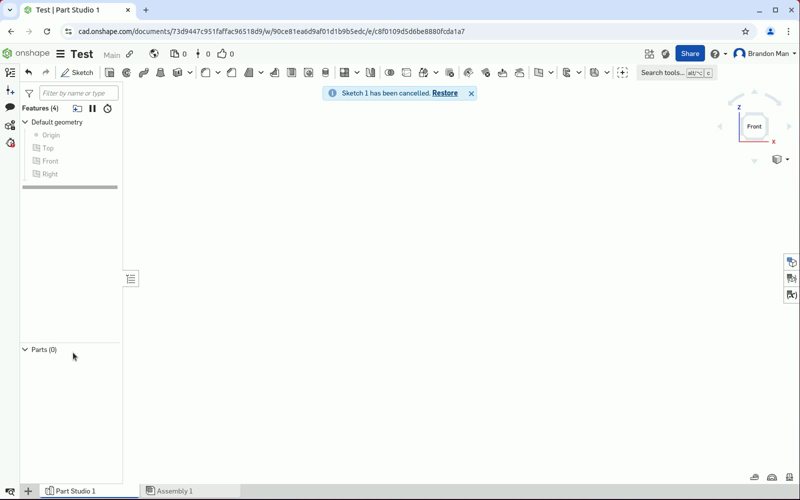
key_up(shift)
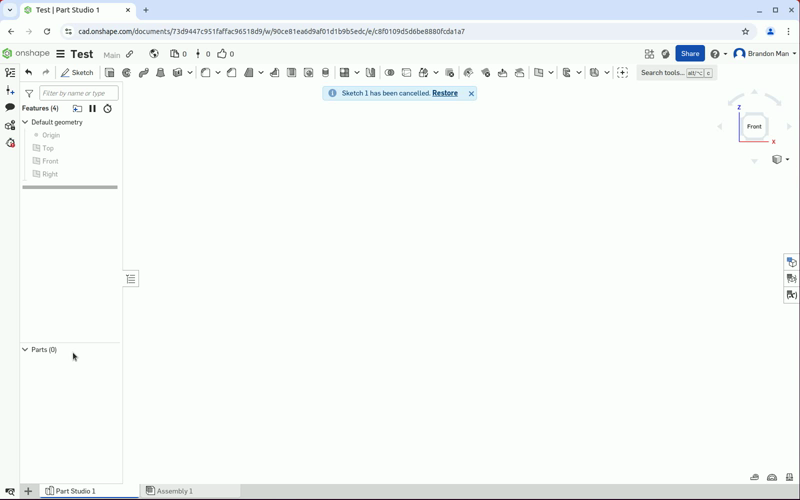
mouse_move(73, 352)
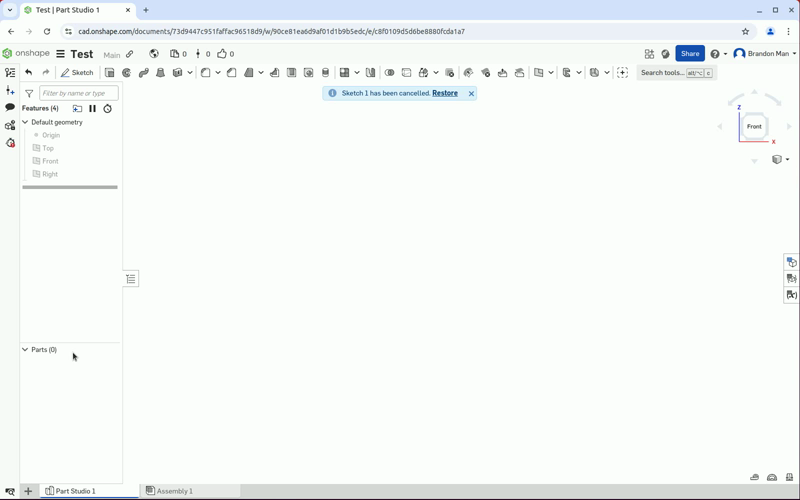
key(shift+y)
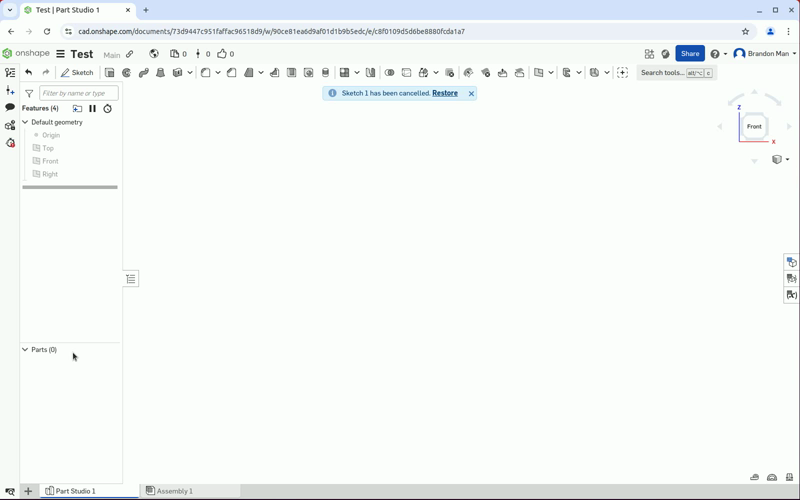
key(shift+s)
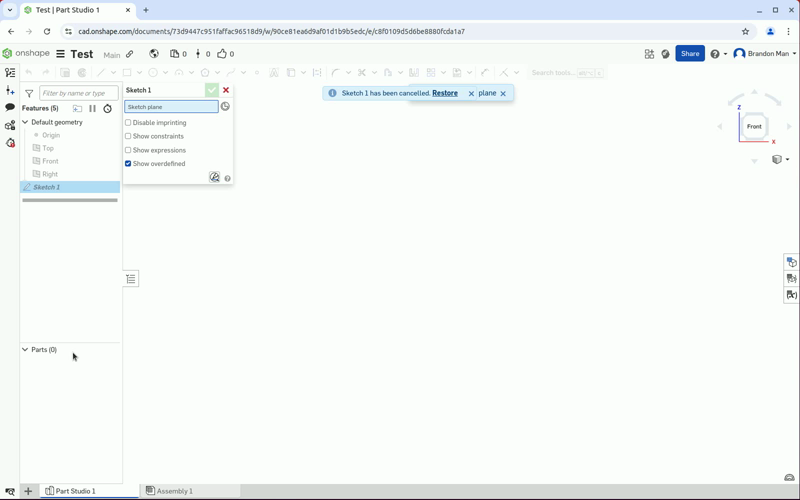
mouse_move(73, 163)
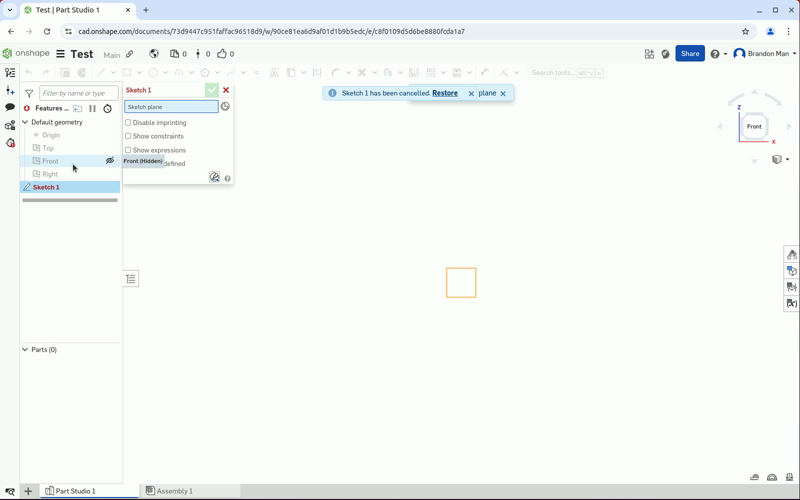
click(73, 163)
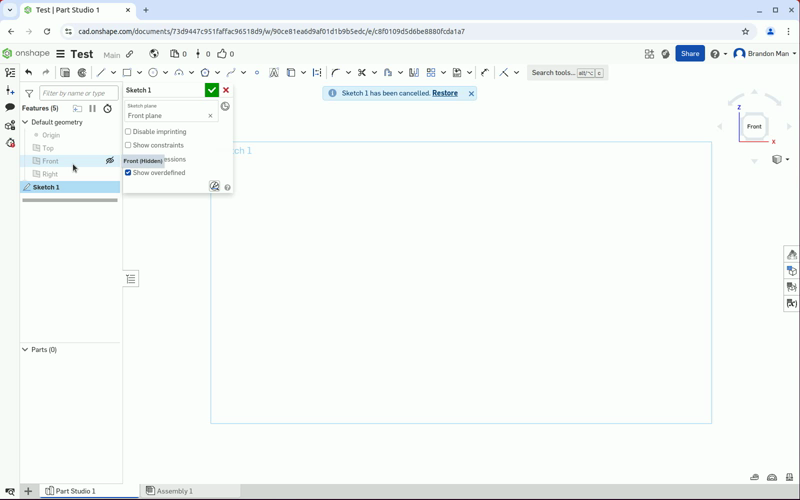
mouse_move(73, 352)
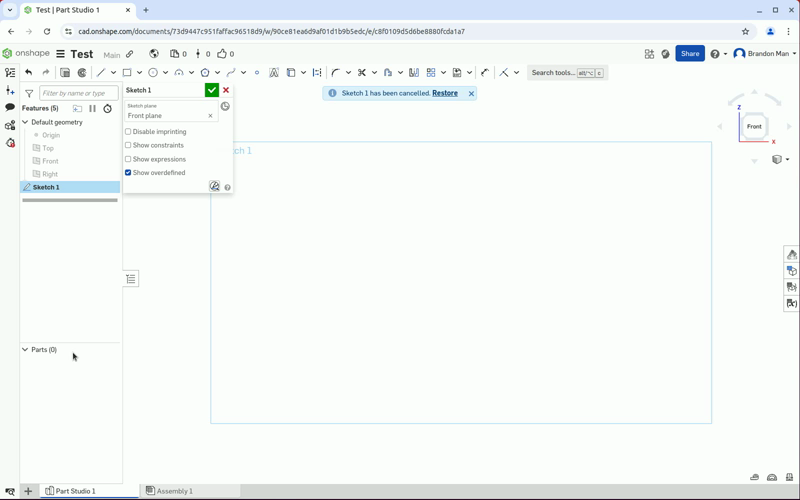
key(y)
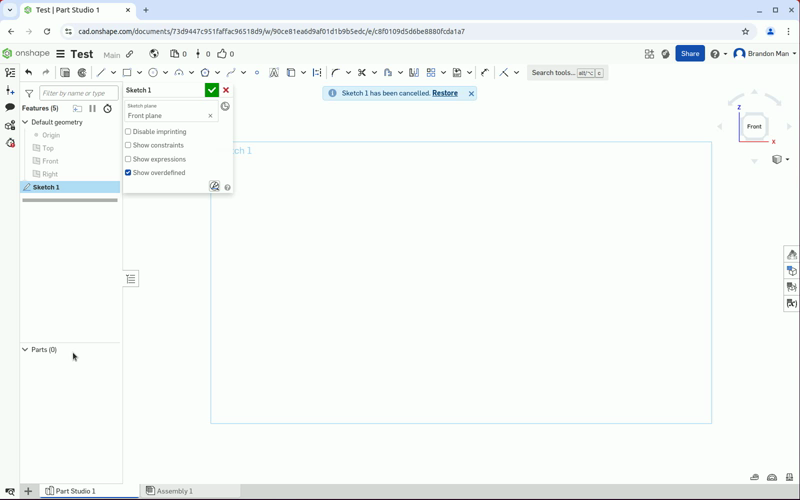
key(l)
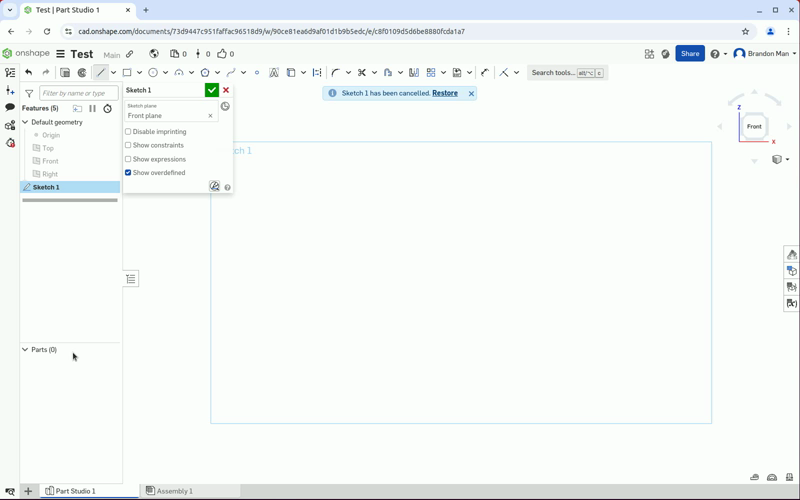
key_down(shift)
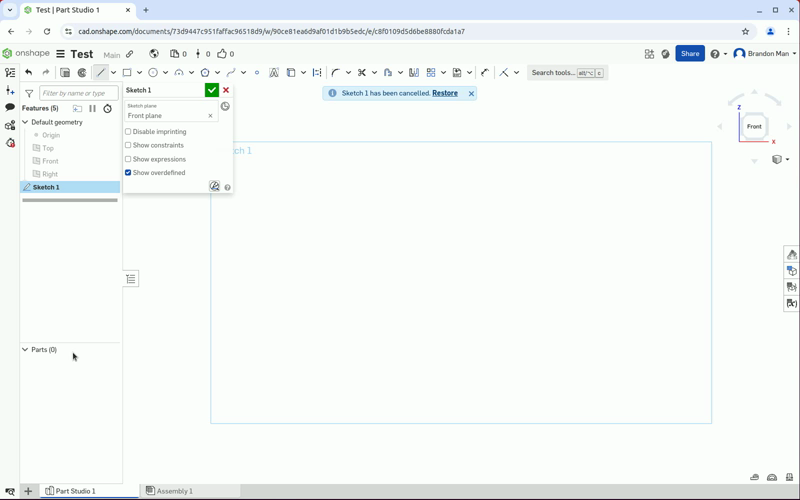
mouse_move(429, 282)
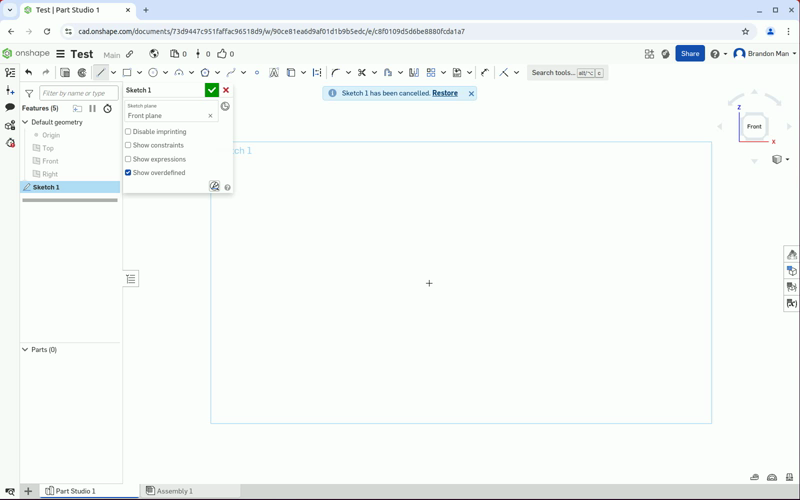
click(429, 282)
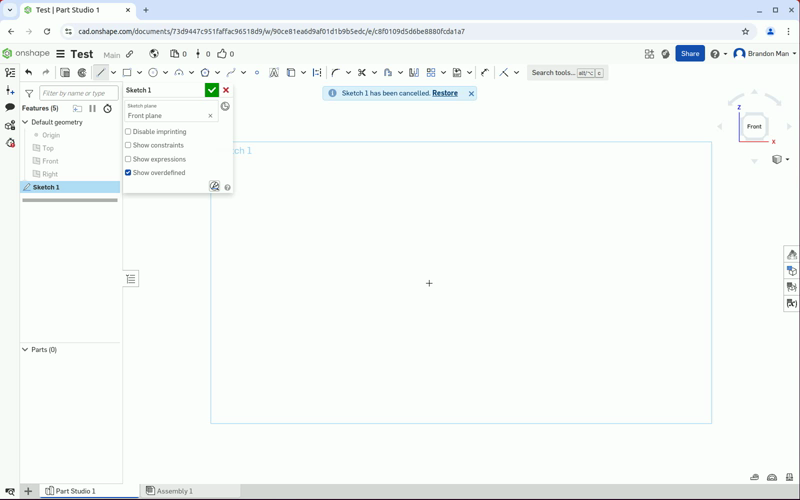
key_up(shift)
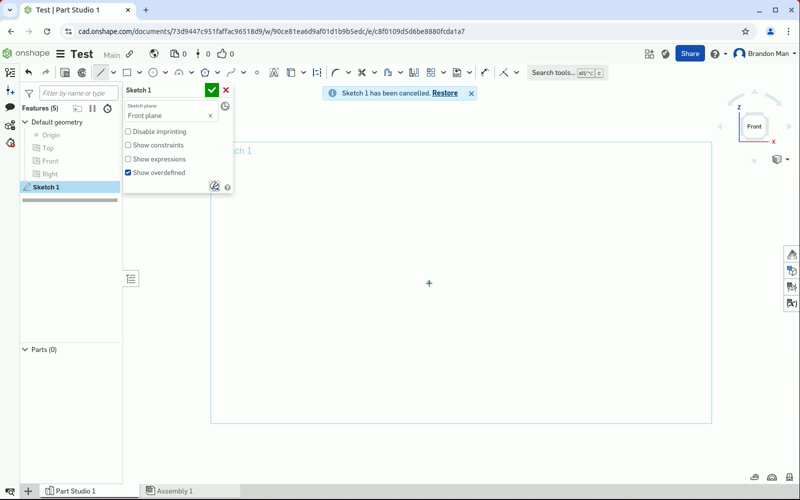
key_down(shift)
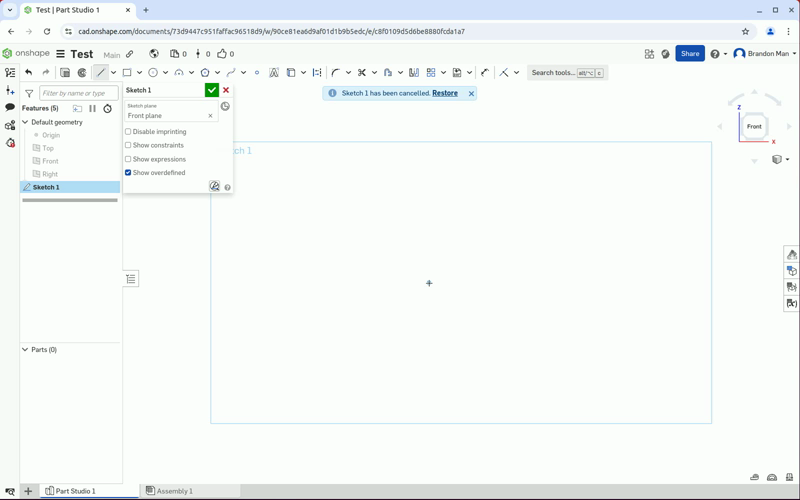
mouse_move(573, 282)
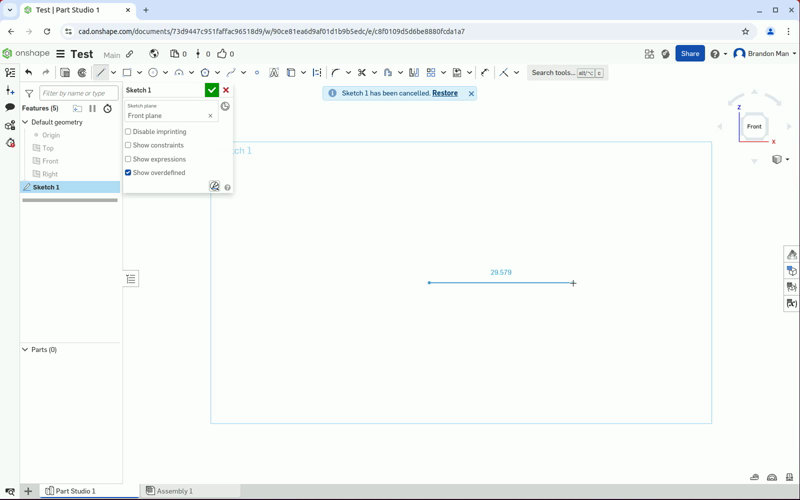
click(573, 282)
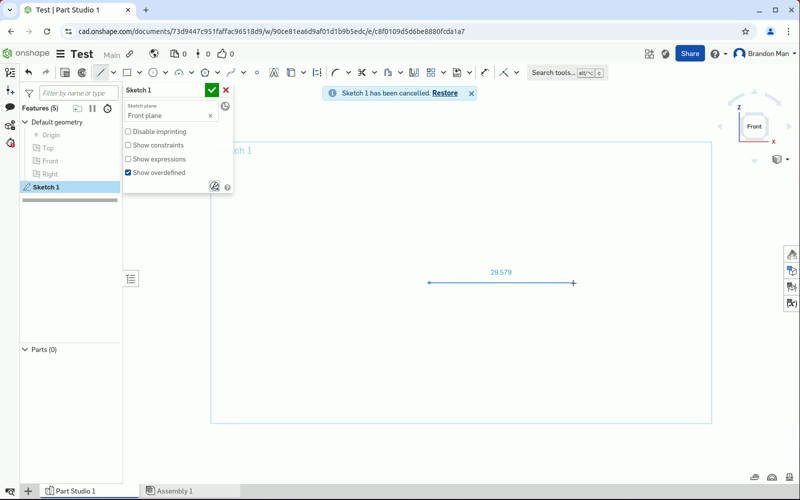
key_up(shift)
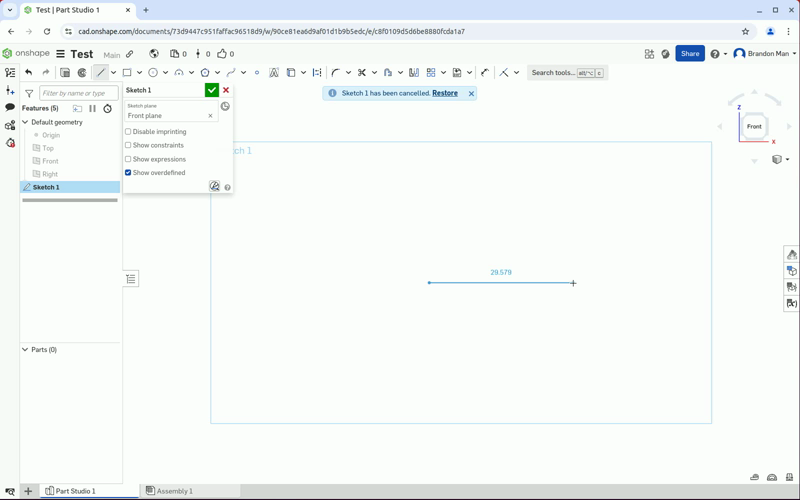
key_down(shift)
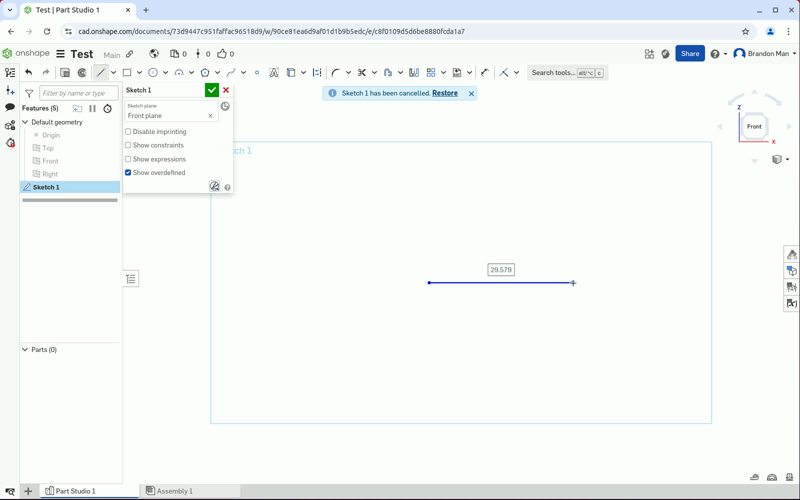
mouse_move(589, 282)
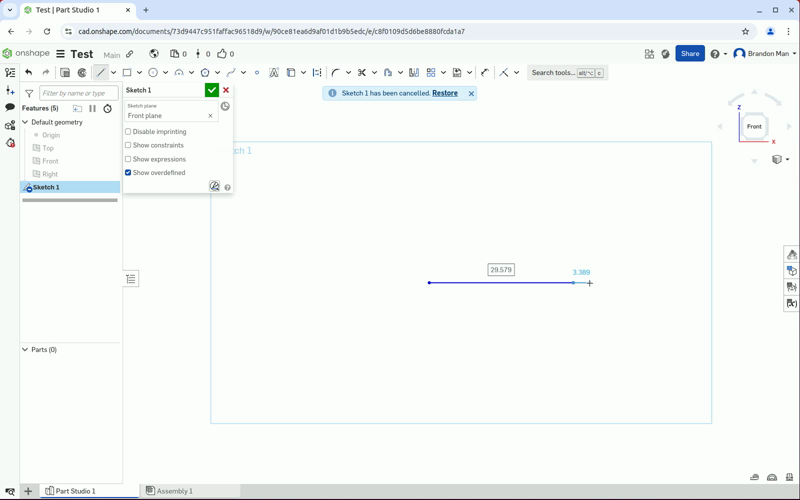
mouse_move(573, 296)
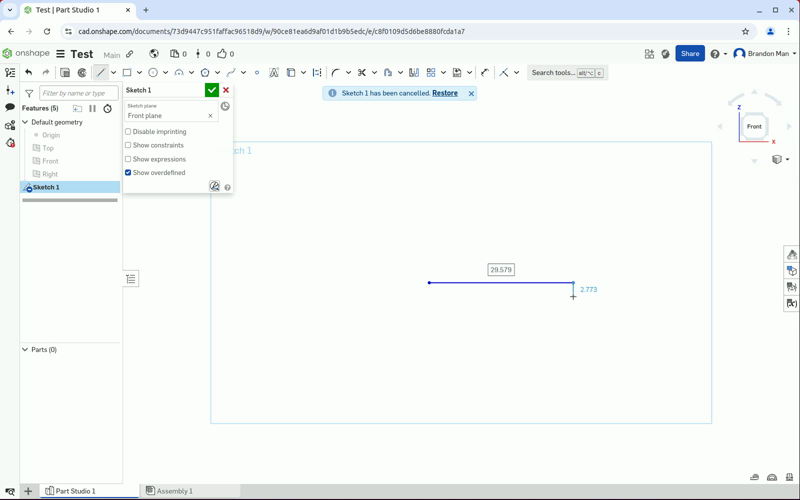
click(573, 296)
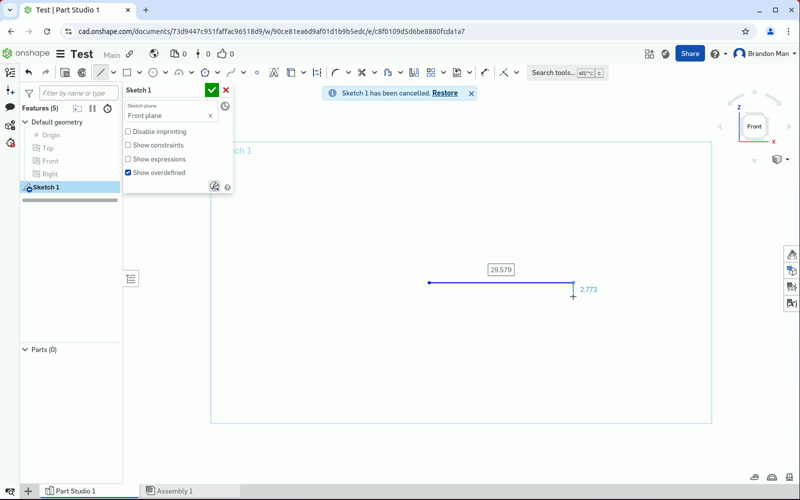
key_up(shift)
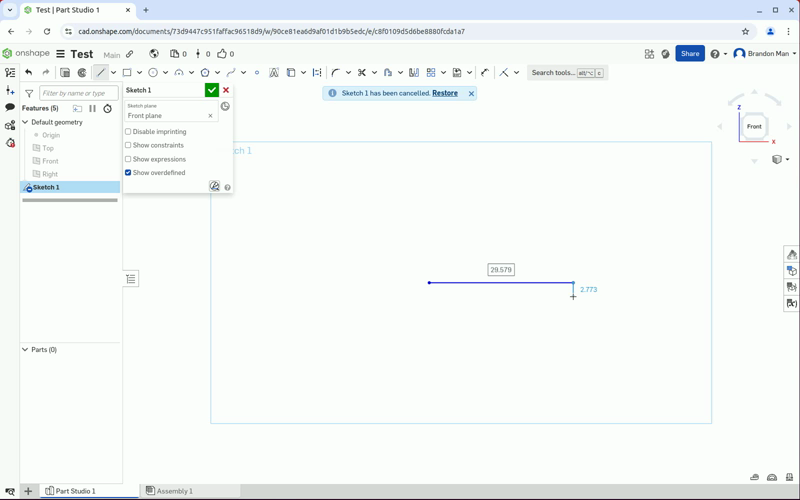
key_down(shift)
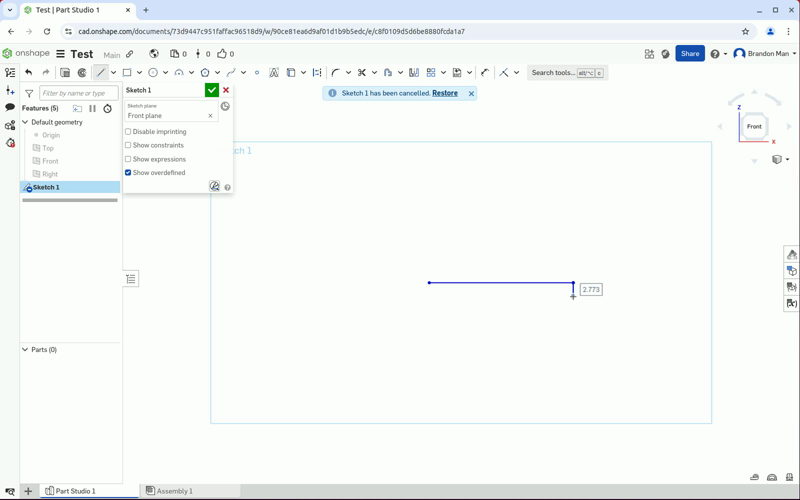
mouse_move(429, 282)
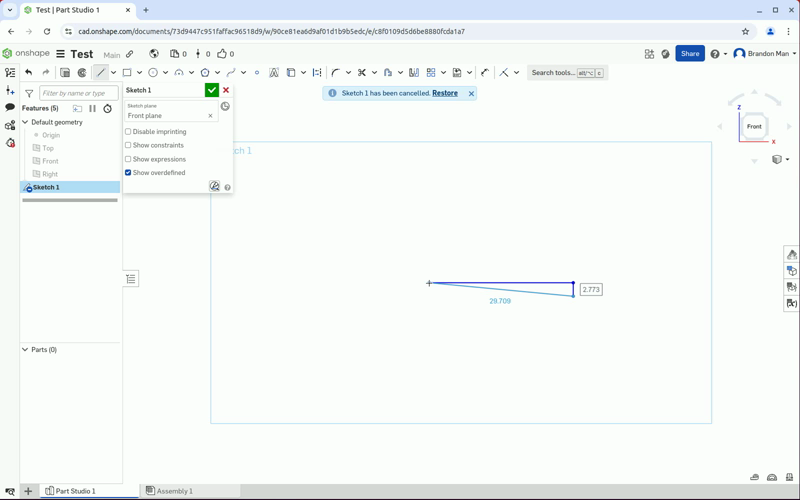
click(429, 282)
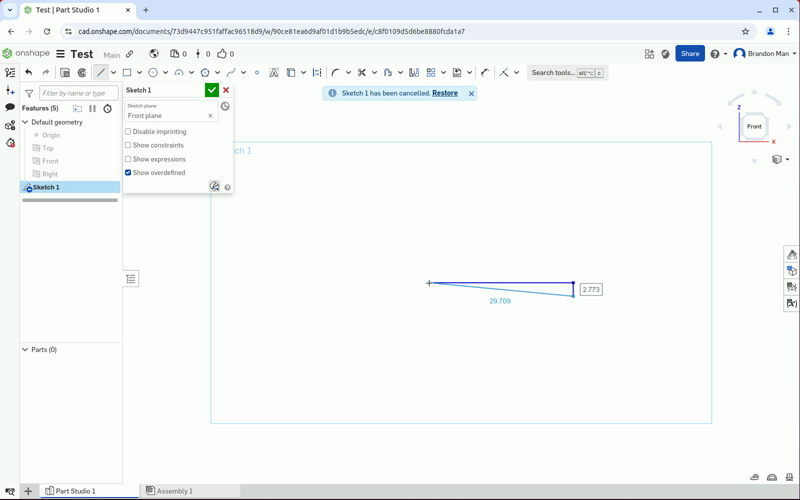
key_up(shift)
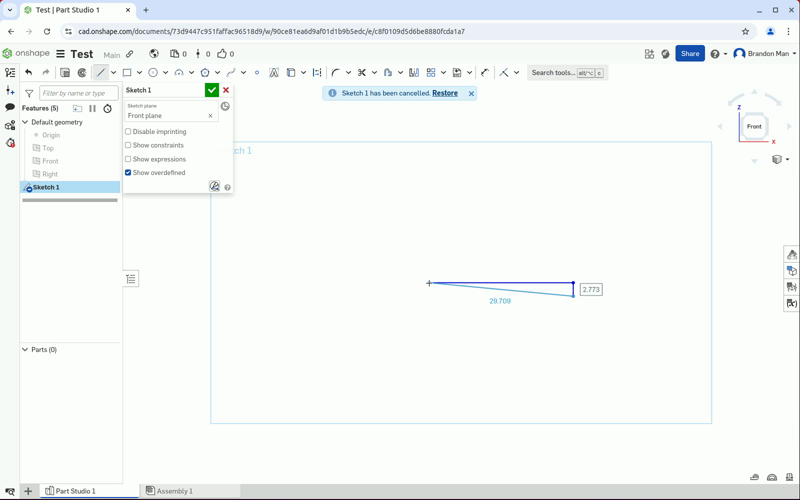
key(esc)
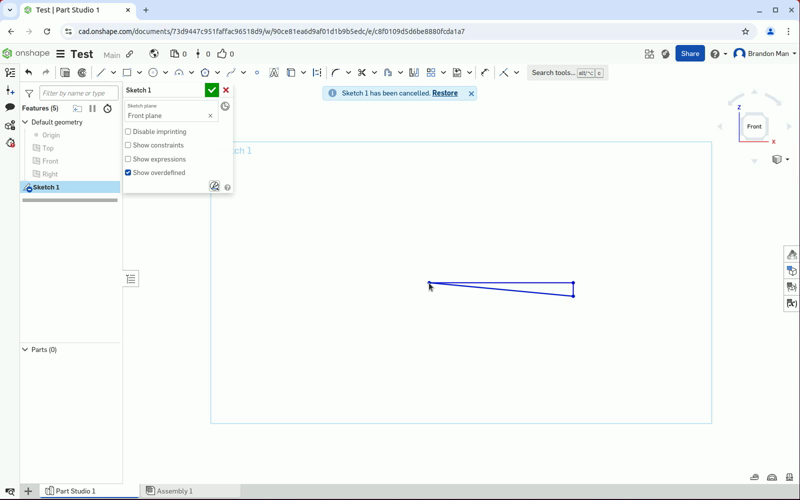
key(l)
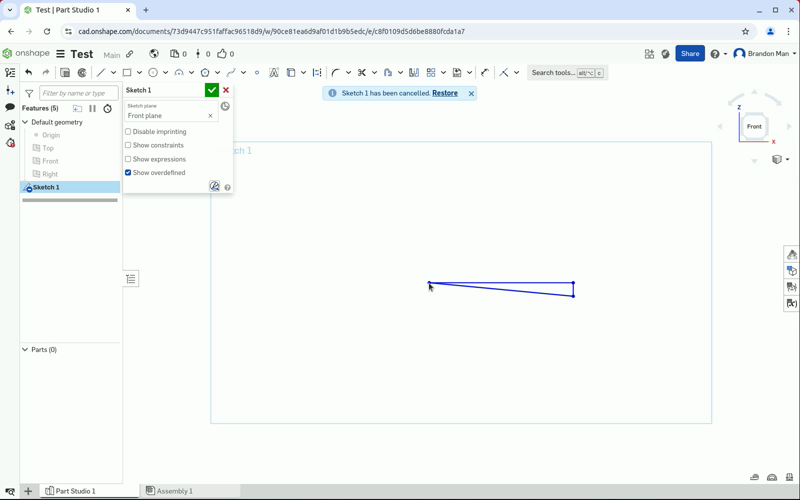
key_down(shift)
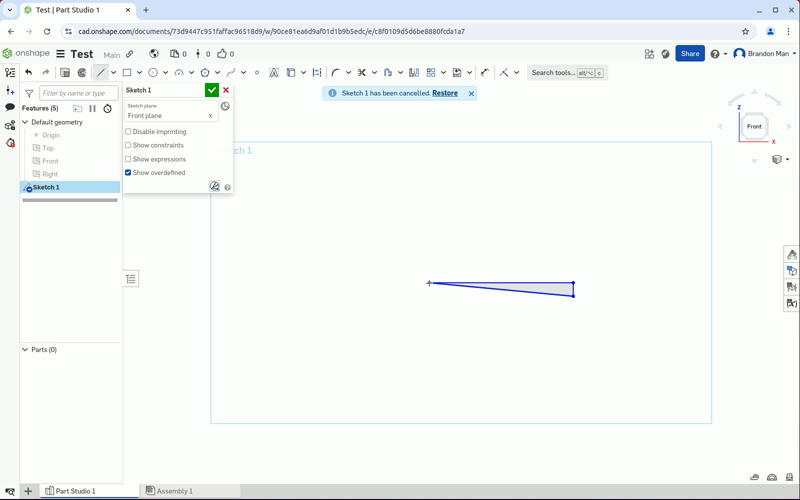
mouse_move(429, 282)
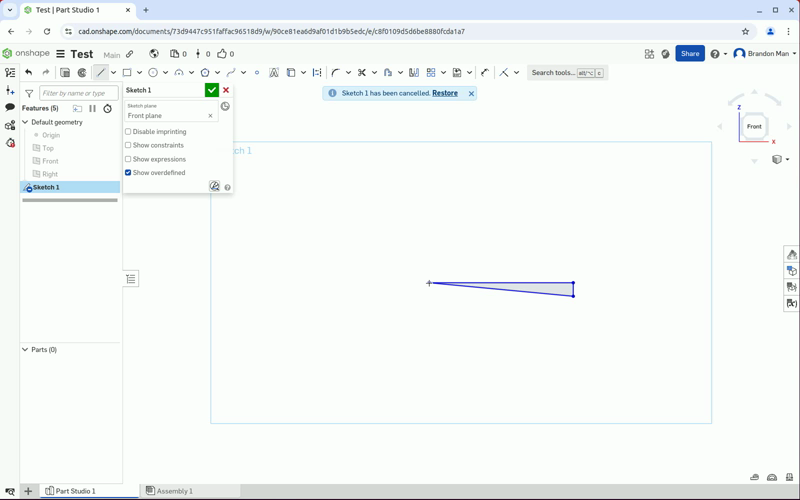
click(429, 282)
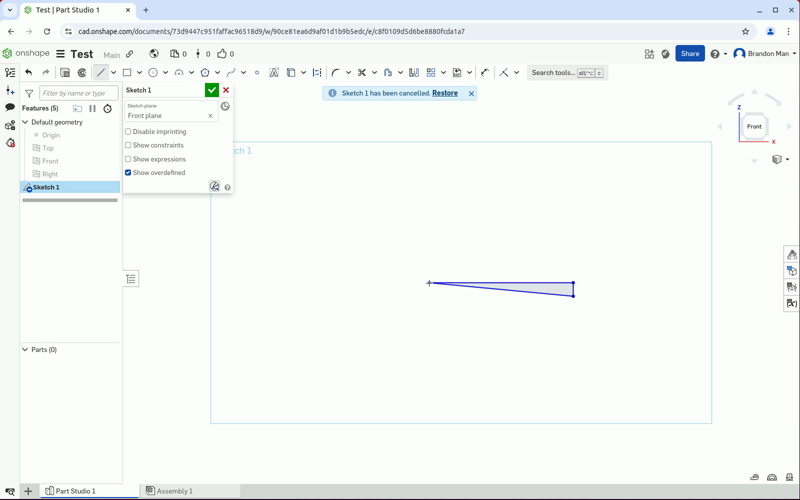
key_up(shift)
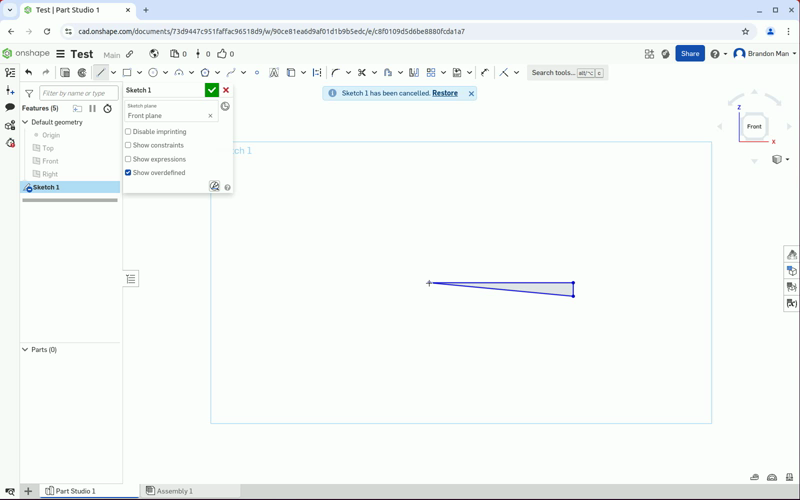
key_down(shift)
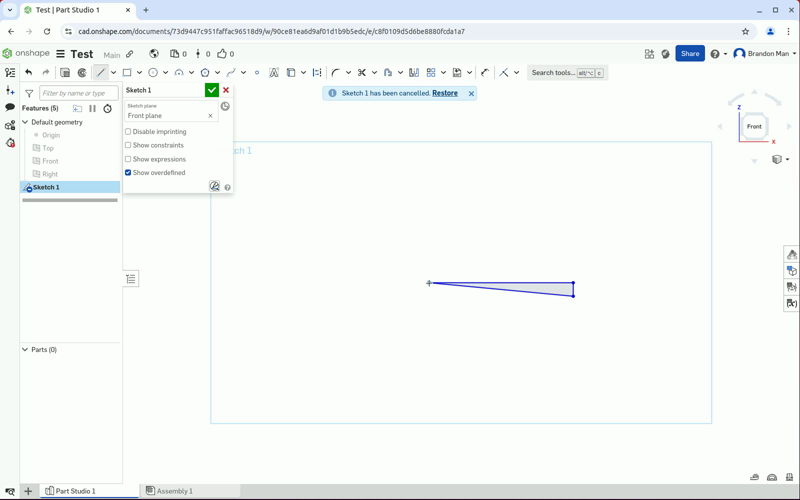
mouse_move(573, 294)
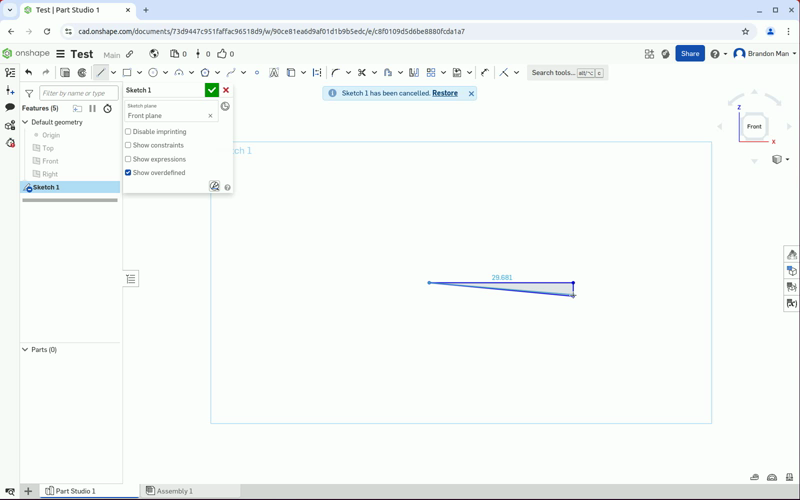
scroll(6)
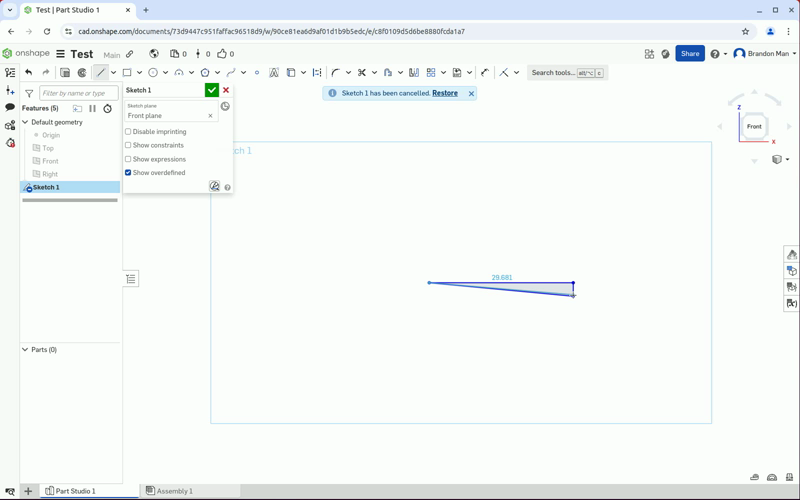
scroll(6)
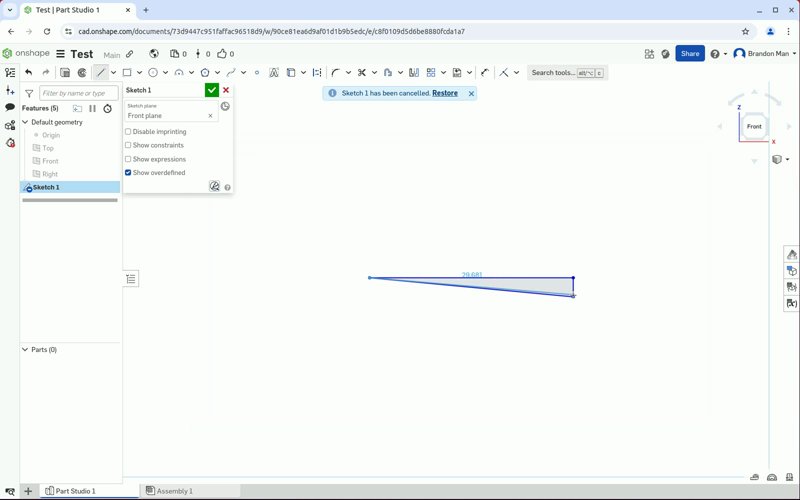
scroll(6)
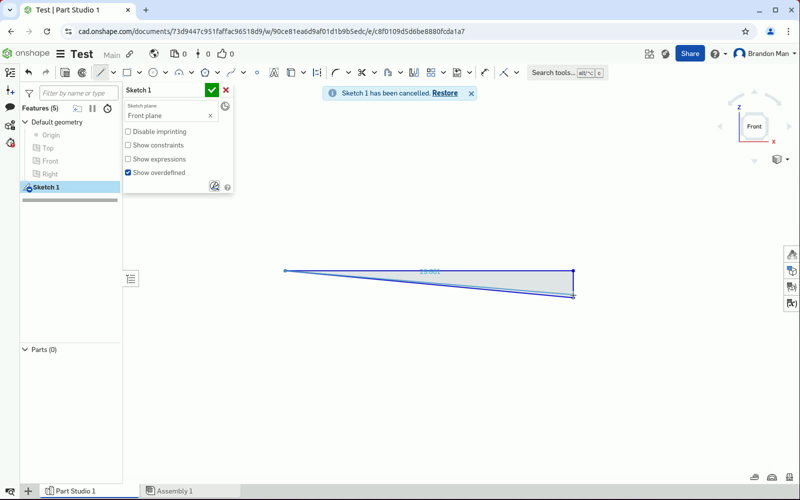
scroll(6)
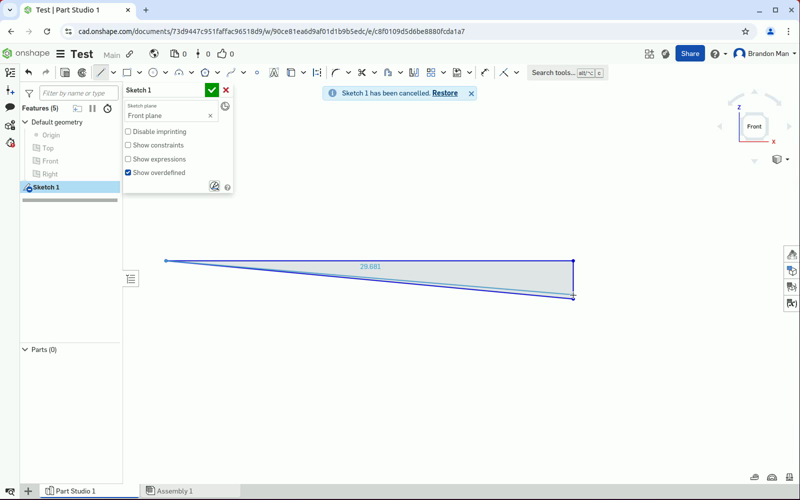
scroll(6)
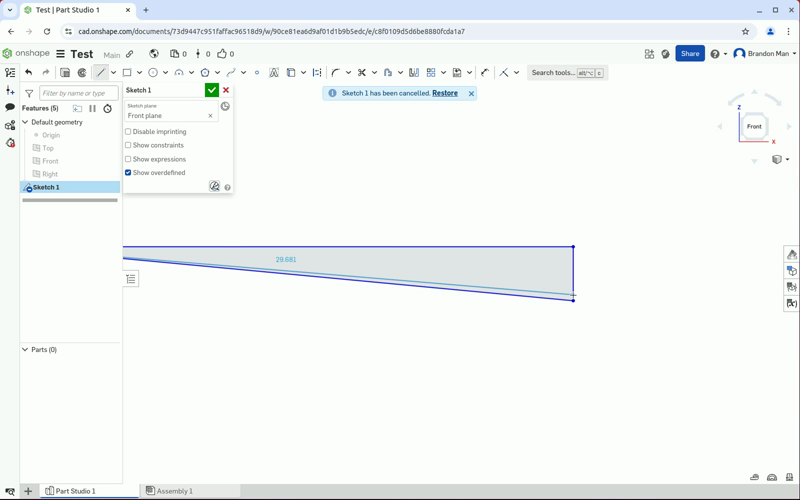
scroll(6)
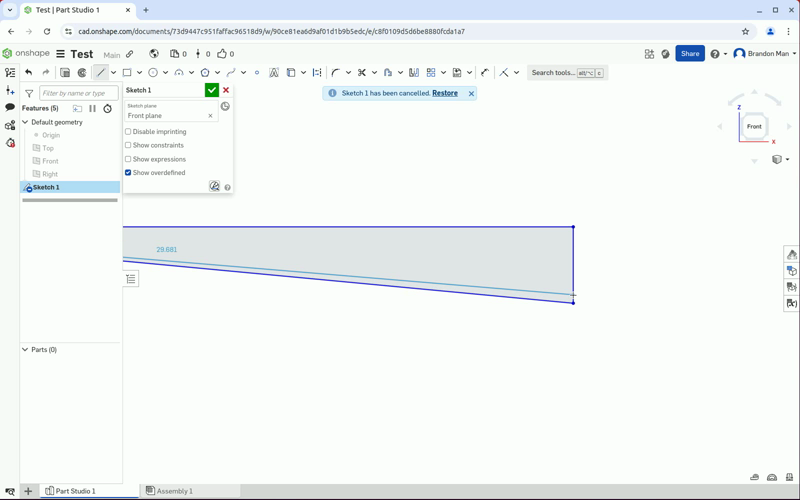
scroll(6)
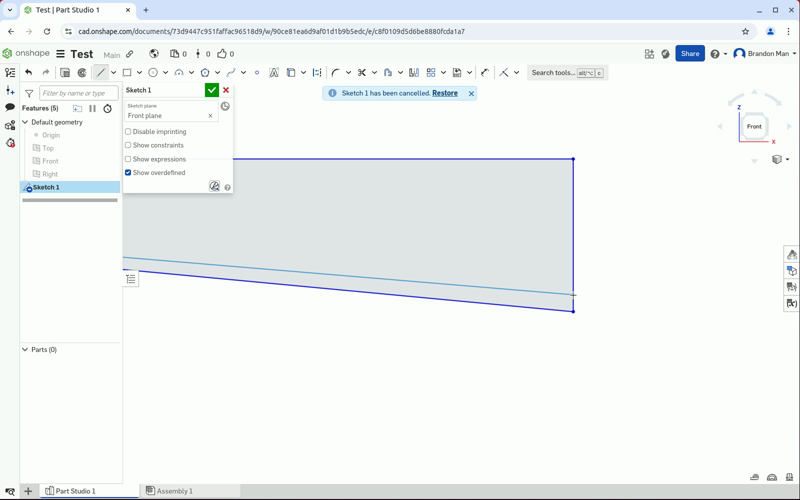
click(573, 294)
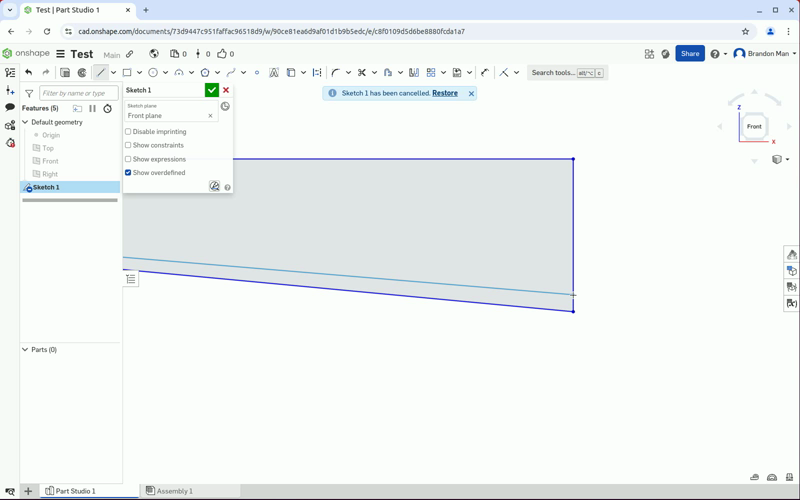
scroll(-6)
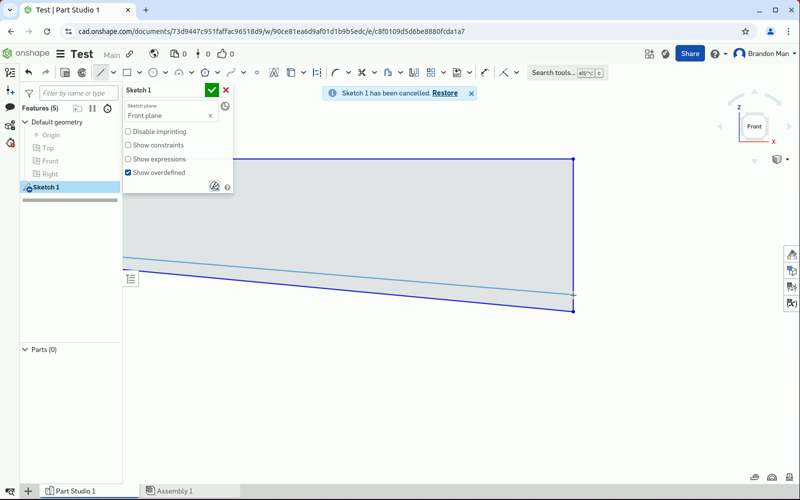
scroll(-6)
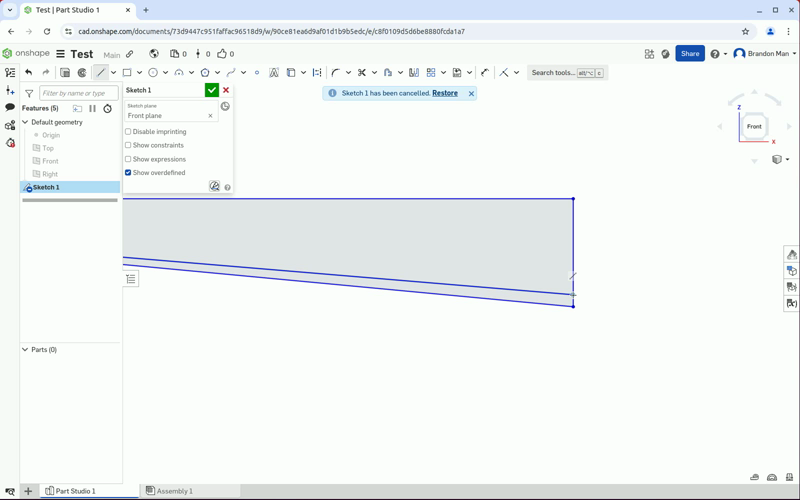
scroll(-6)
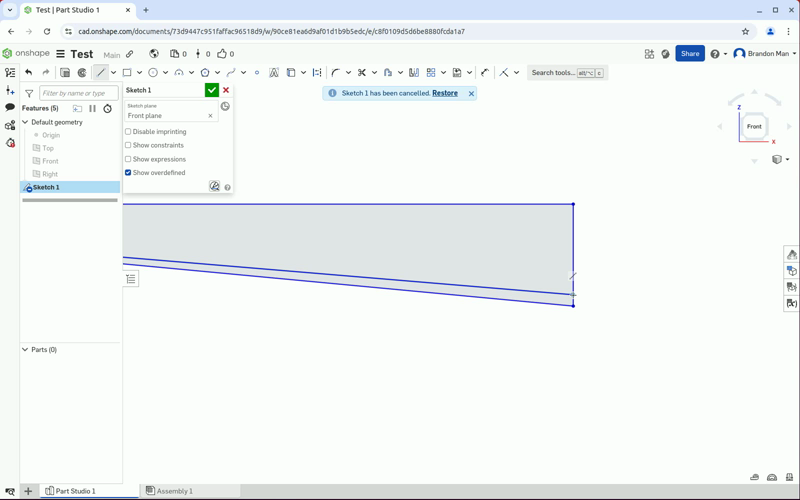
scroll(-6)
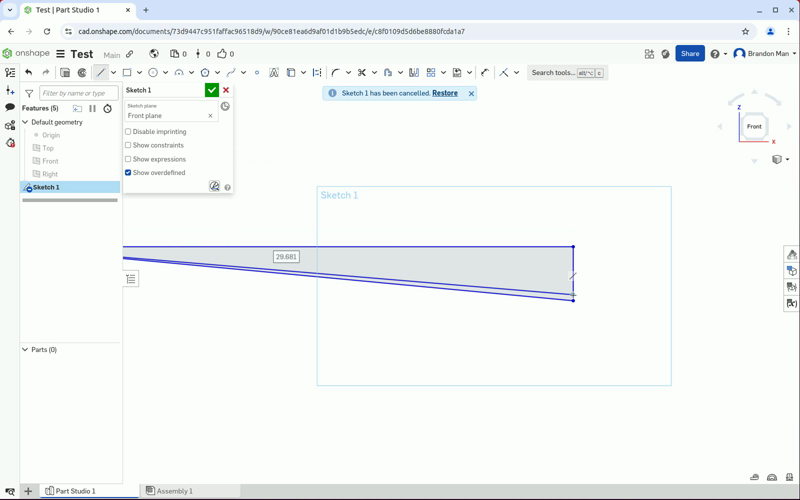
scroll(-6)
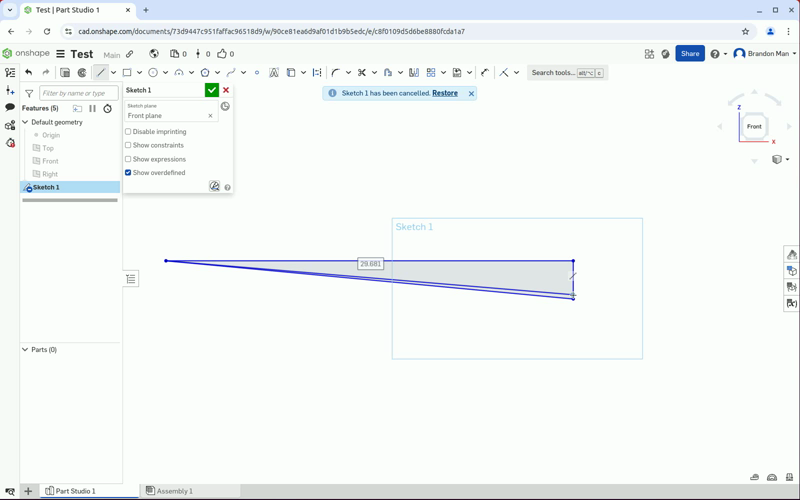
scroll(-6)
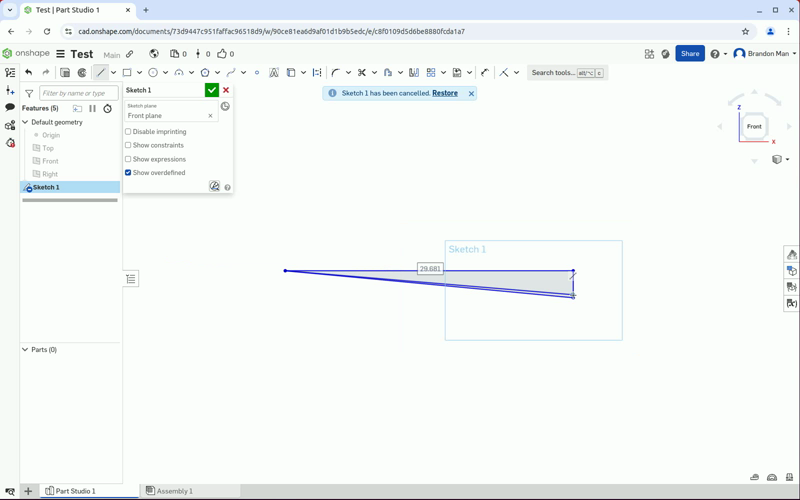
scroll(-6)
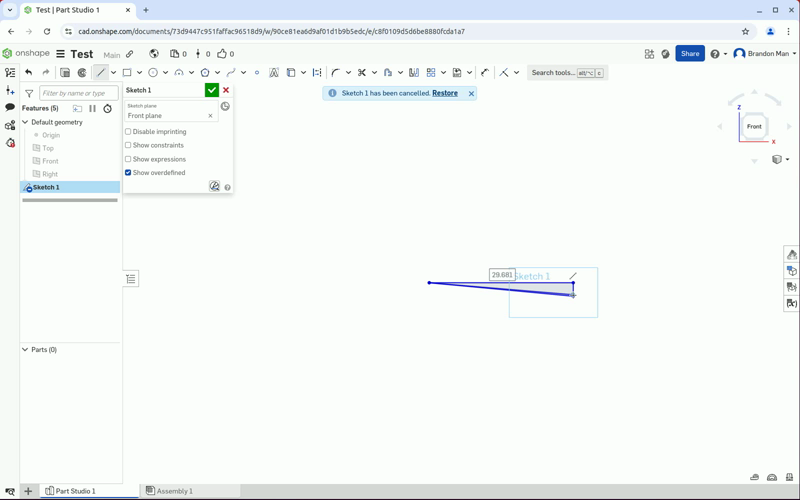
key_up(shift)
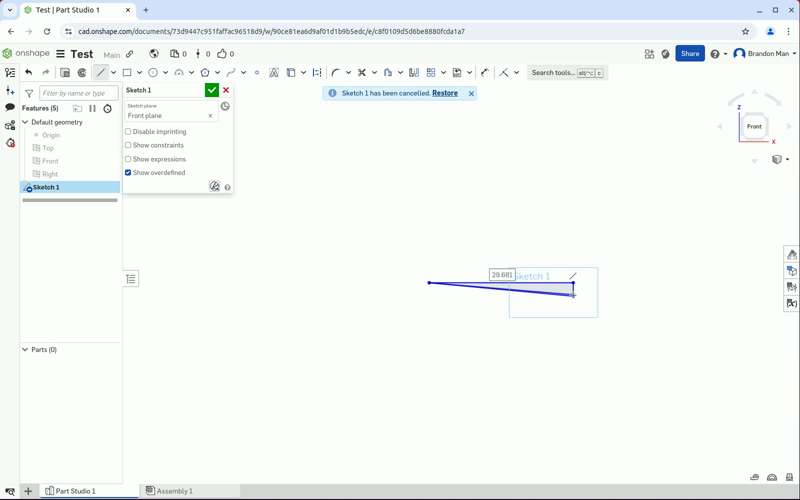
key_down(shift)
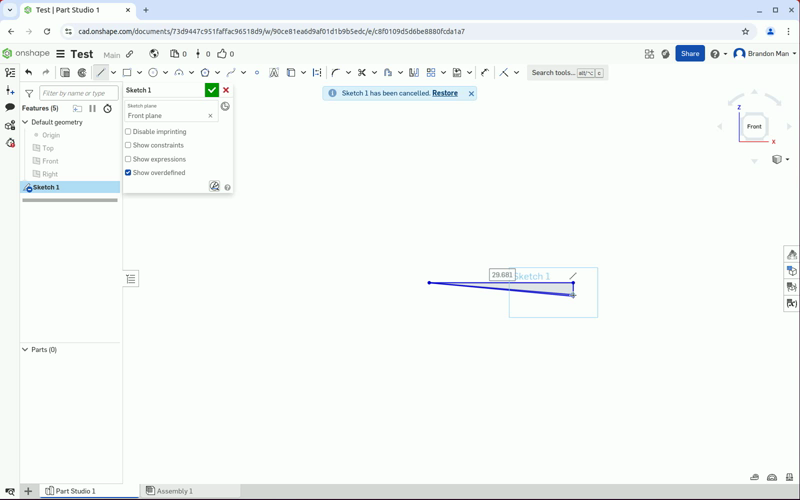
mouse_move(589, 294)
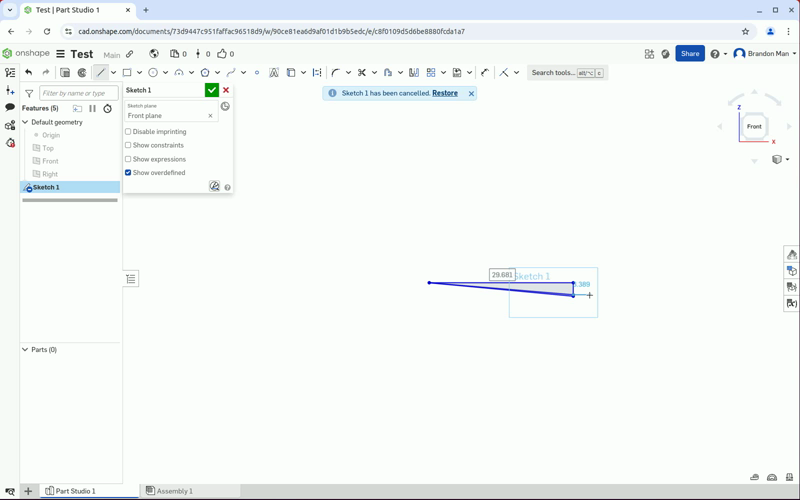
mouse_move(573, 282)
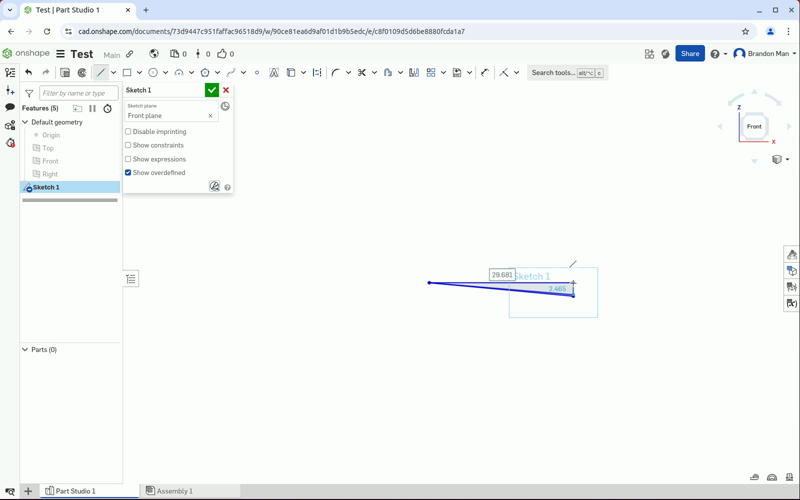
click(573, 282)
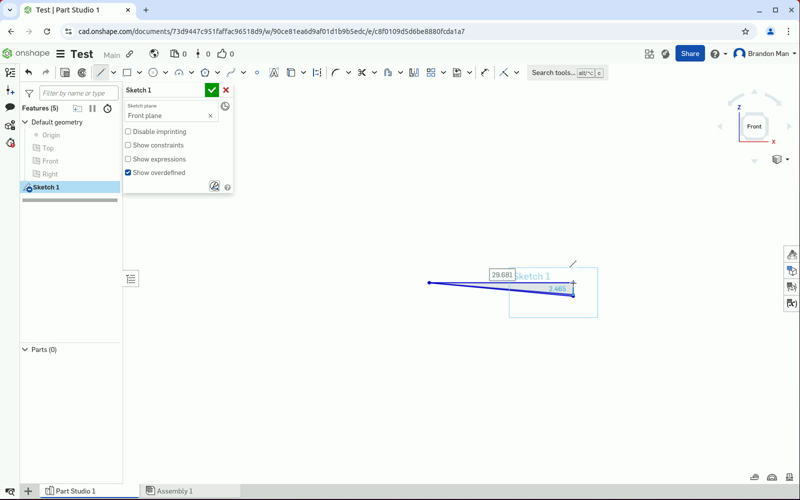
key_up(shift)
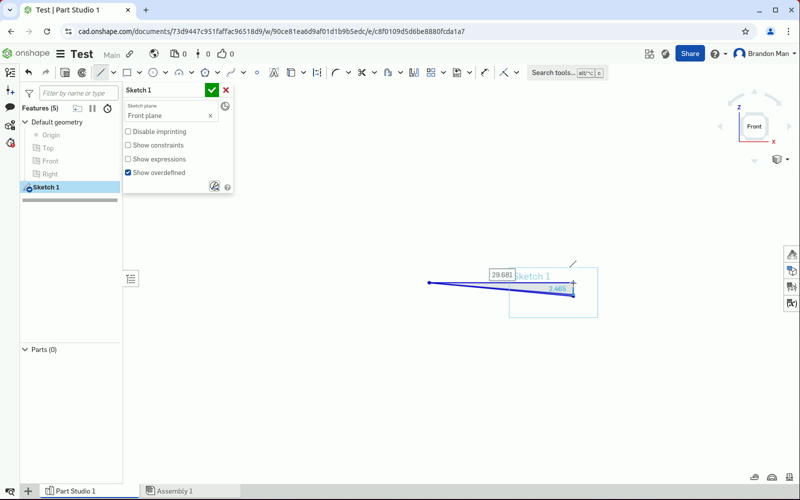
key_down(shift)
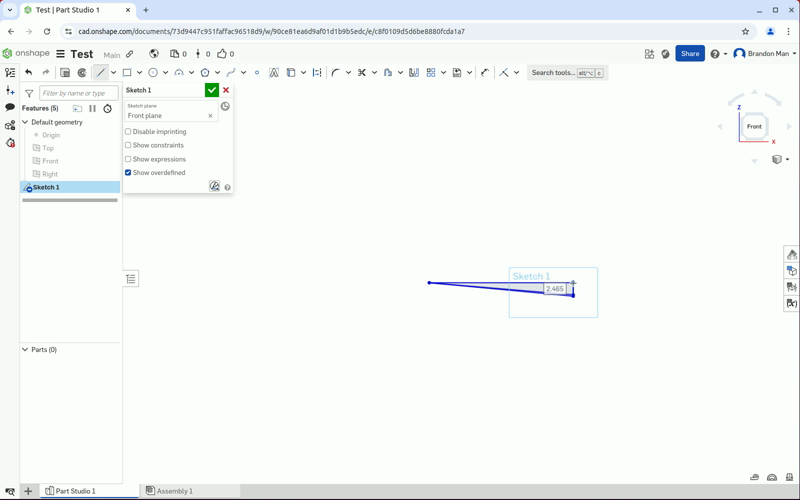
mouse_move(429, 282)
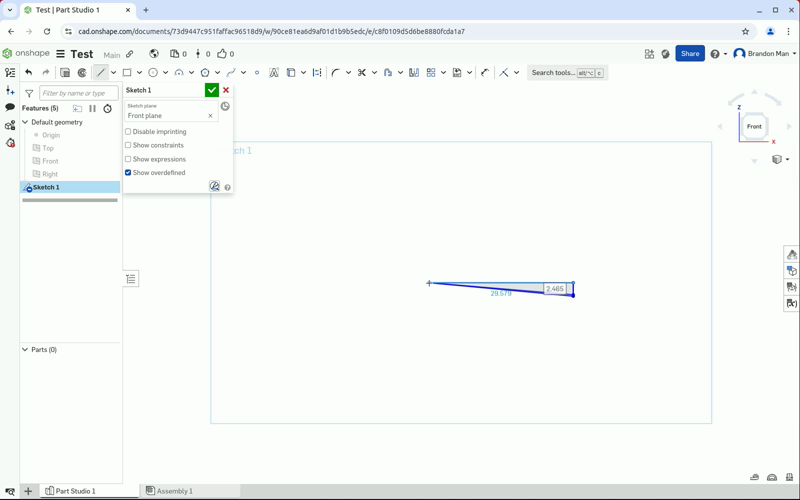
key_up(shift)
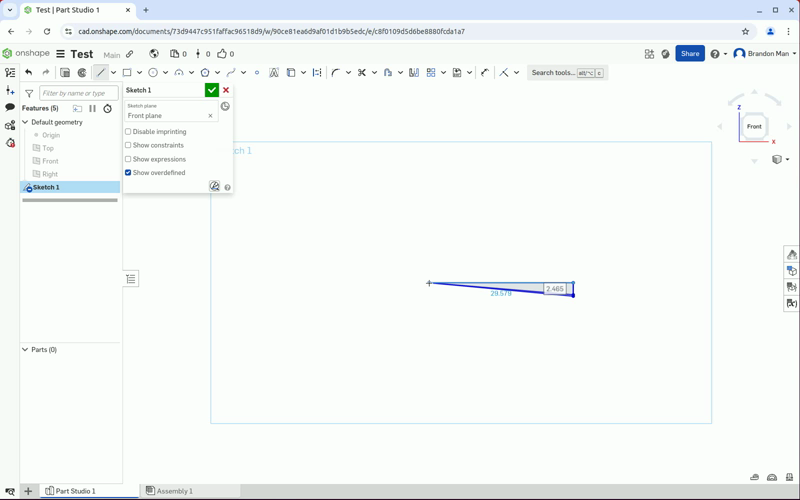
click(429, 282)
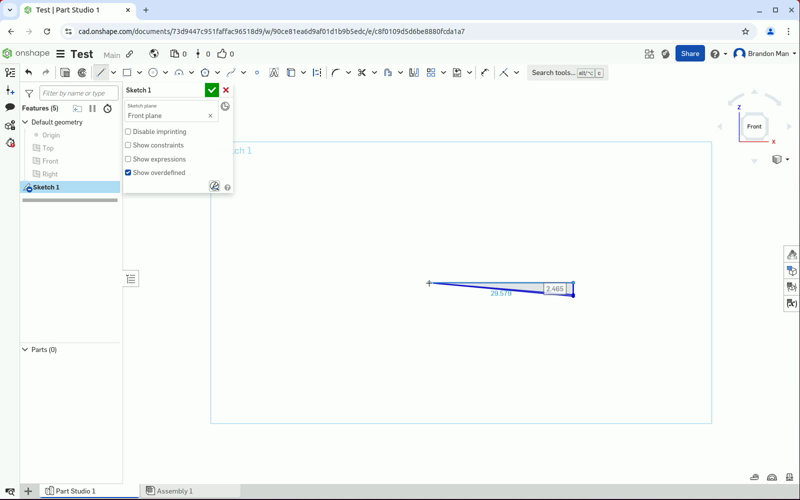
key(esc)
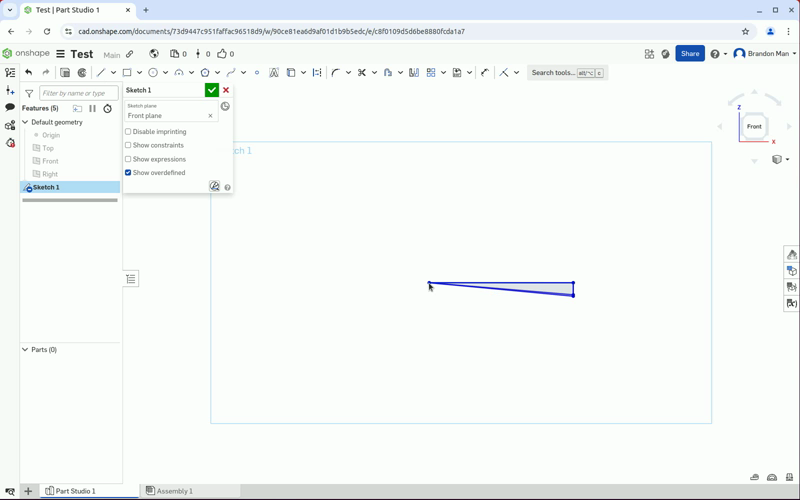
mouse_move(551, 293)
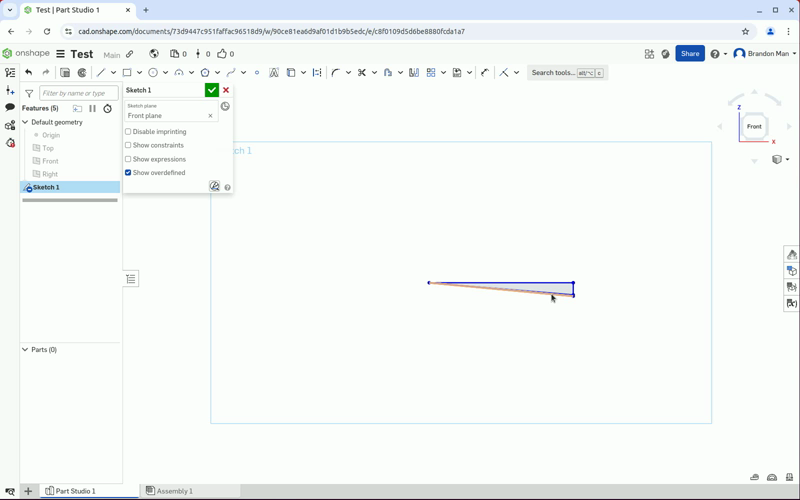
scroll(6)
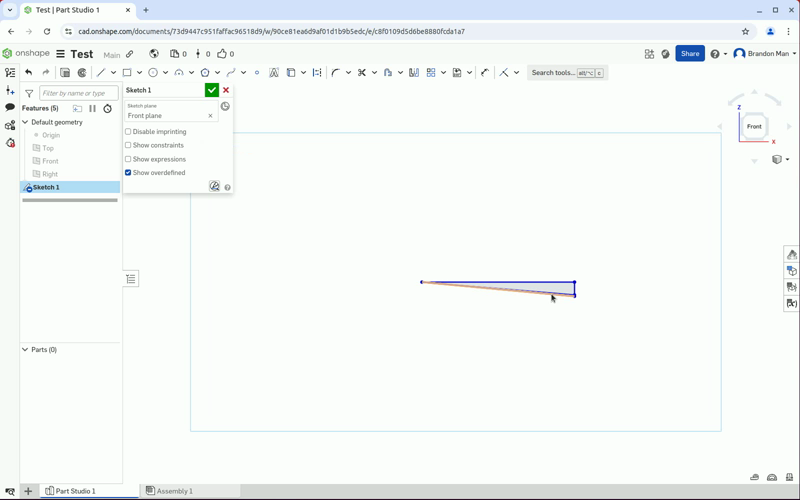
scroll(6)
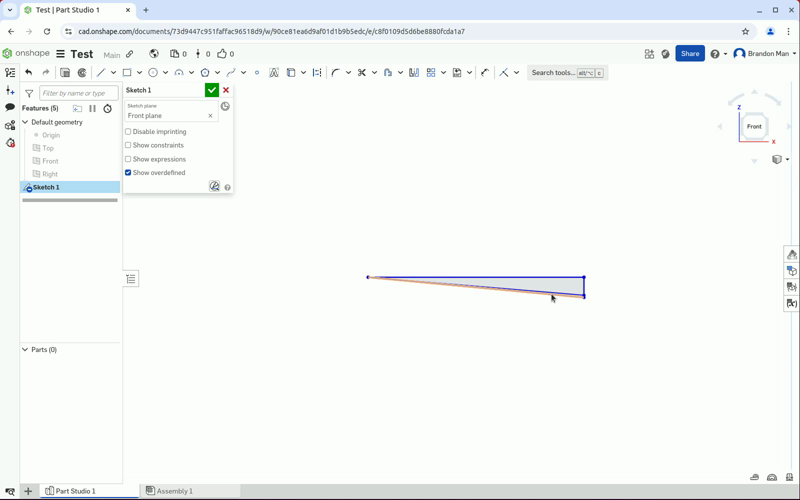
scroll(6)
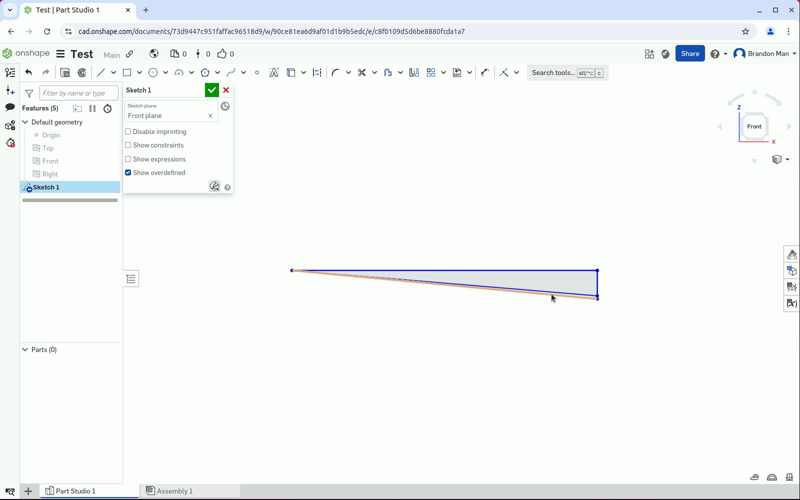
scroll(6)
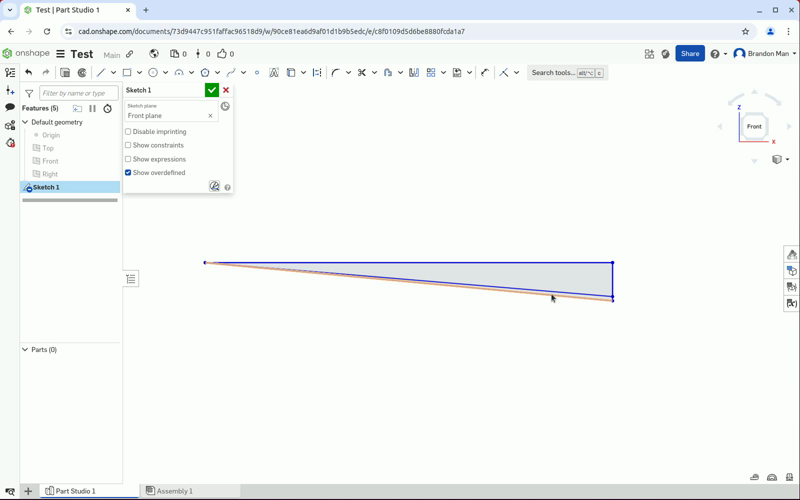
scroll(6)
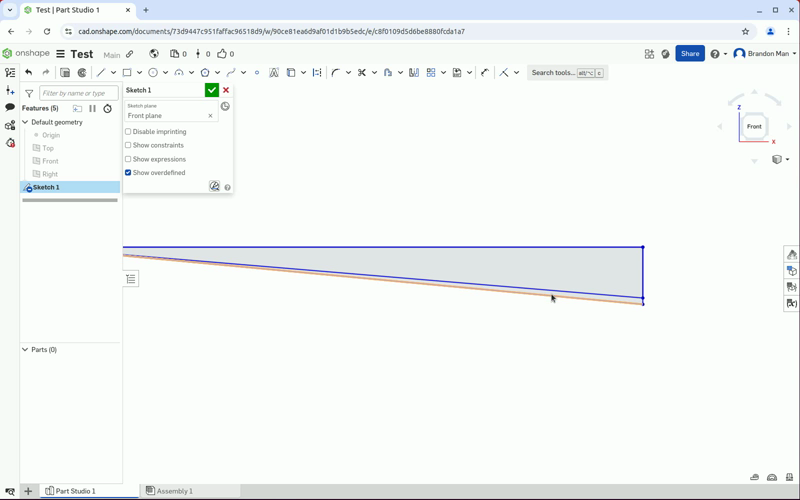
scroll(6)
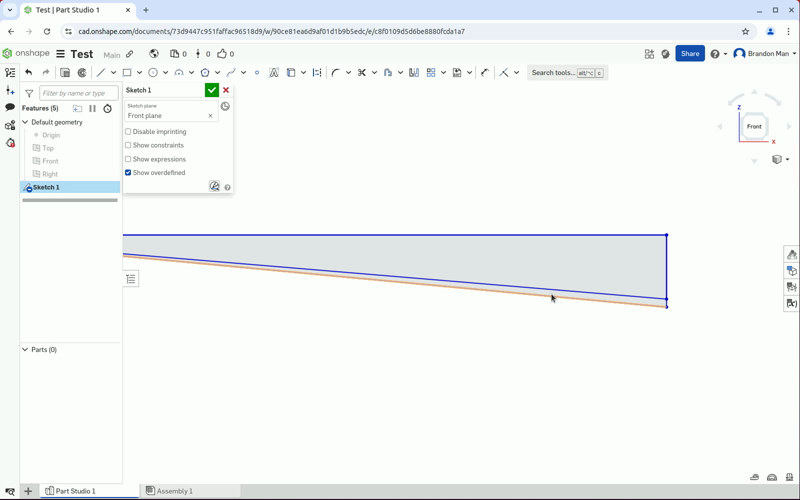
scroll(6)
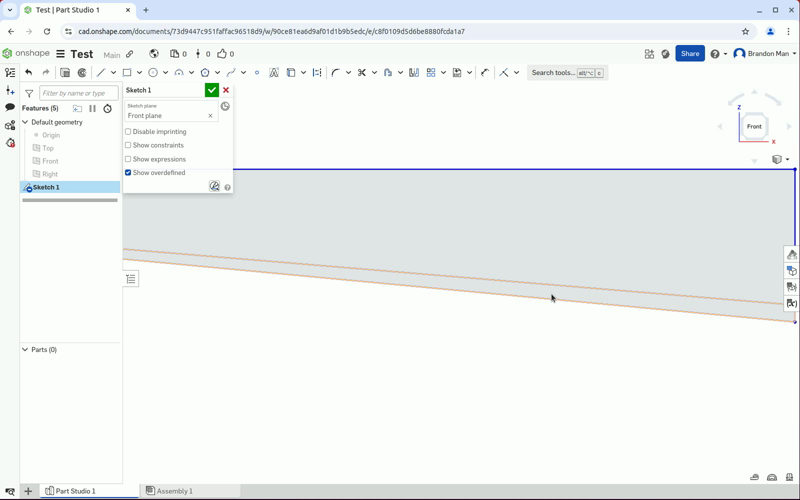
click(551, 293)
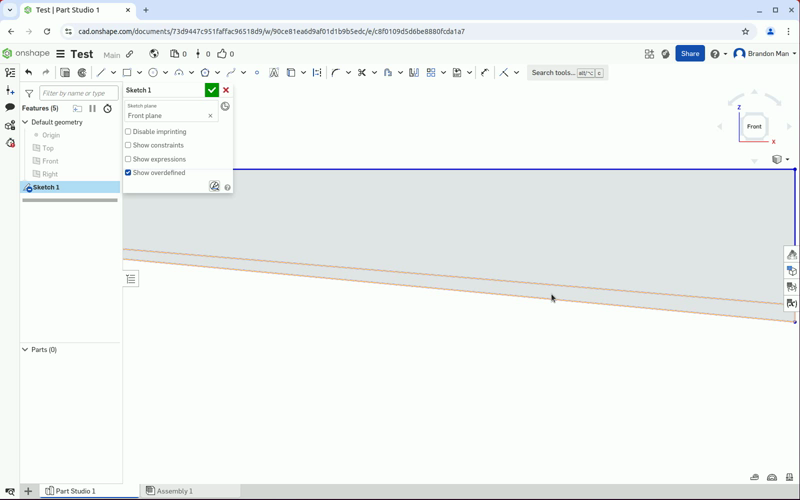
scroll(-6)
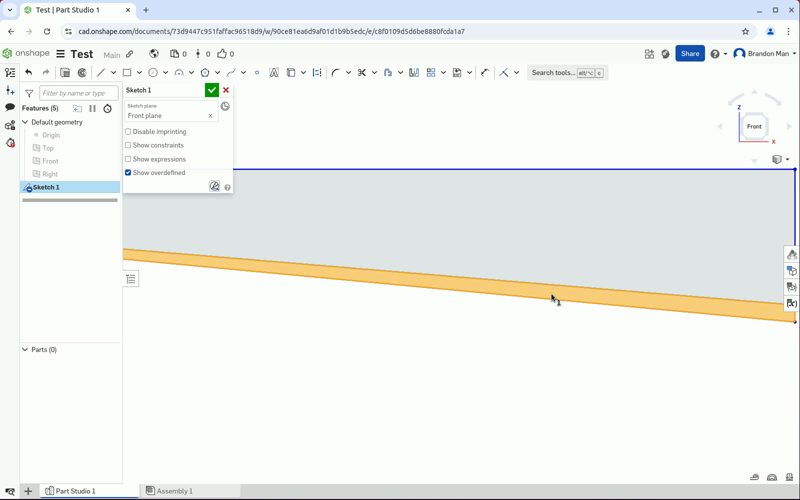
scroll(-6)
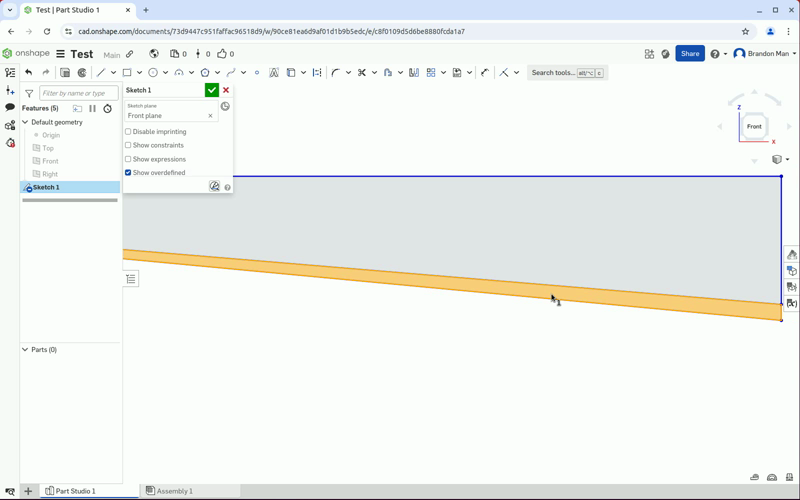
scroll(-6)
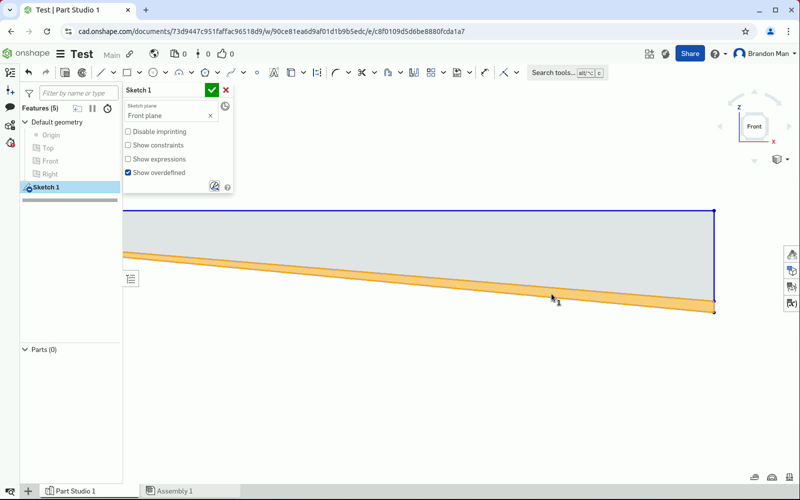
scroll(-6)
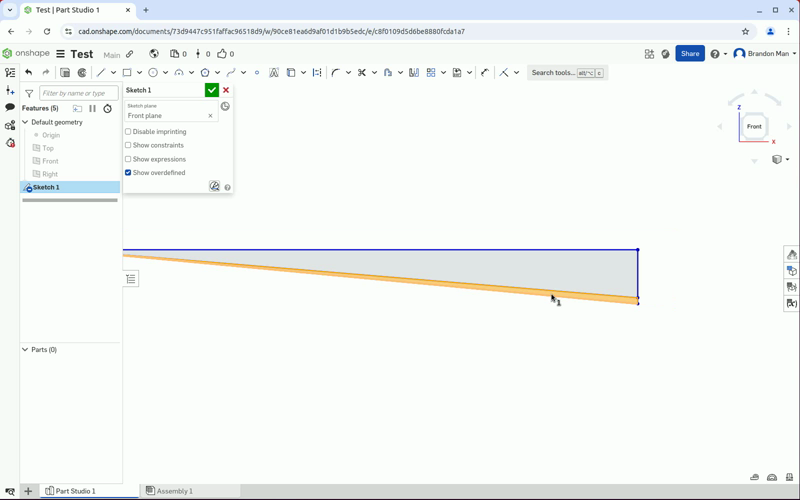
scroll(-6)
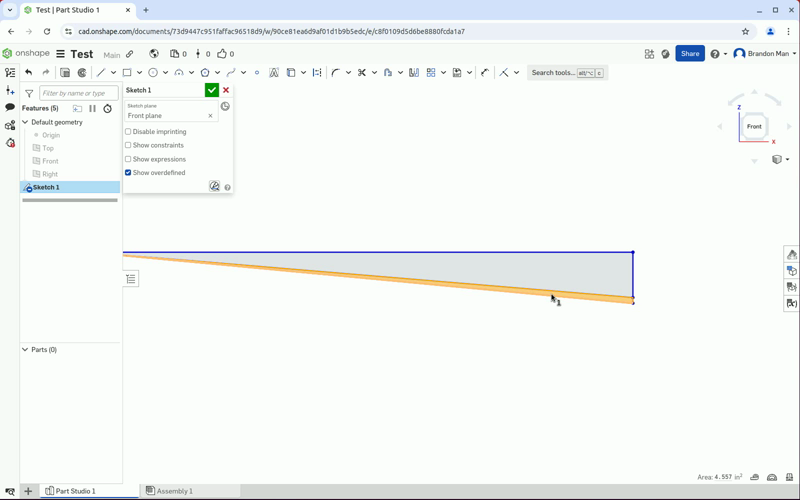
scroll(-6)
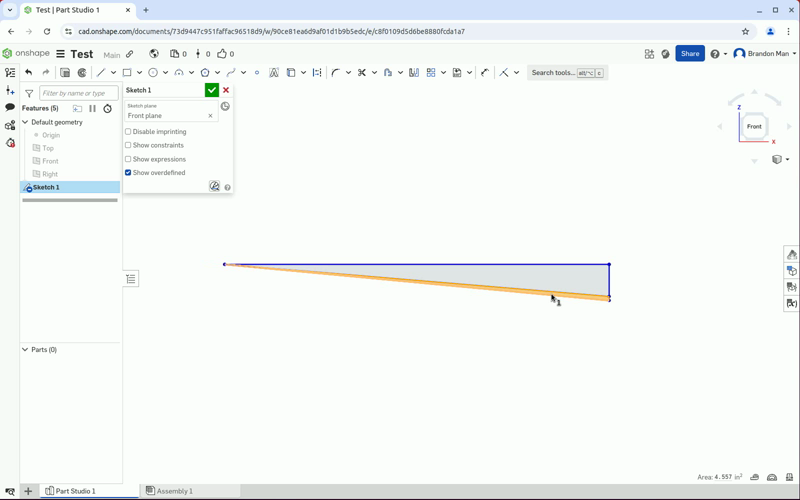
scroll(-6)
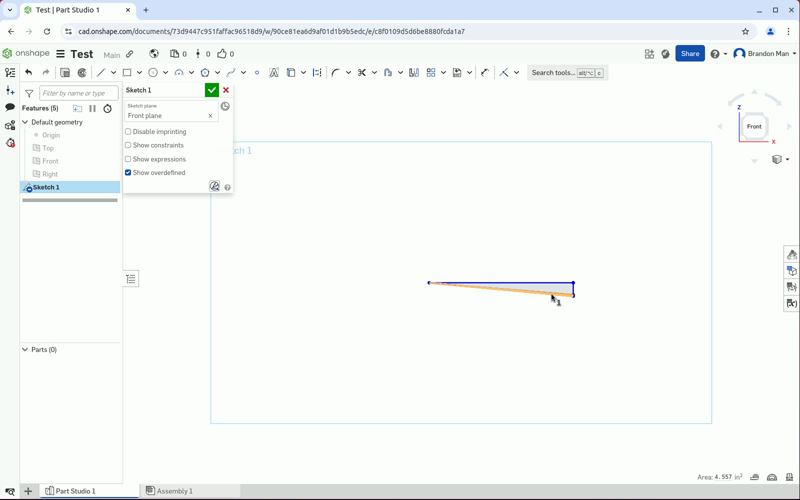
mouse_move(73, 352)
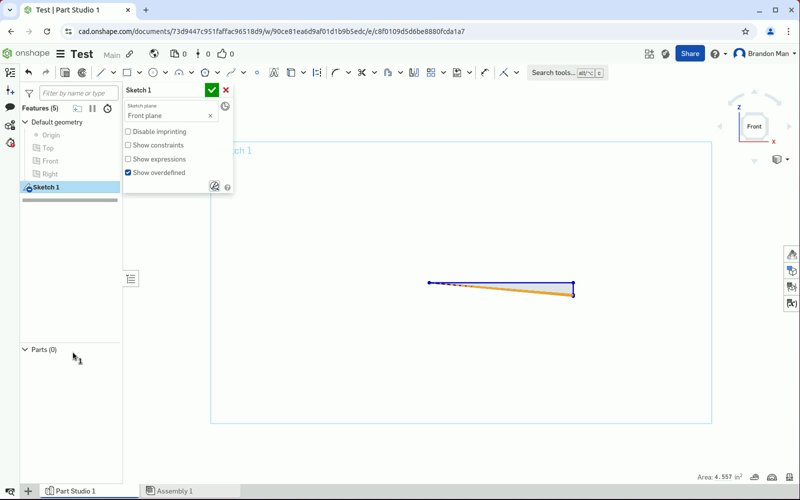
key(shift+y)
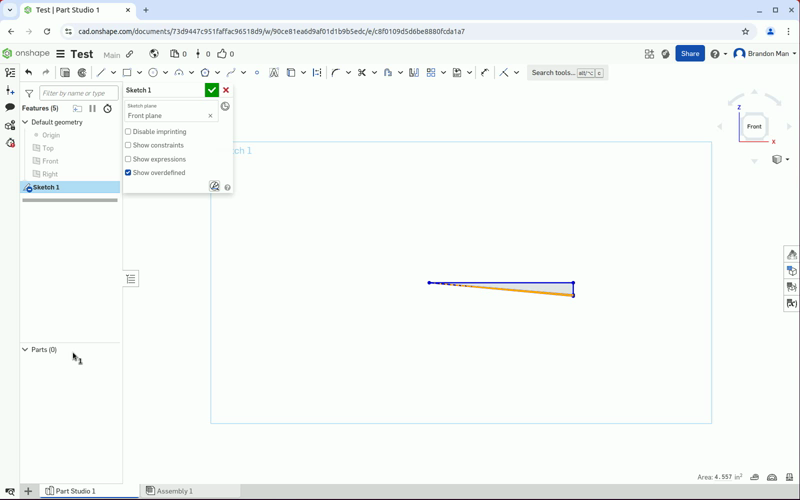
key(shift+e)
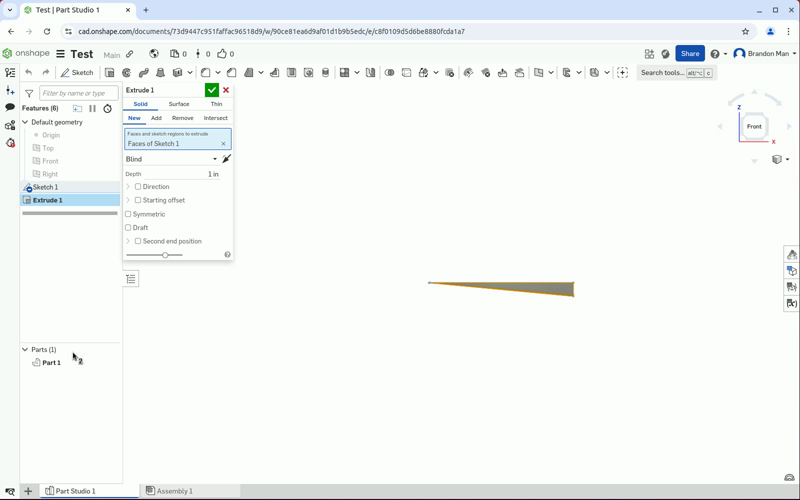
mouse_move(143, 106)
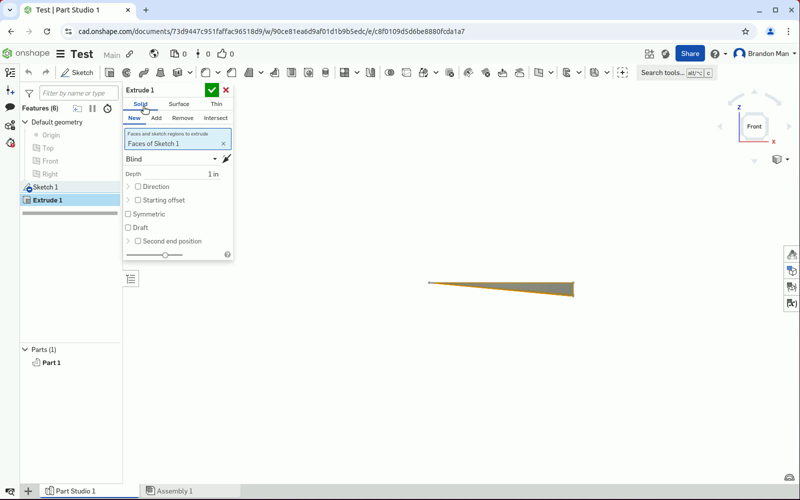
click(143, 106)
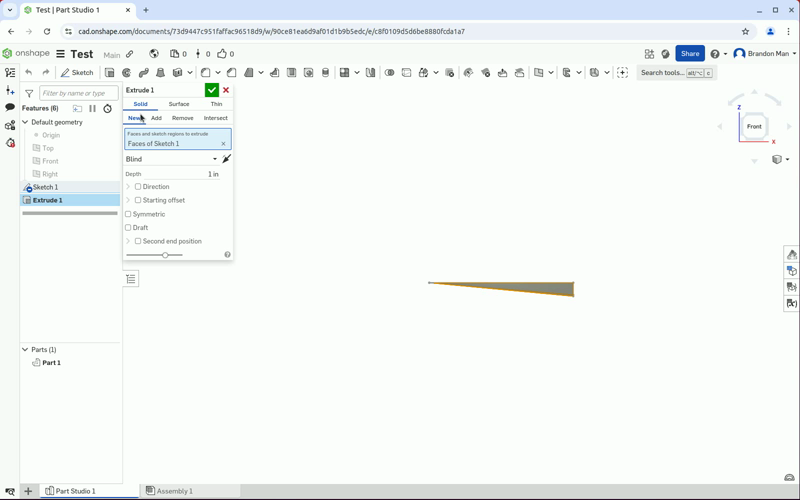
mouse_move(137, 120)
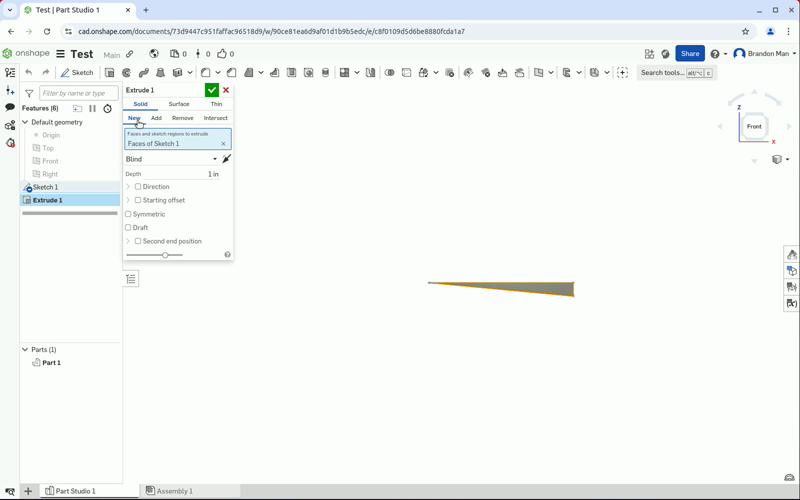
click(137, 120)
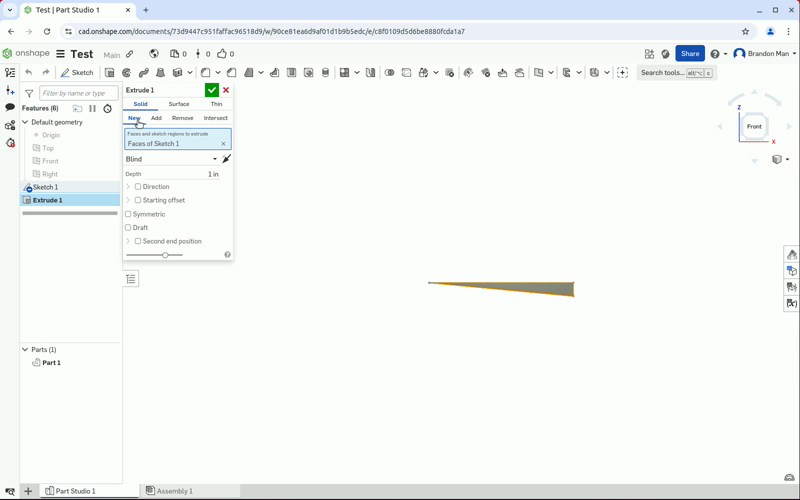
key(tab, 4)
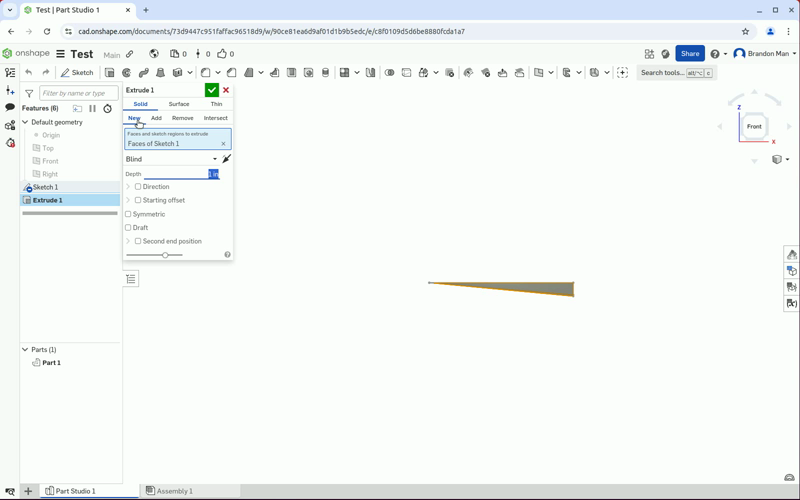
text(4.814)
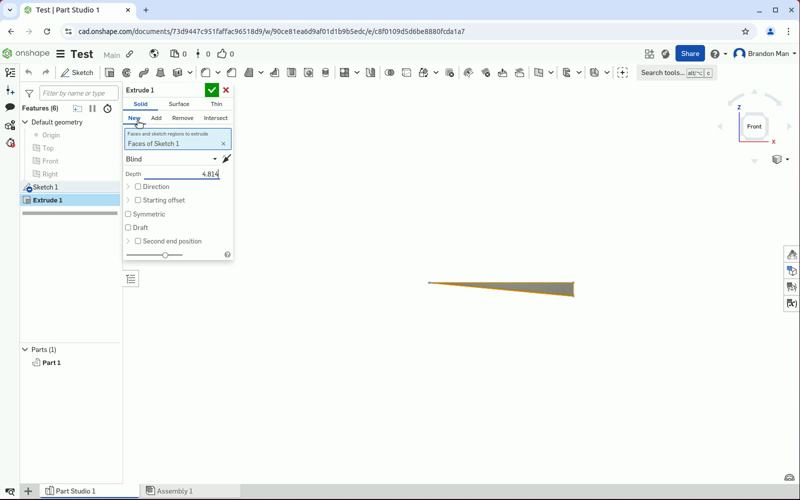
key(tab, 3)
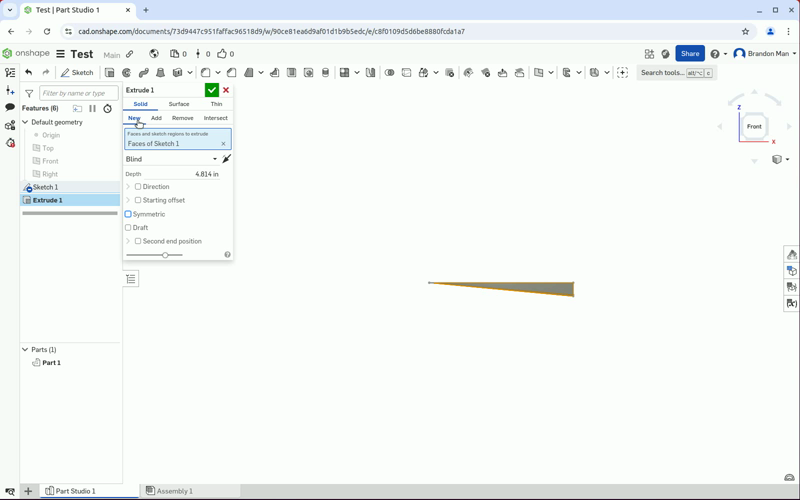
key(space)
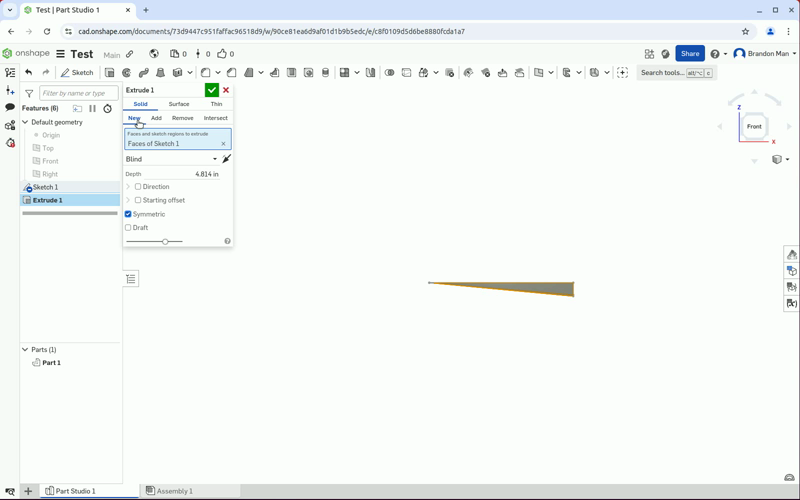
key(enter)
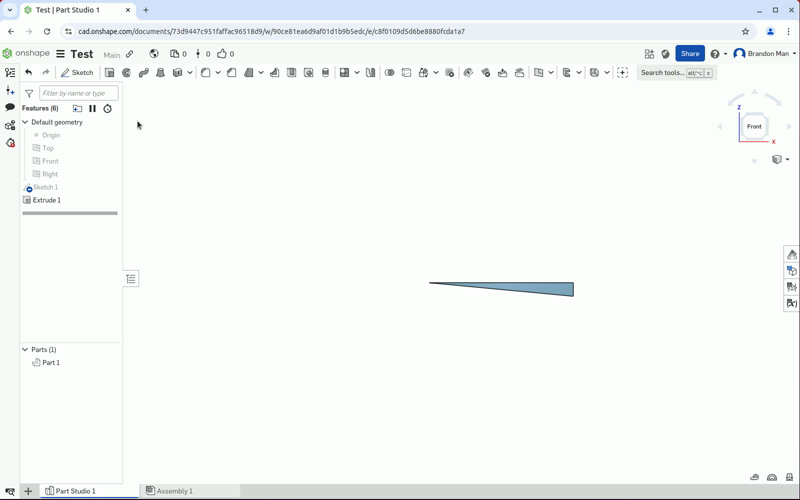
key(shift+h)
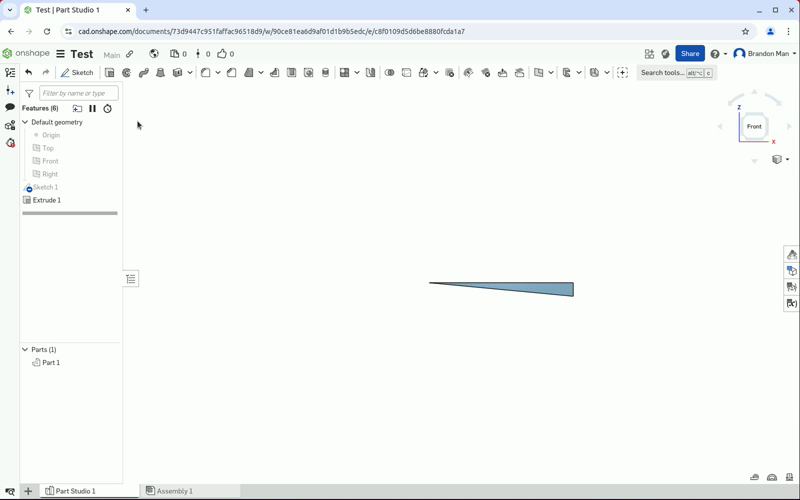
key(shift+h)
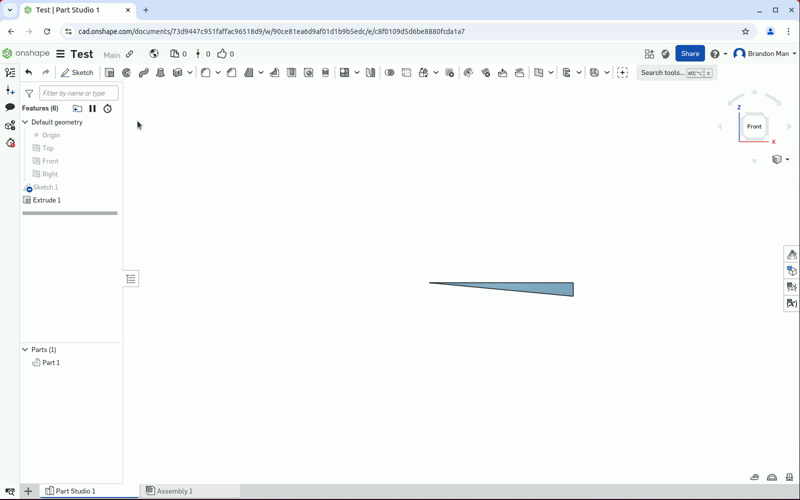
mouse_move(73, 189)
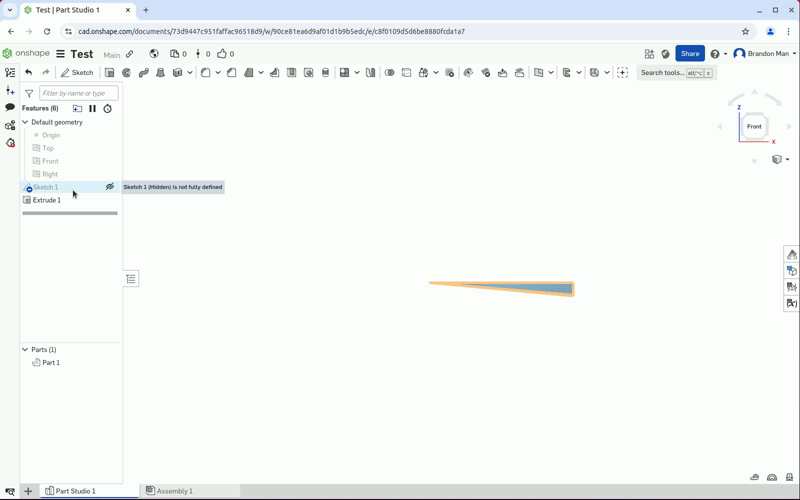
click(73, 189)
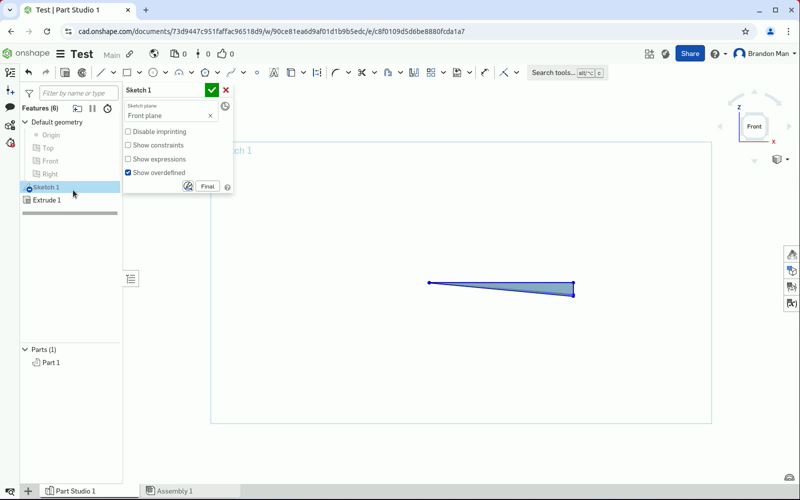
mouse_move(229, 92)
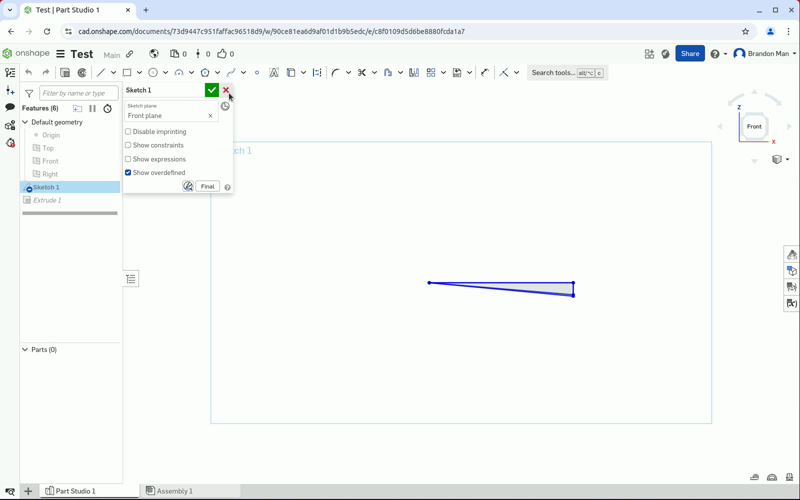
click(229, 92)
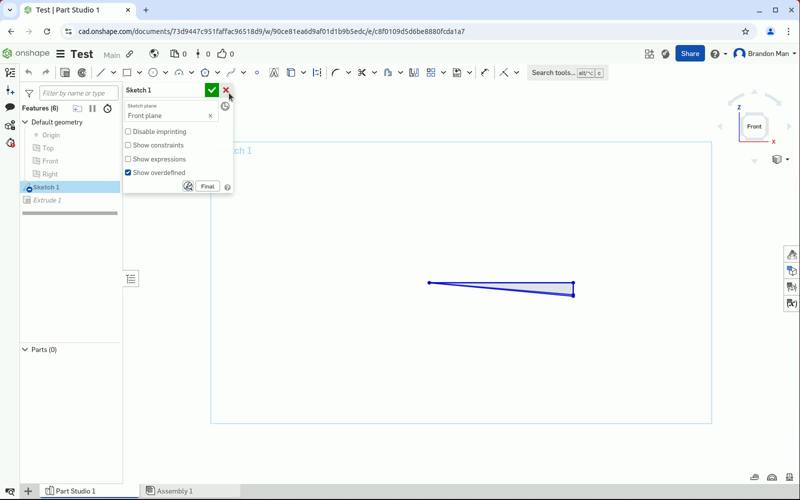
key(shift+s)
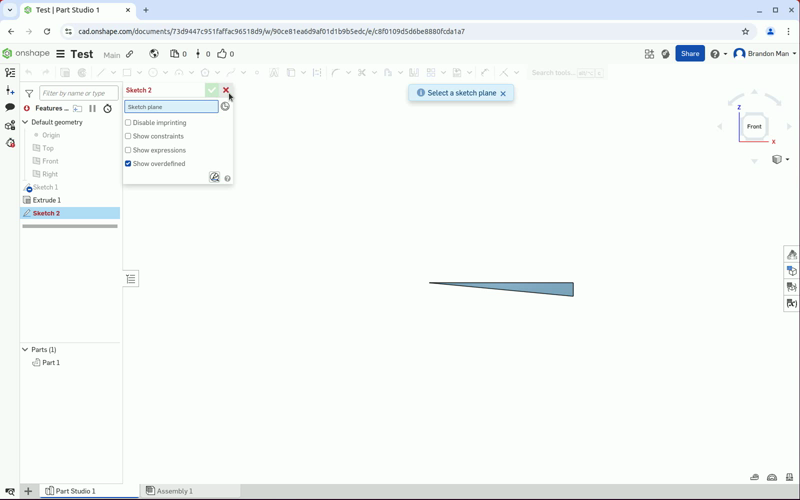
mouse_move(73, 163)
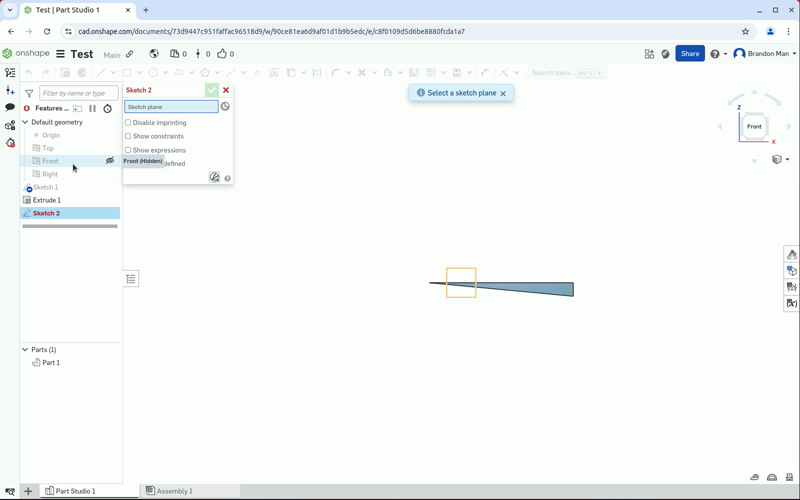
click(73, 163)
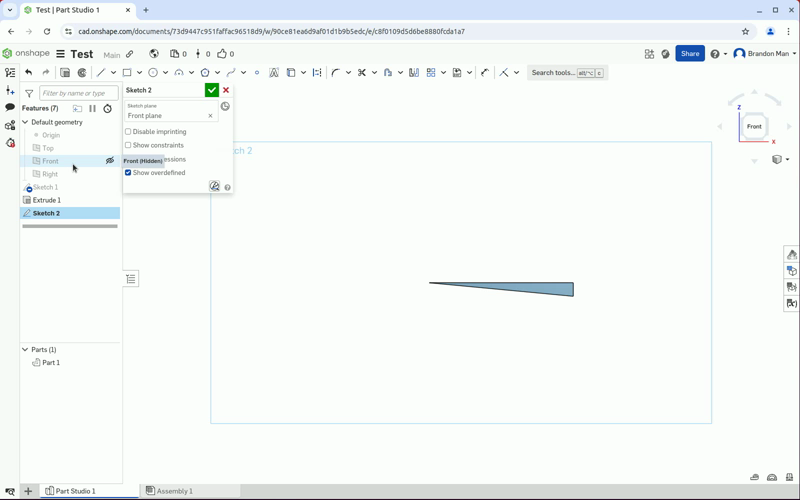
mouse_move(73, 352)
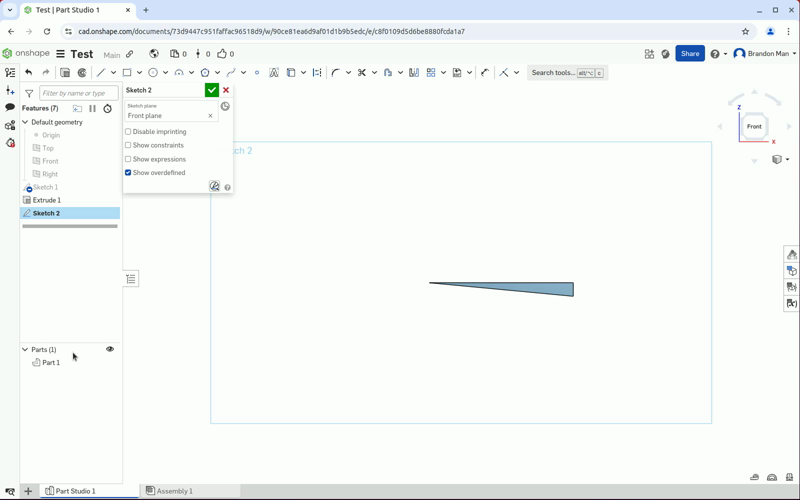
key(y)
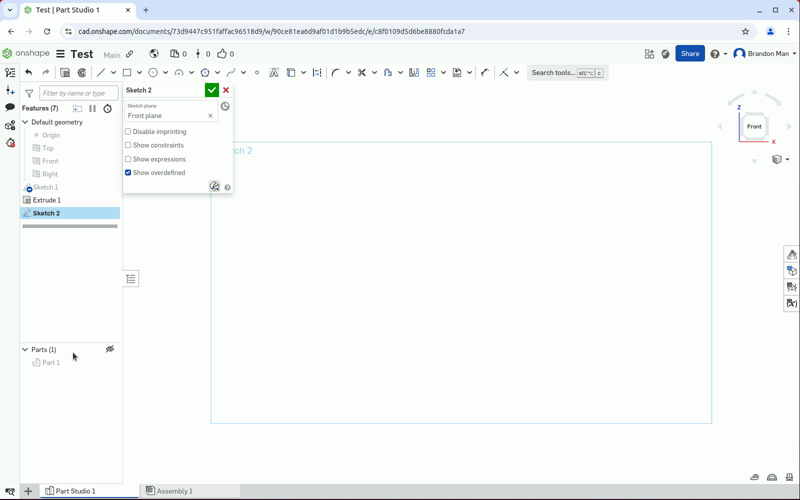
key(l)
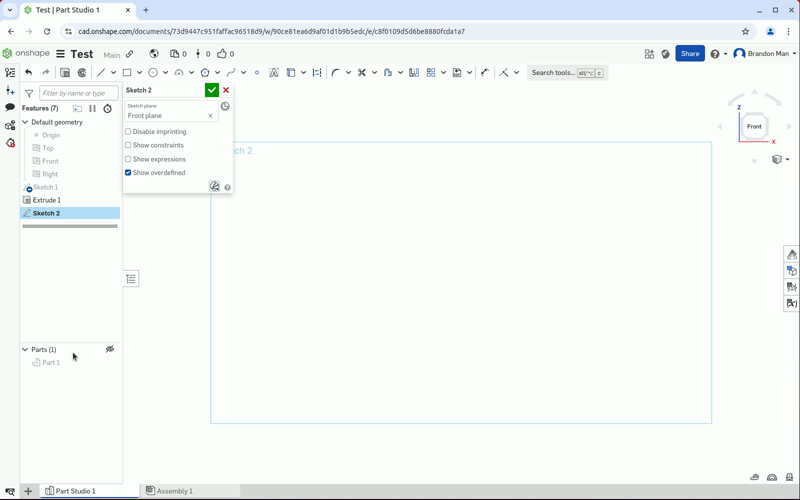
key_down(shift)
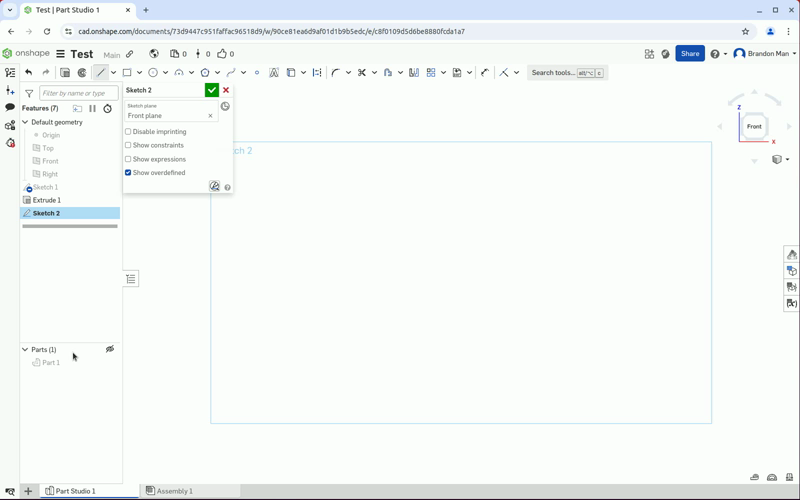
mouse_move(429, 282)
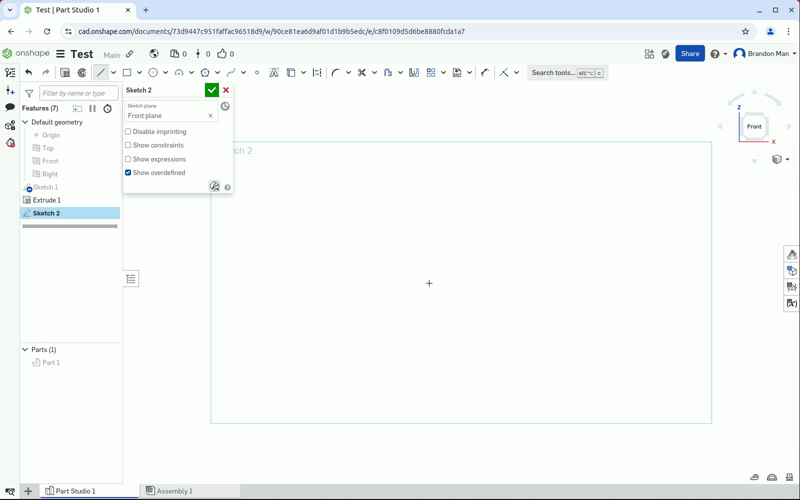
click(429, 282)
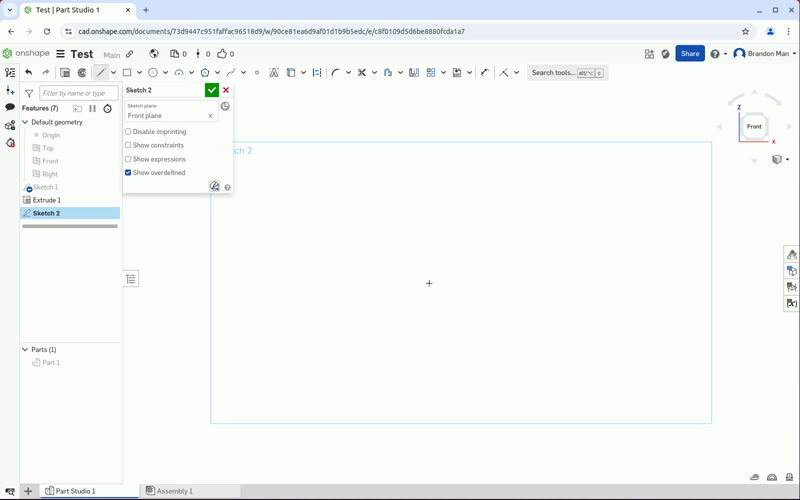
key_up(shift)
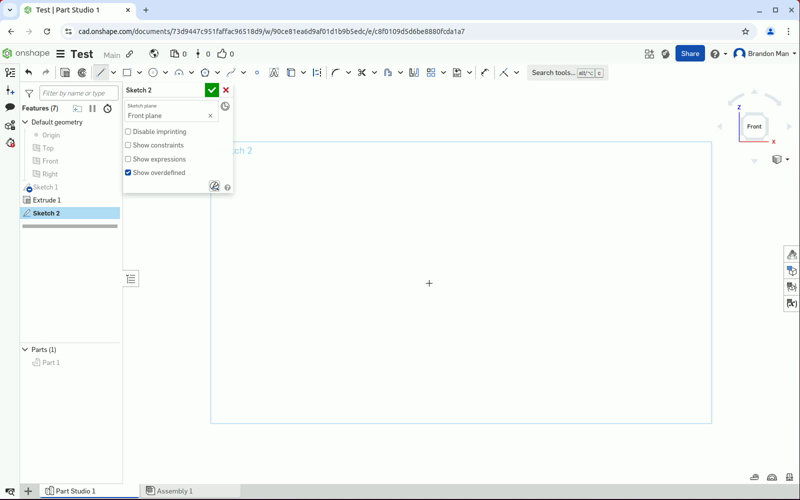
key_down(shift)
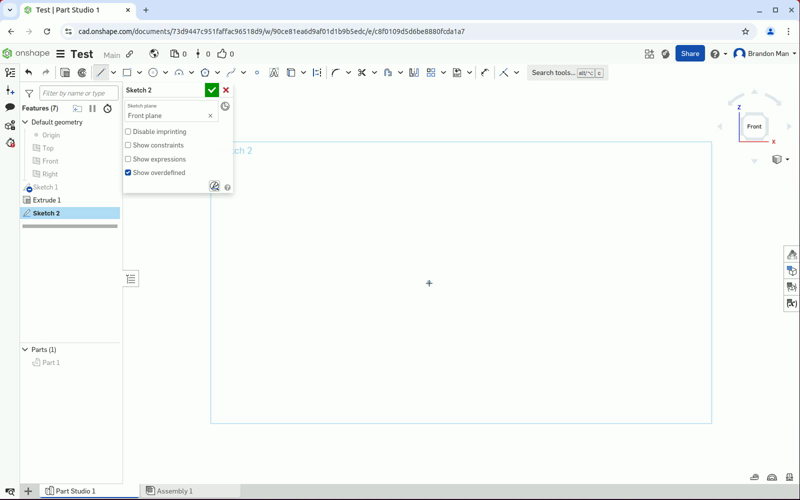
mouse_move(571, 294)
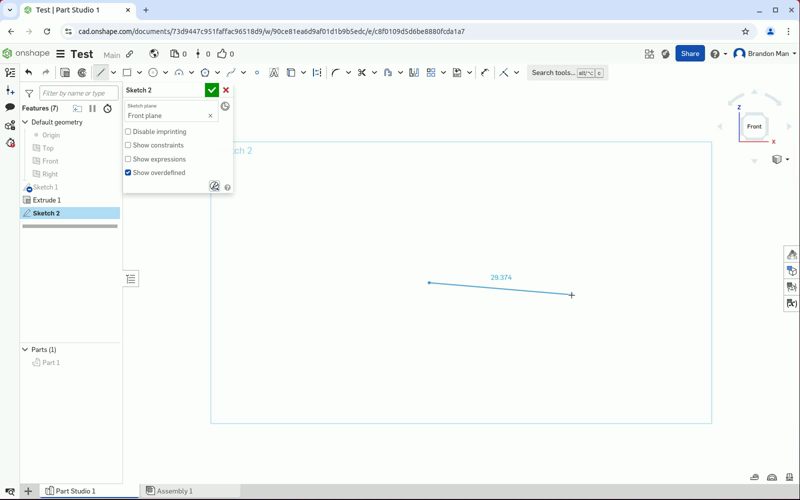
click(571, 294)
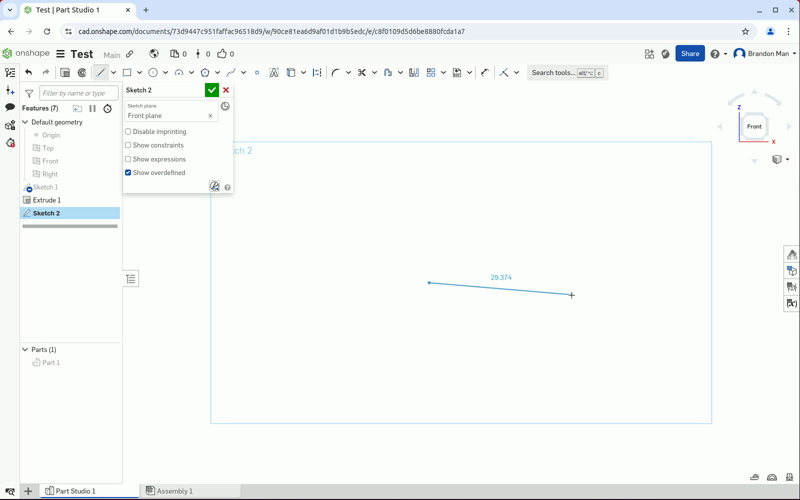
key_up(shift)
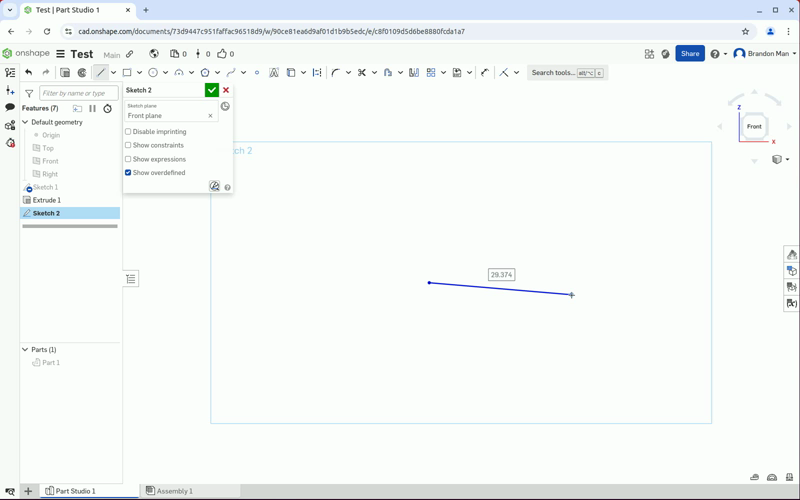
key_down(shift)
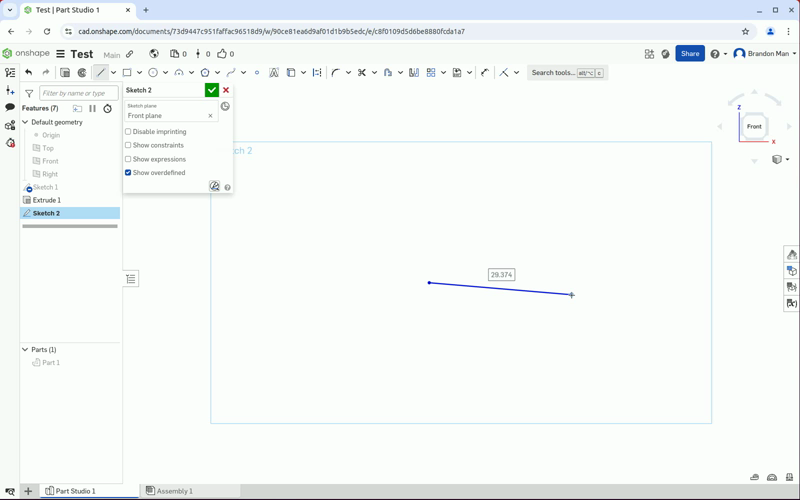
mouse_move(589, 294)
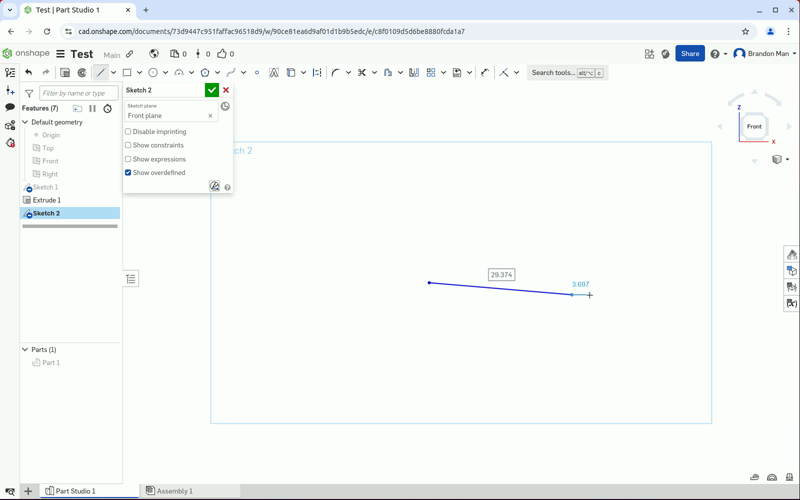
mouse_move(571, 282)
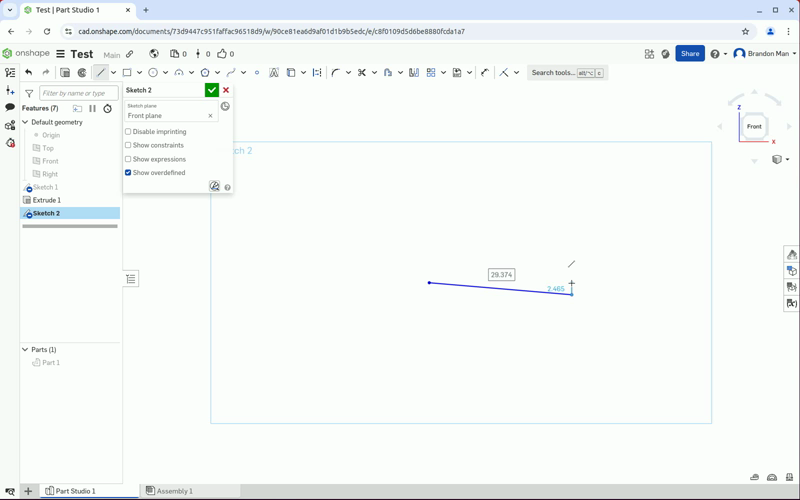
click(571, 282)
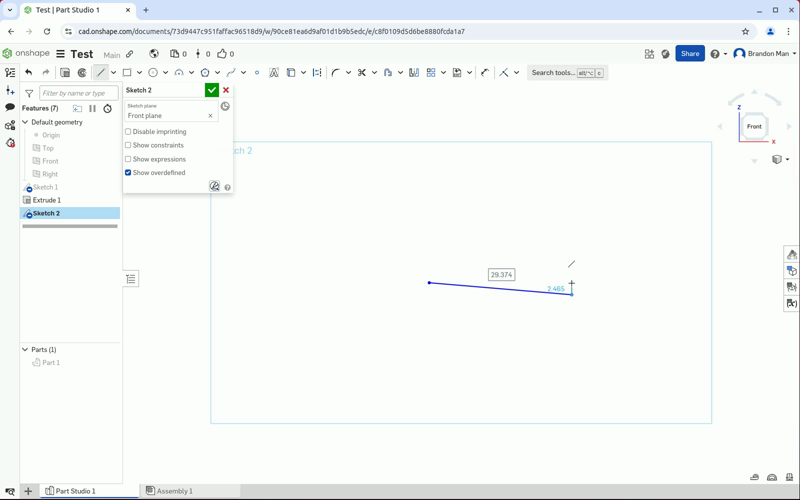
key_up(shift)
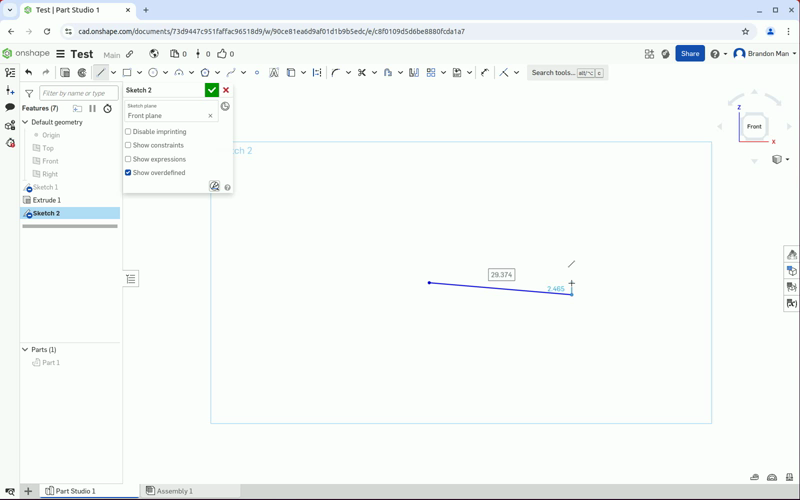
key_down(shift)
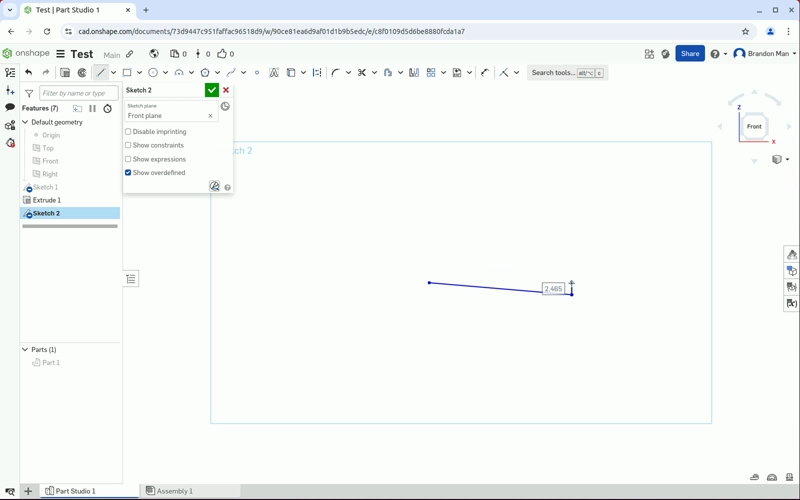
mouse_move(429, 282)
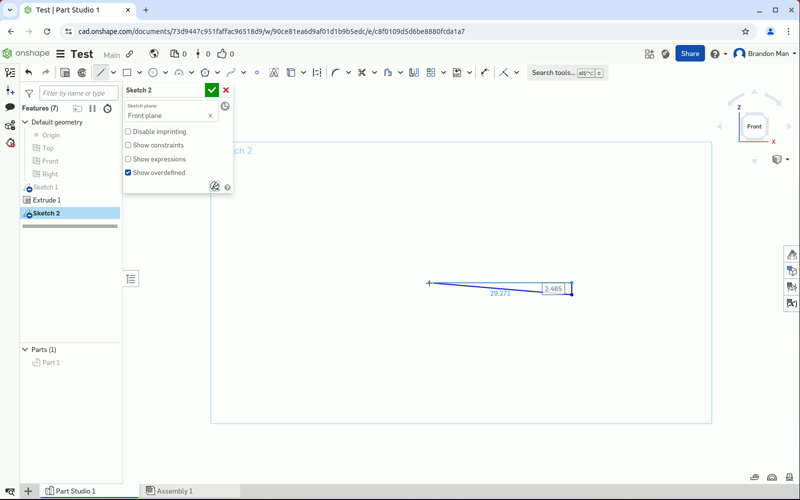
key_up(shift)
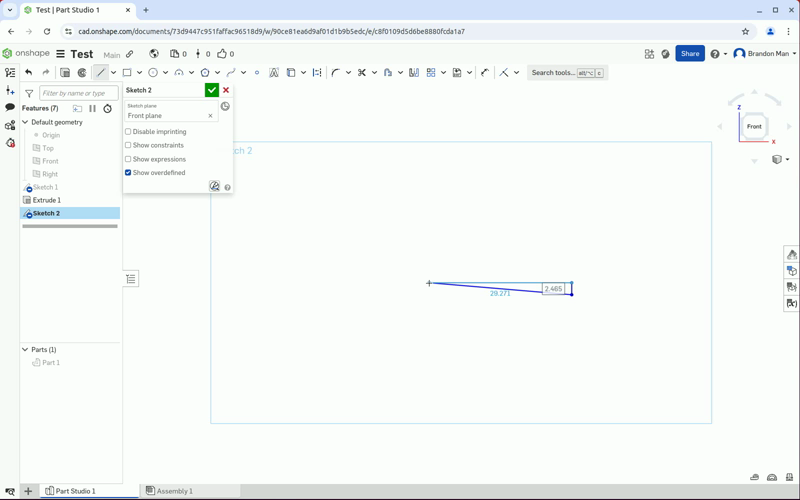
click(429, 282)
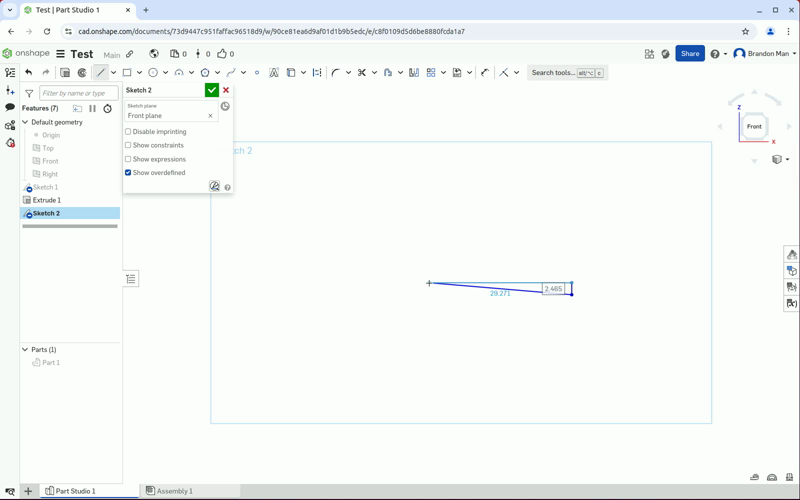
key(esc)
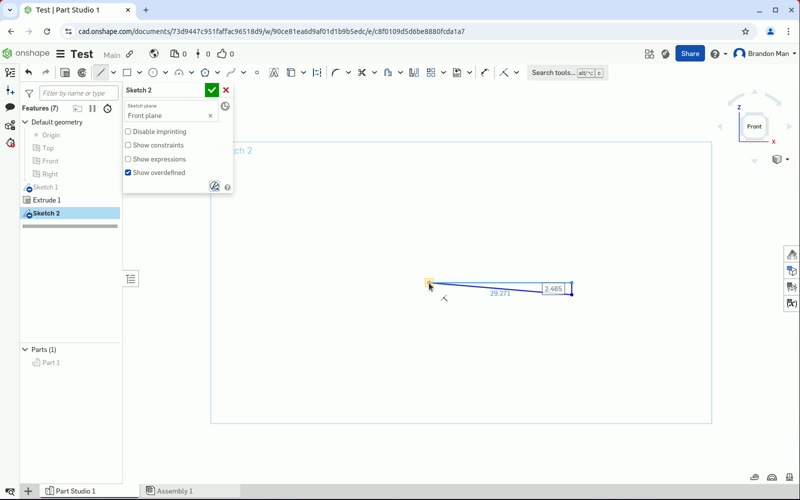
mouse_move(519, 288)
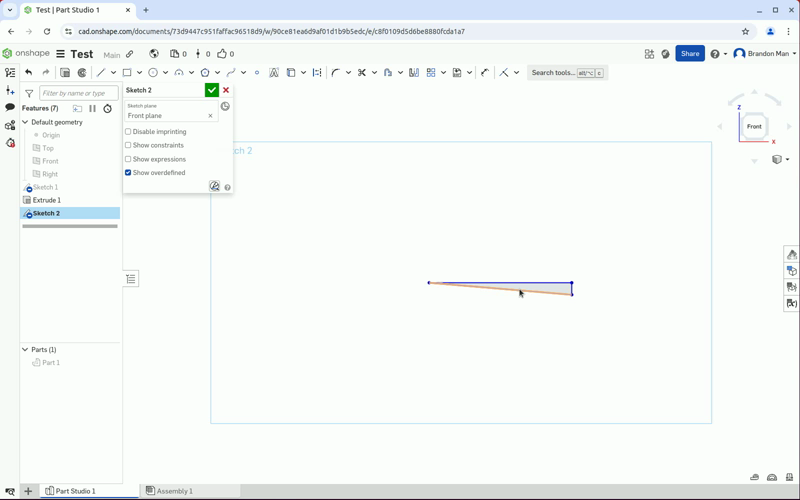
scroll(6)
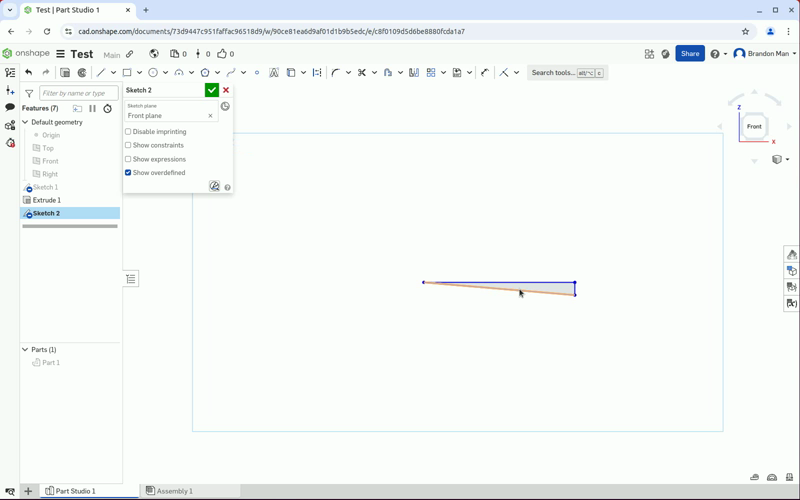
scroll(6)
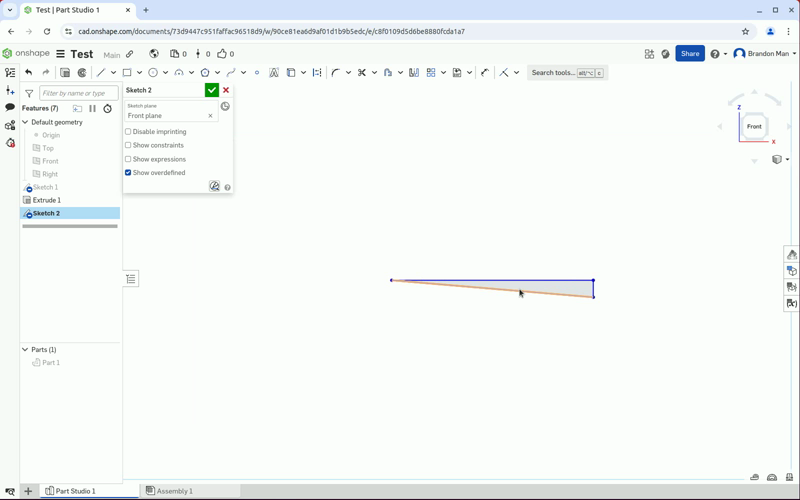
scroll(6)
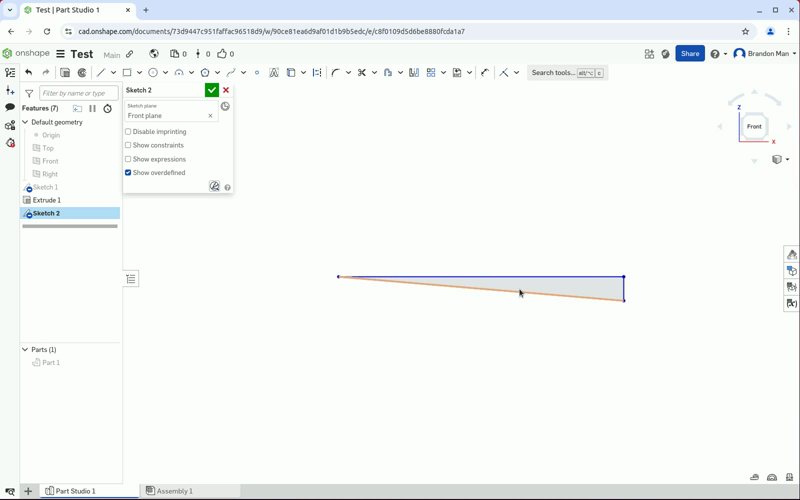
scroll(6)
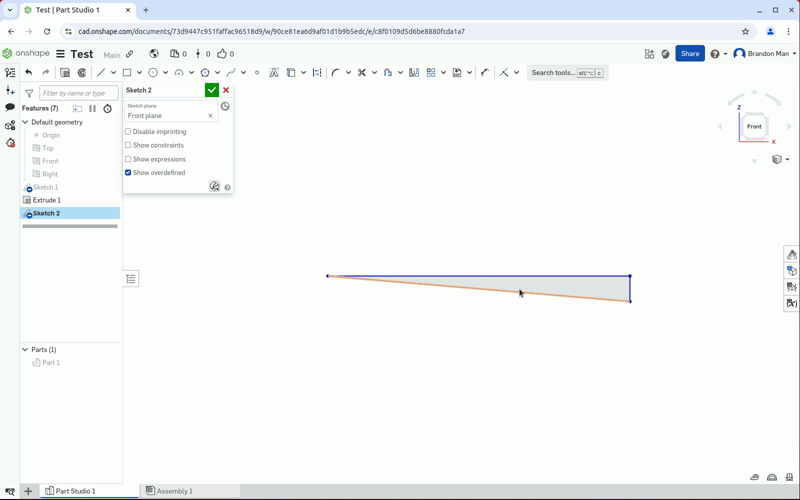
scroll(6)
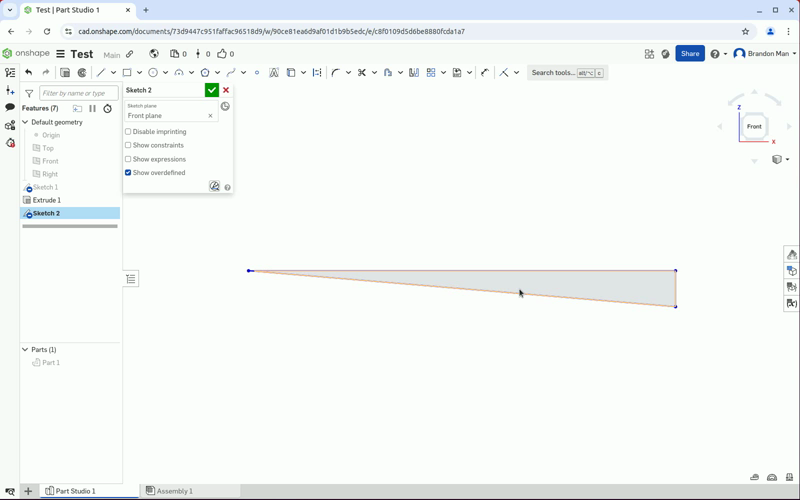
scroll(6)
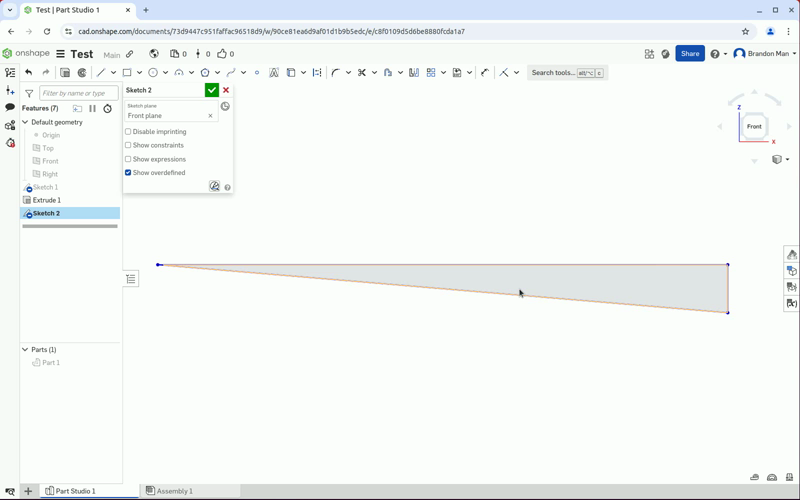
scroll(6)
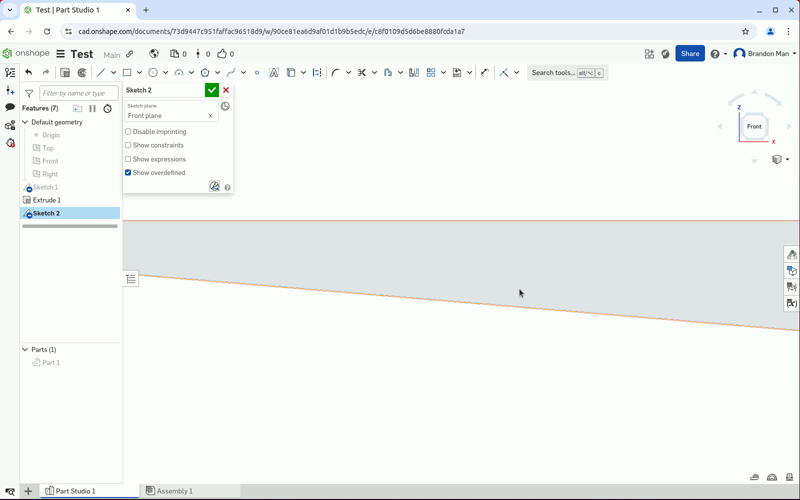
click(519, 288)
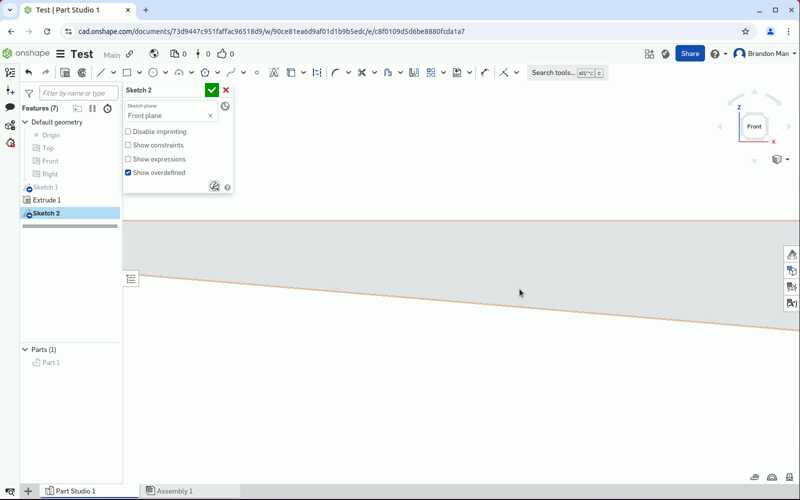
scroll(-6)
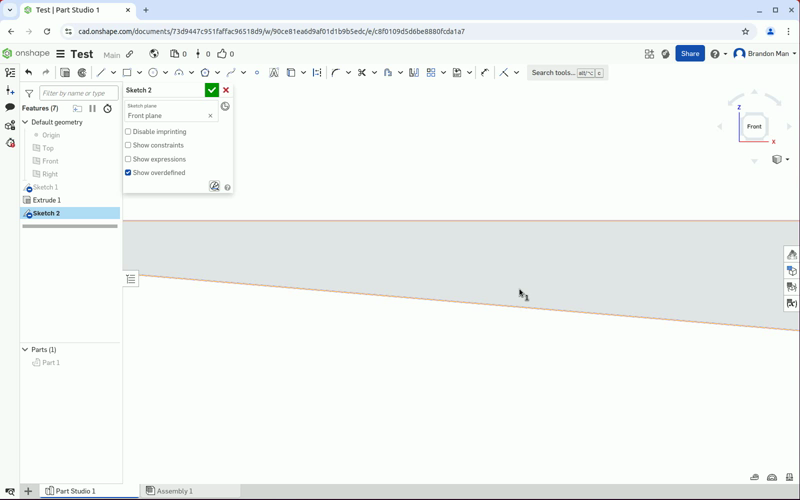
scroll(-6)
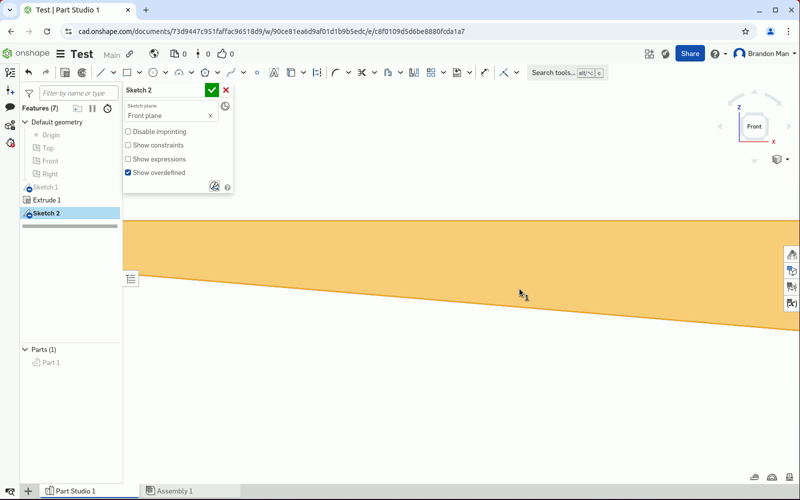
scroll(-6)
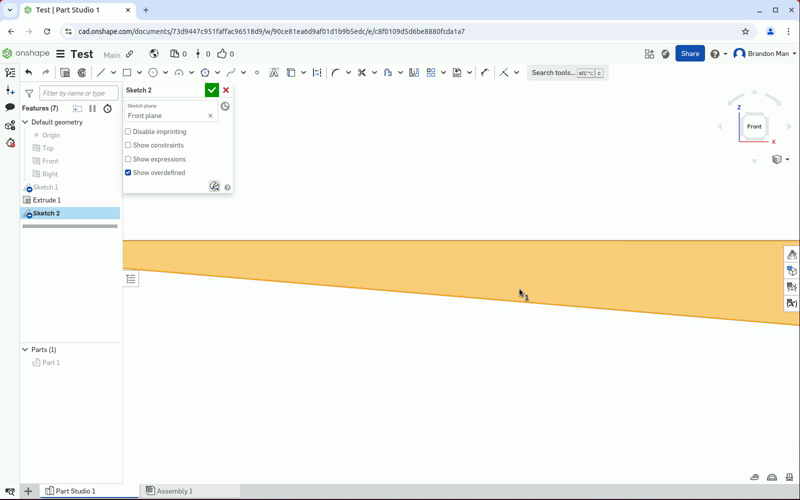
scroll(-6)
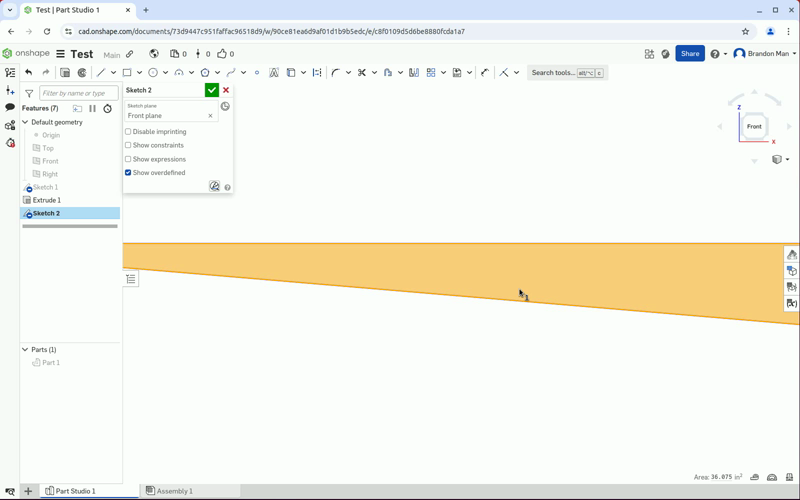
scroll(-6)
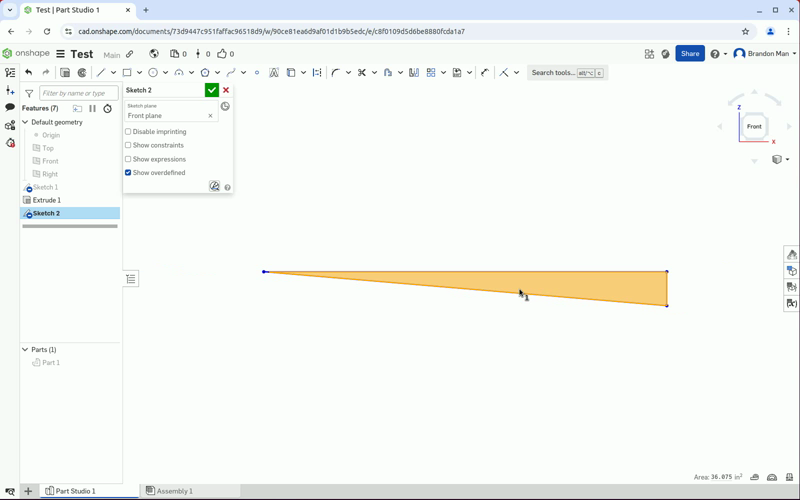
scroll(-6)
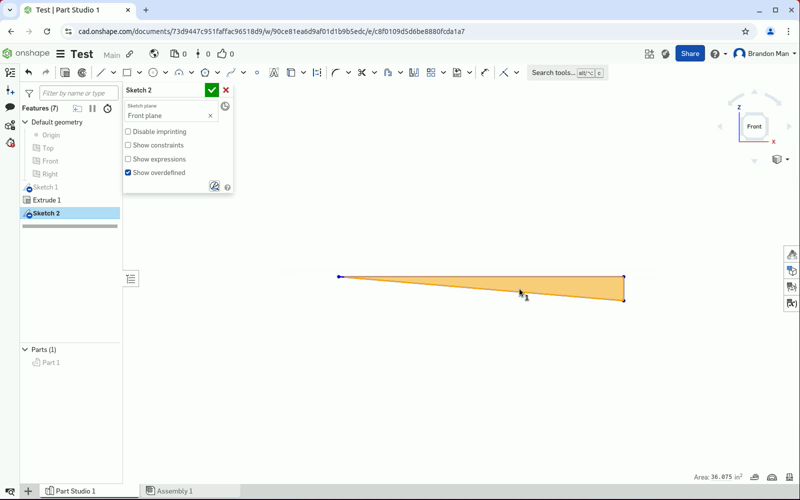
scroll(-6)
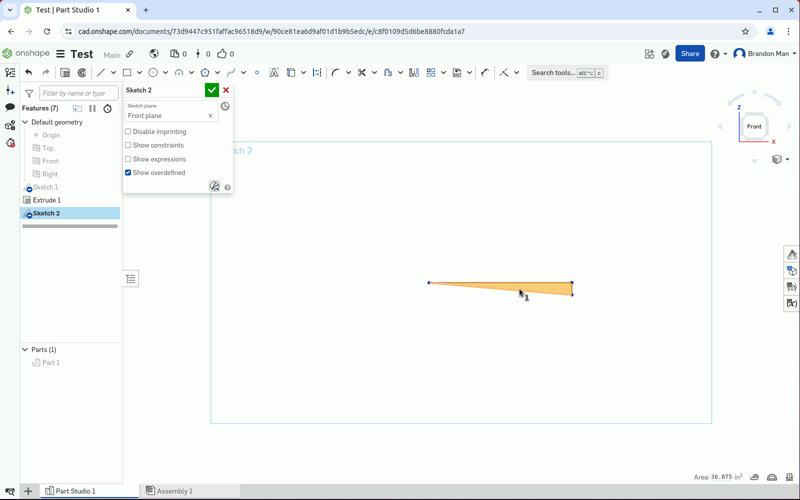
mouse_move(73, 352)
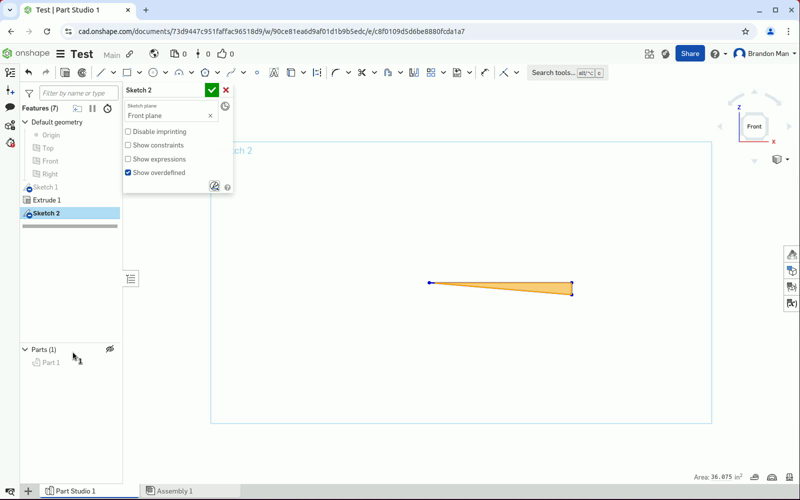
key(shift+y)
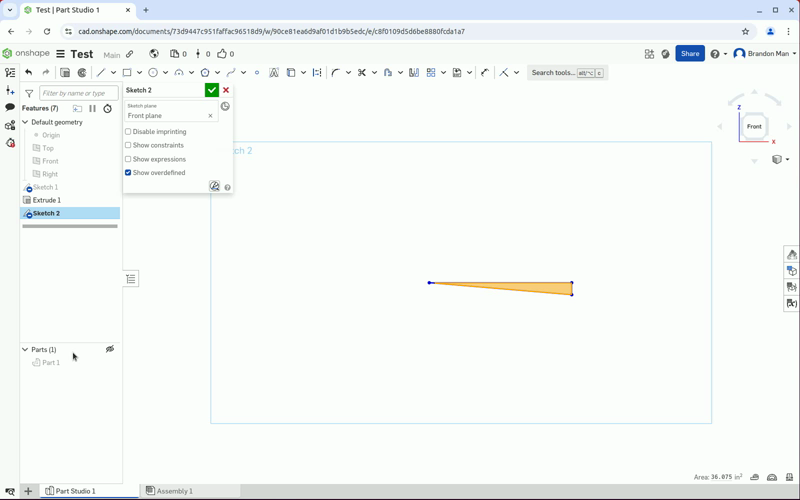
key(shift+e)
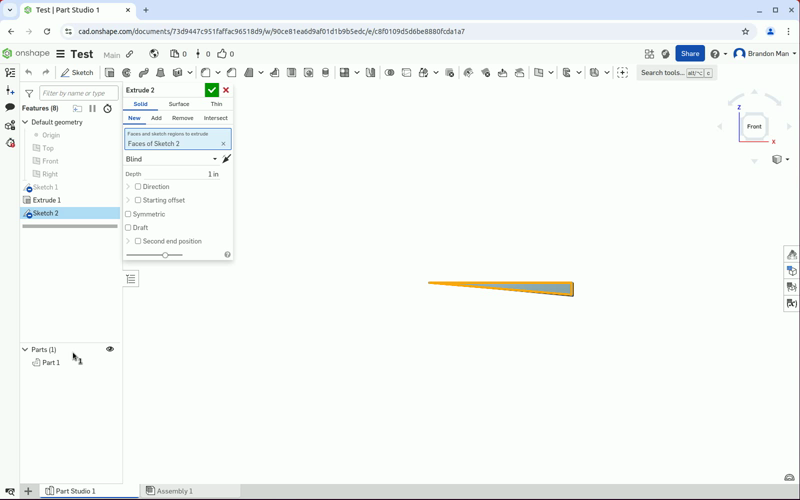
mouse_move(143, 106)
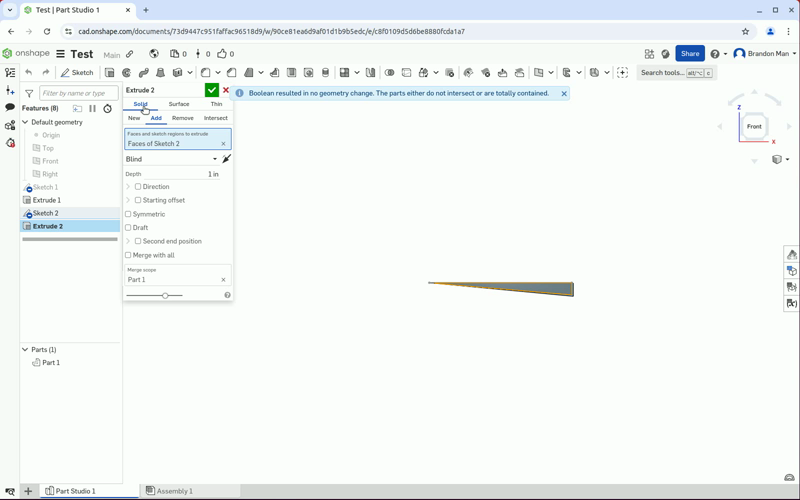
click(143, 106)
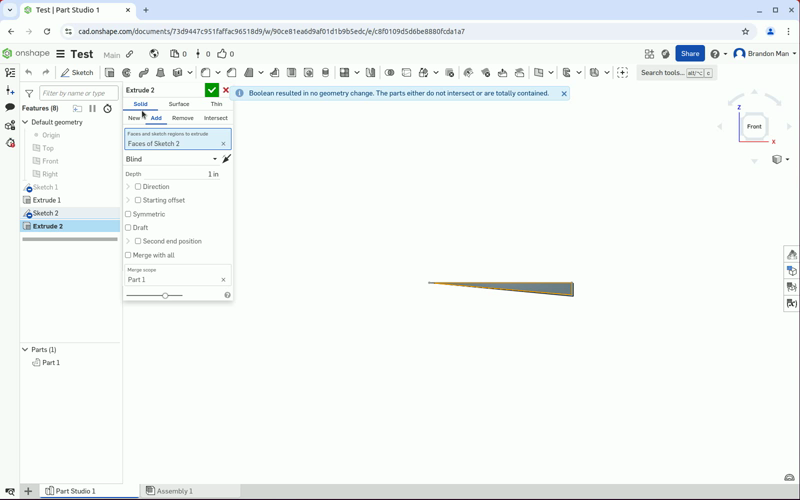
mouse_move(137, 120)
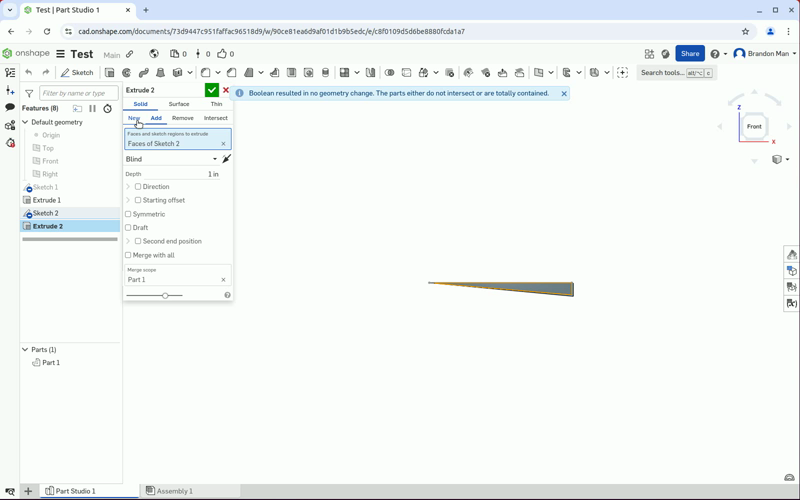
click(137, 120)
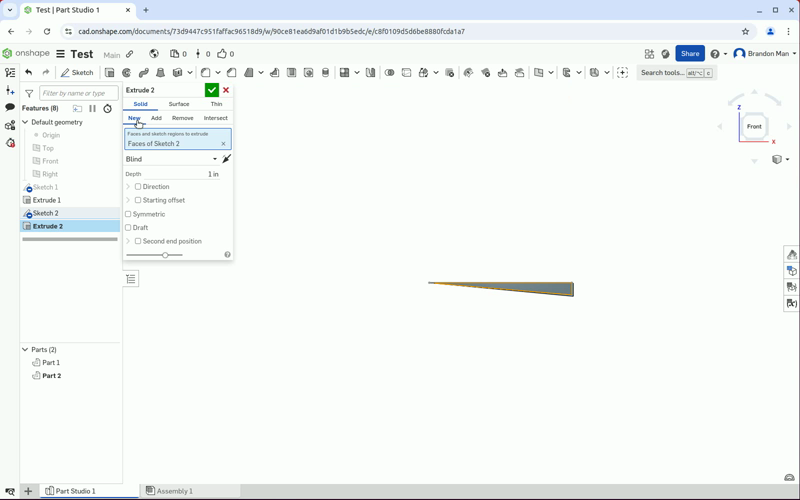
key(tab, 4)
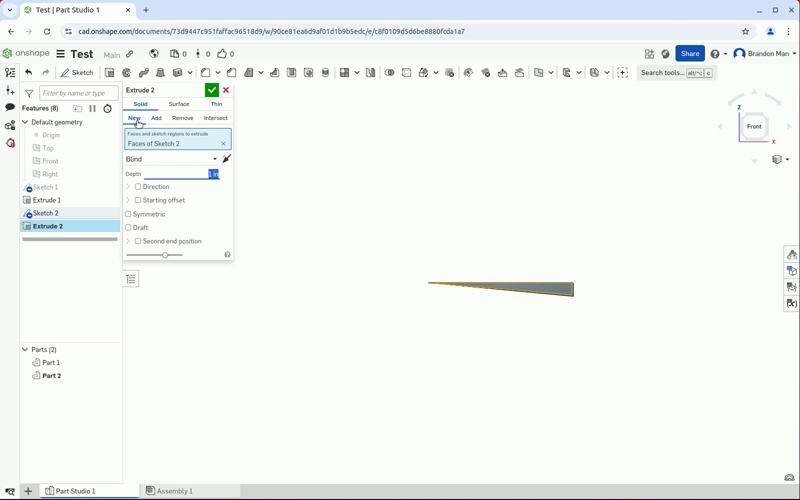
text(4.814)
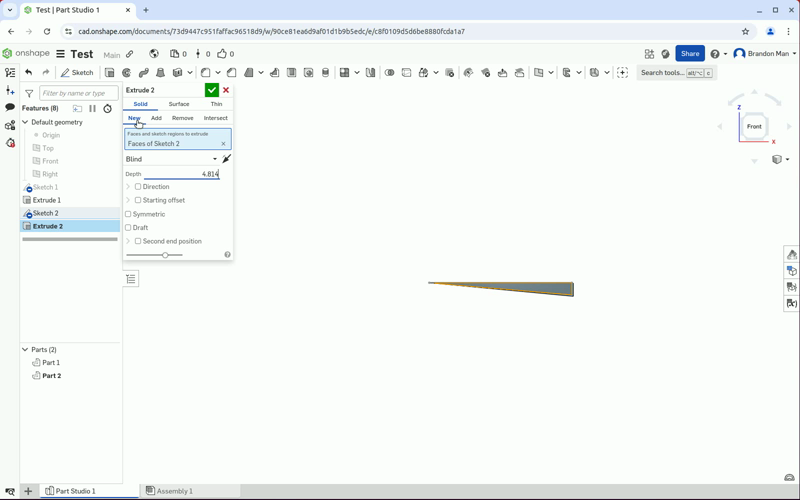
key(tab, 3)
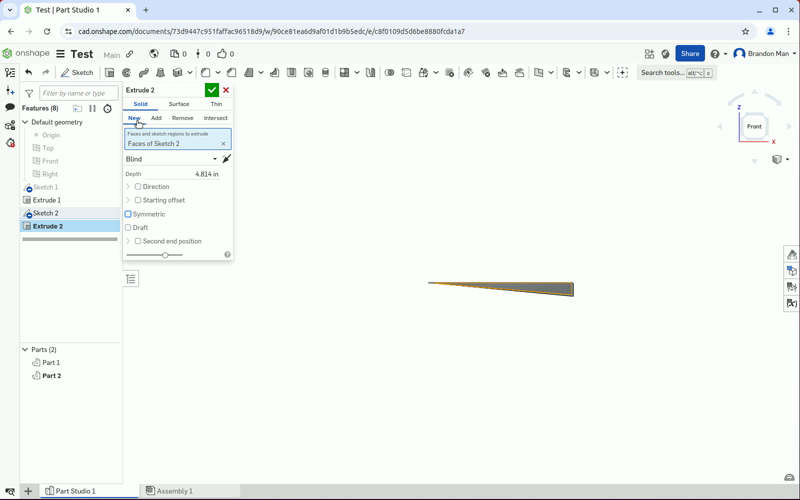
key(space)
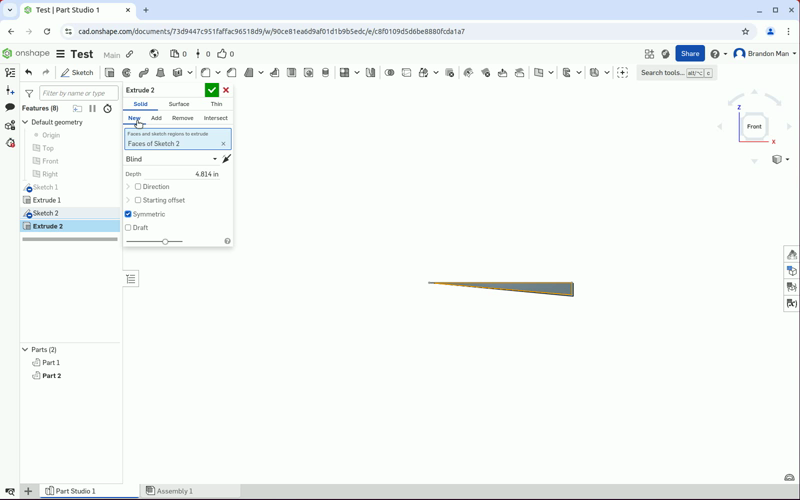
key(enter)
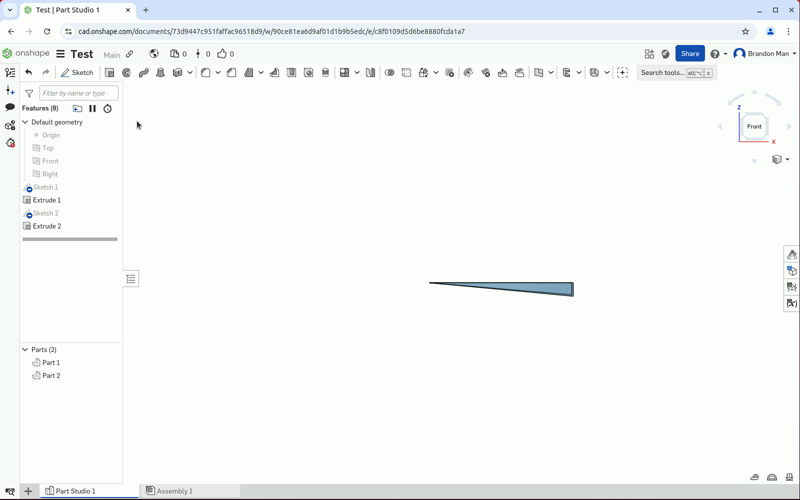
key(shift+h)
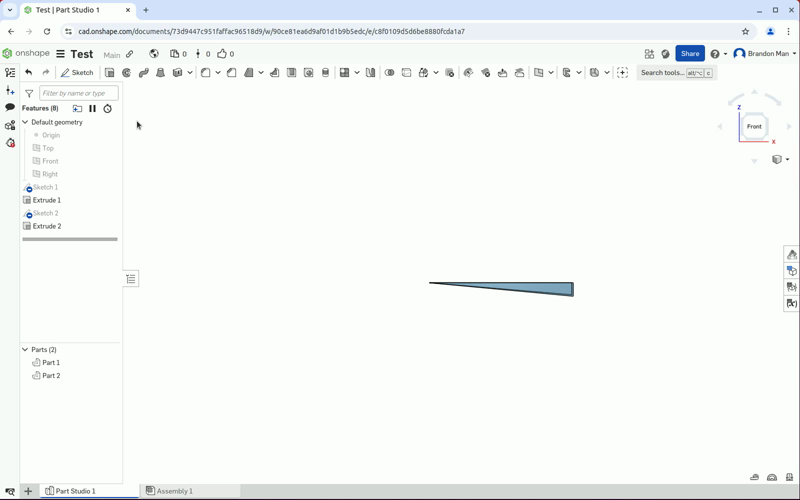
key(shift+h)
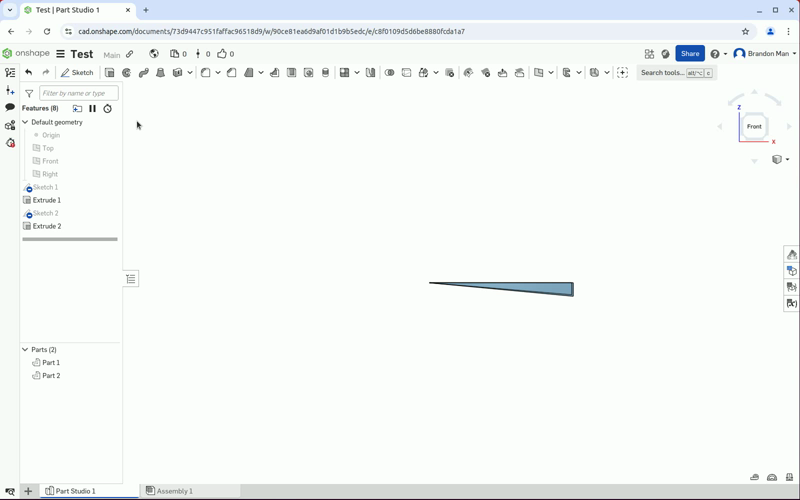
mouse_move(73, 189)
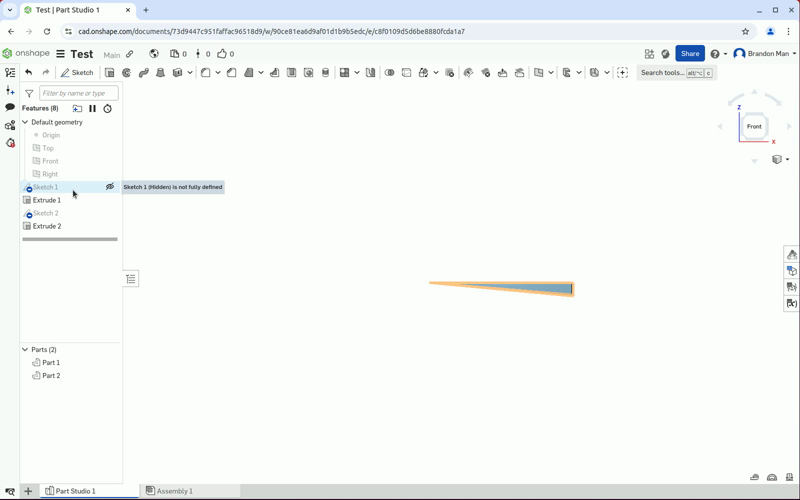
click(73, 189)
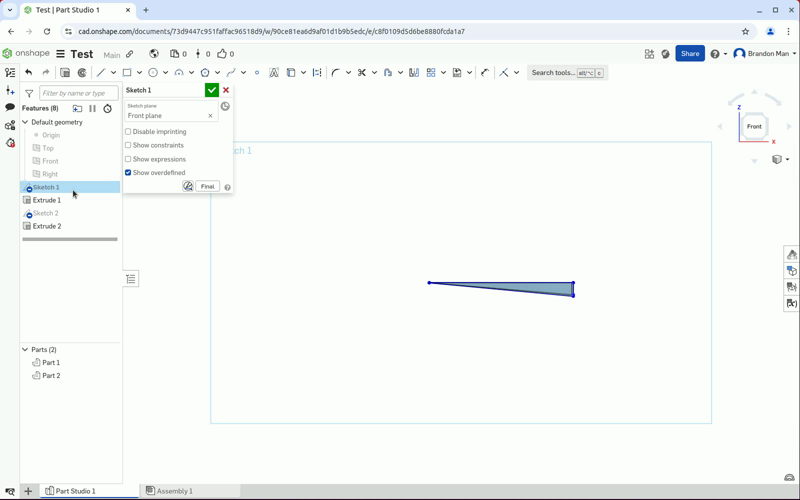
mouse_move(229, 92)
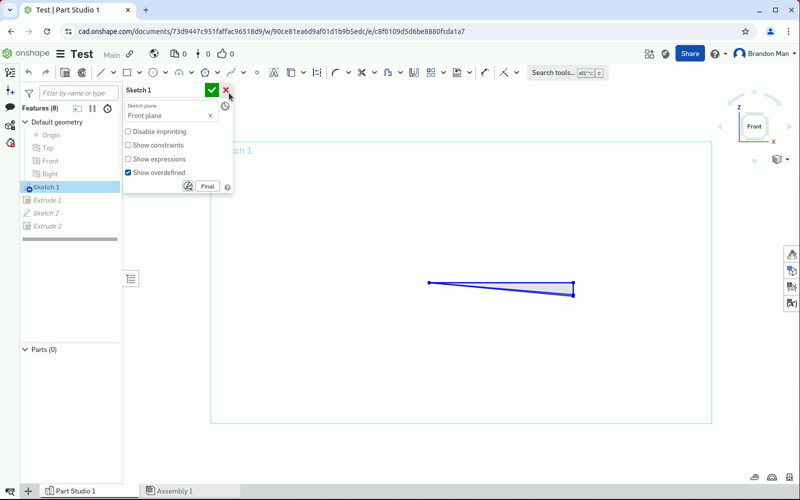
click(229, 92)
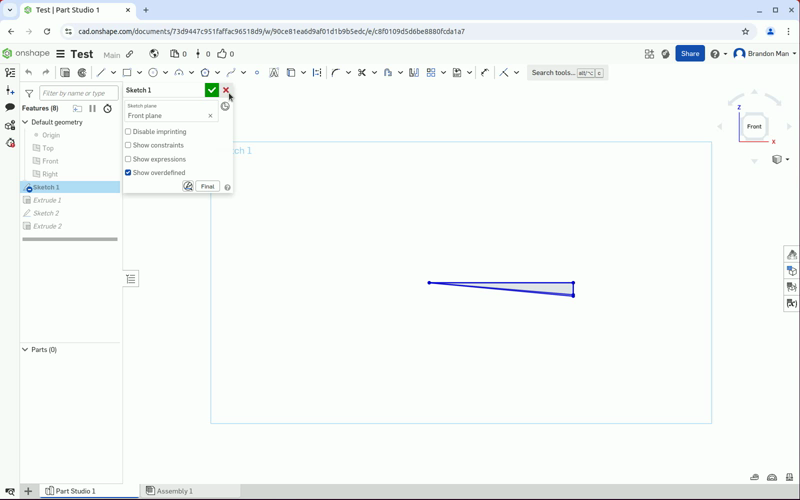
key(shift+s)
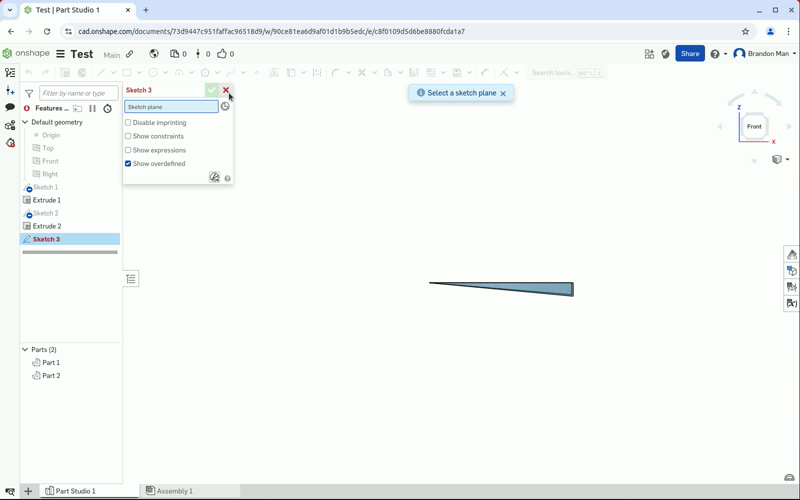
mouse_move(73, 163)
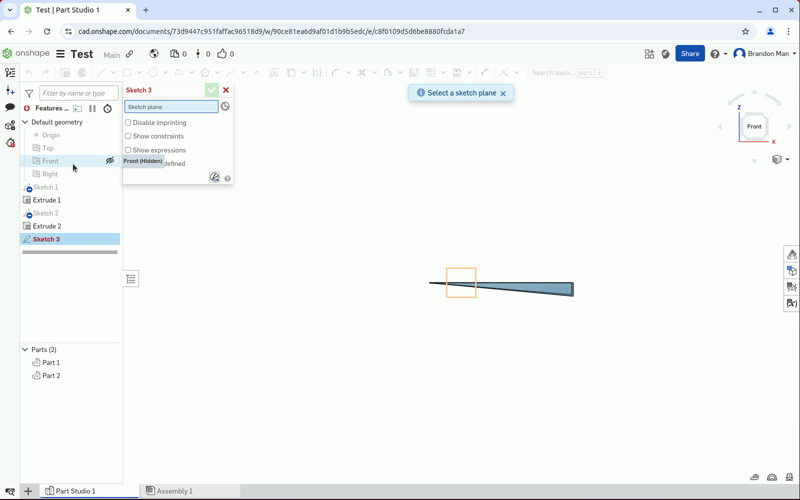
click(73, 163)
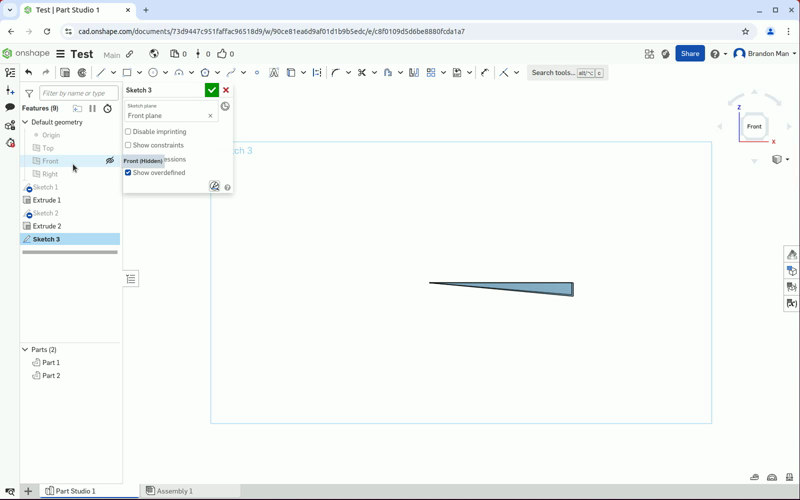
mouse_move(73, 352)
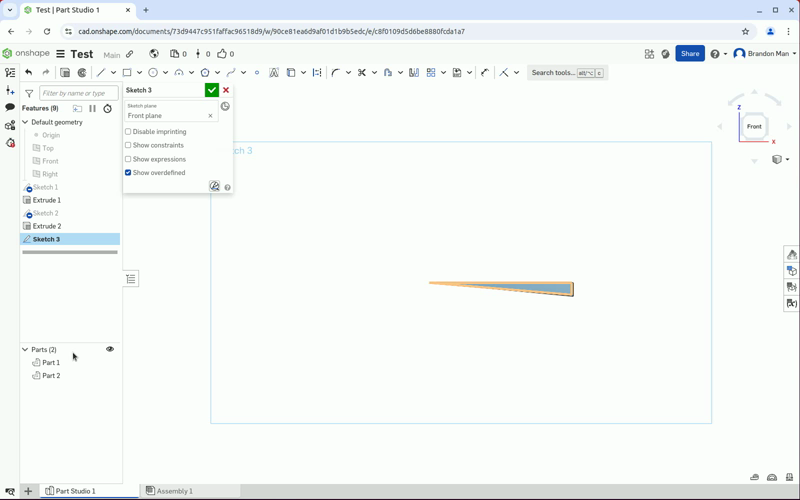
key(y)
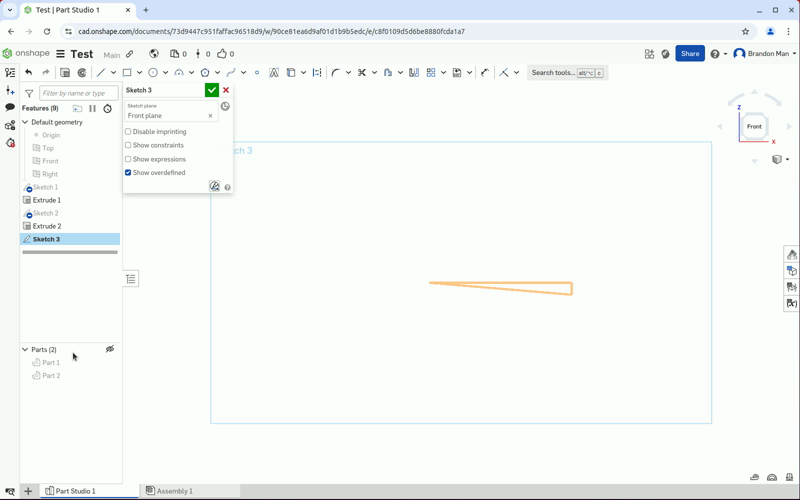
key(l)
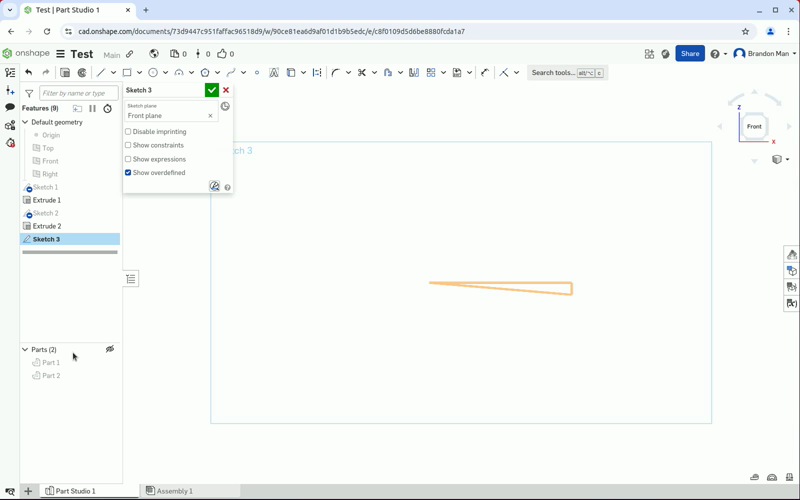
key_down(shift)
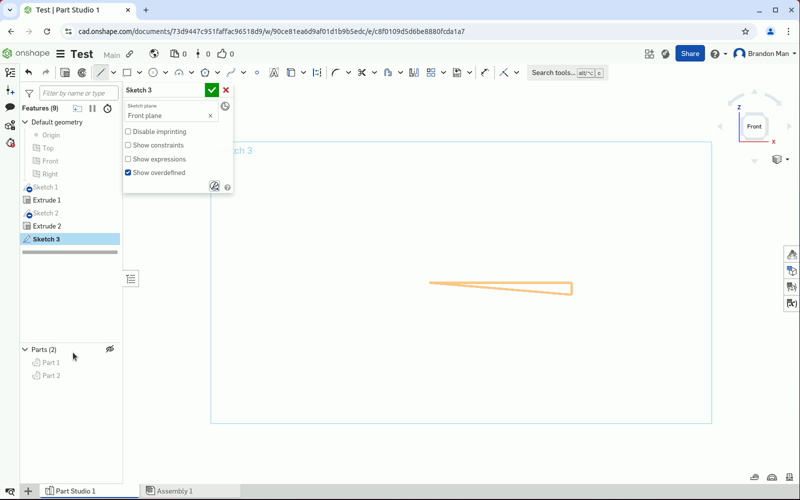
mouse_move(429, 282)
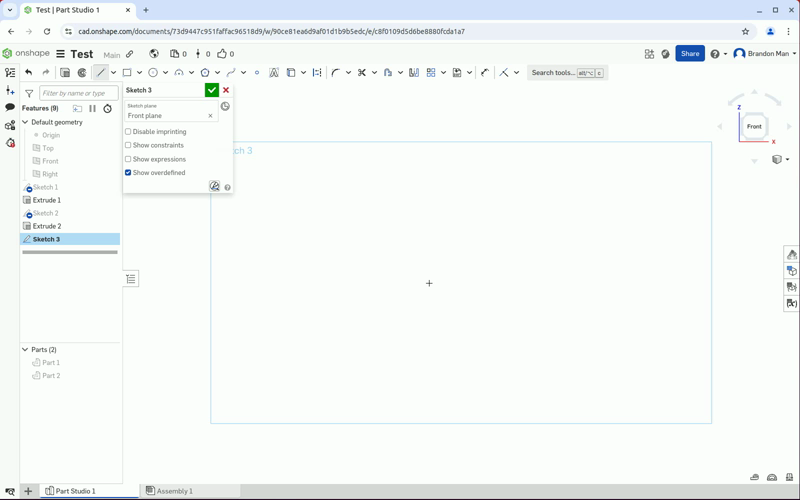
click(429, 282)
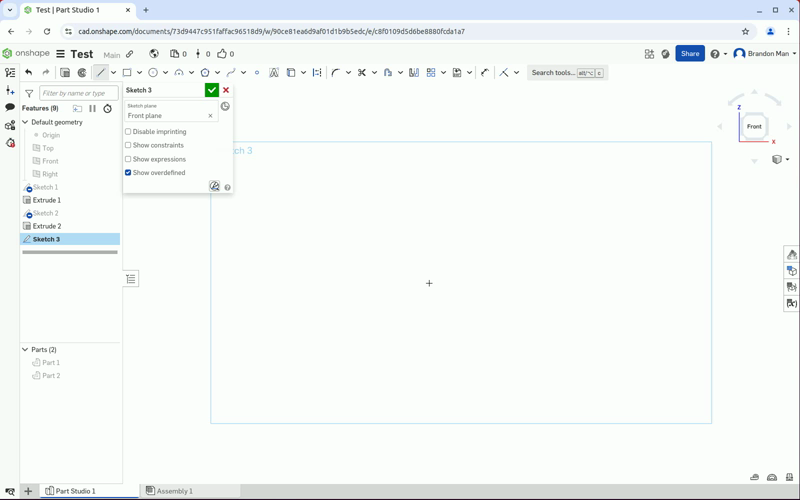
key_up(shift)
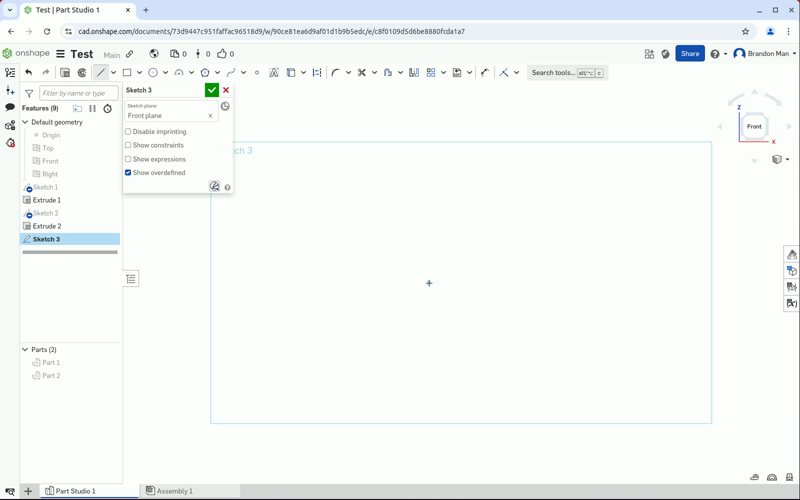
key_down(shift)
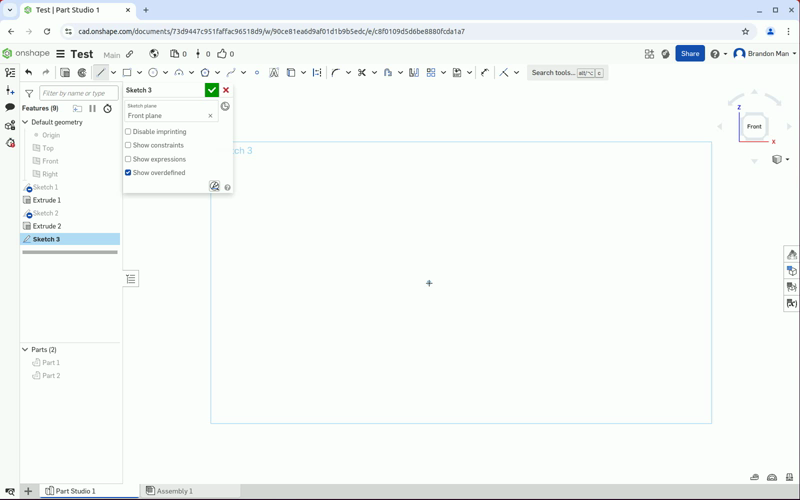
mouse_move(571, 294)
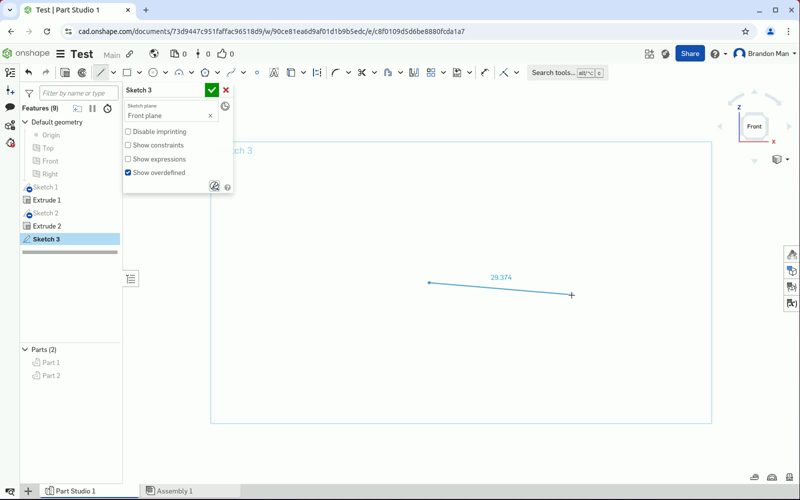
click(571, 294)
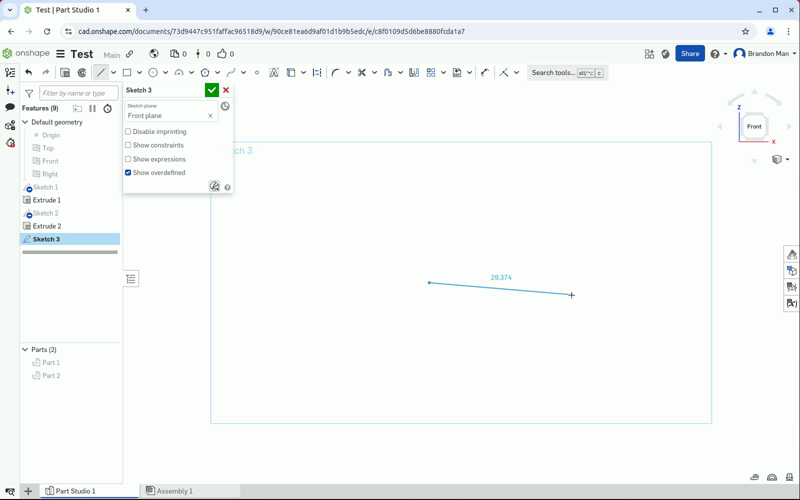
key_up(shift)
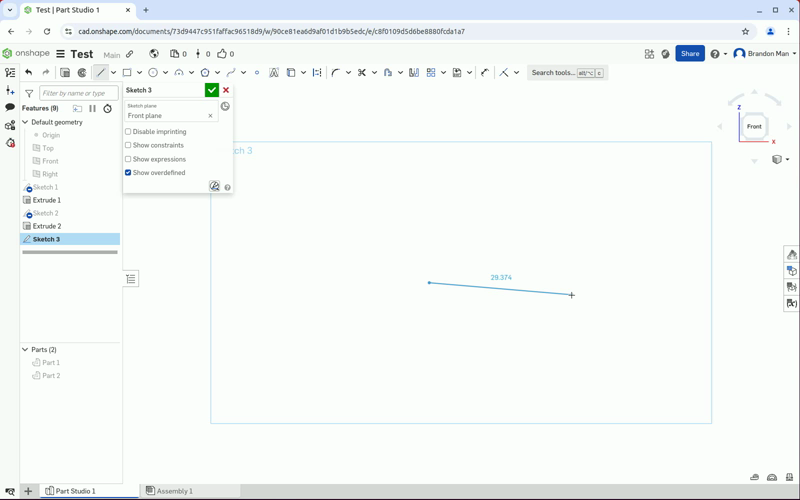
key_down(shift)
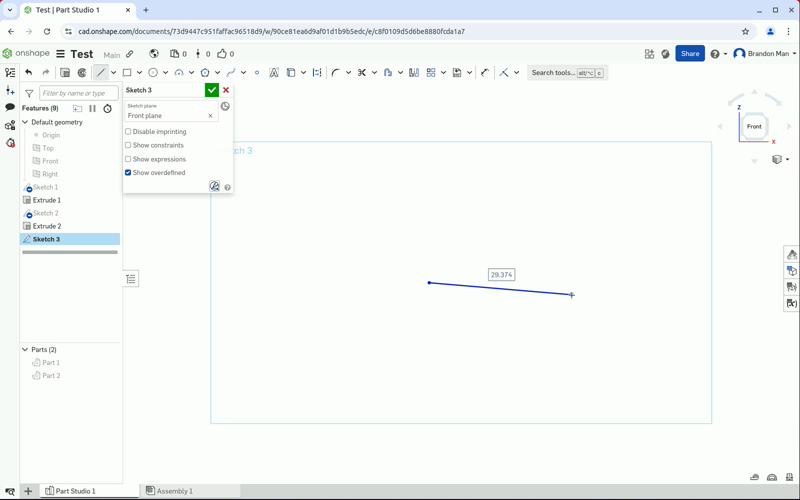
mouse_move(589, 294)
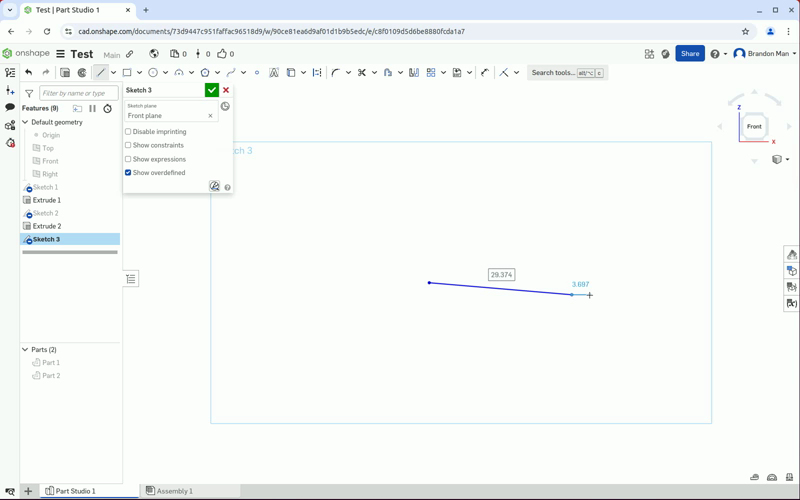
mouse_move(571, 282)
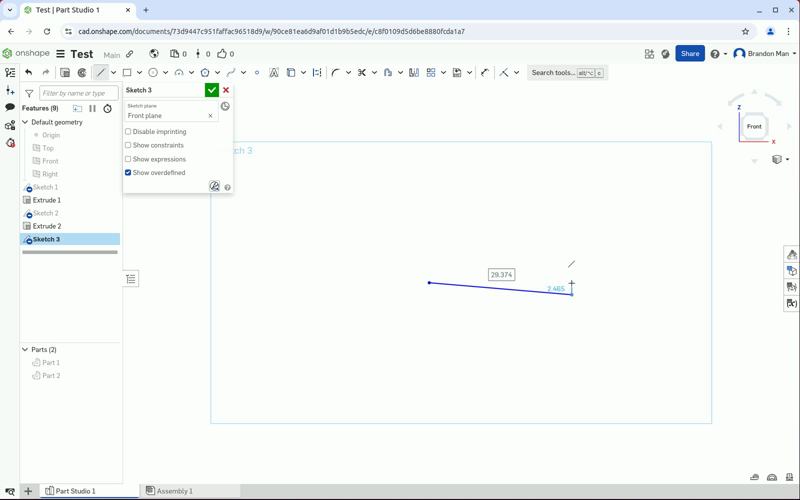
click(571, 282)
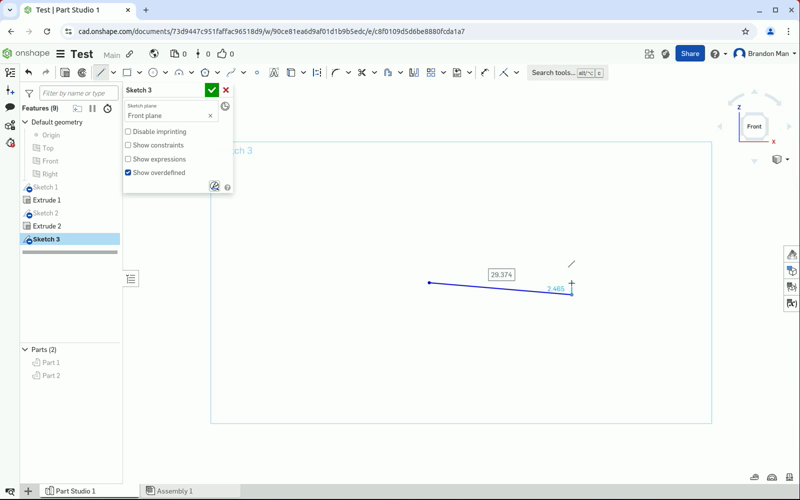
key_up(shift)
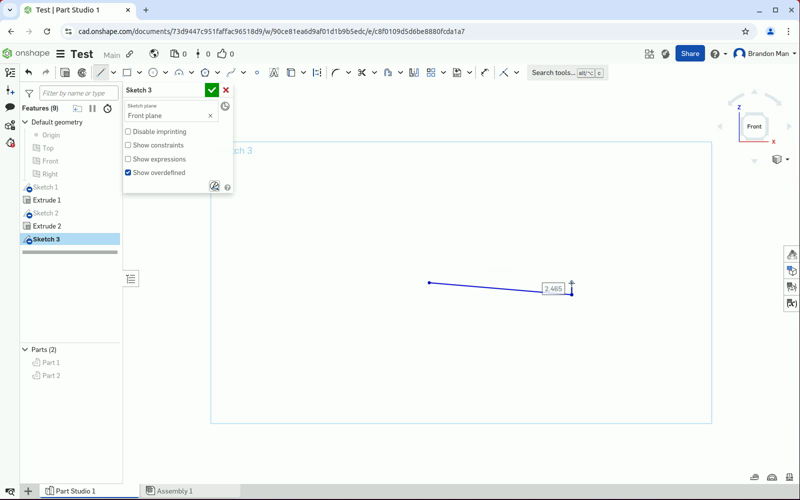
key_down(shift)
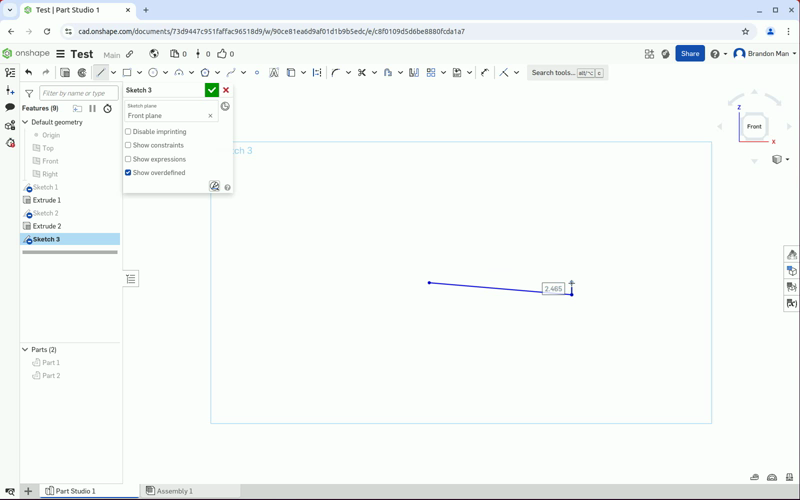
mouse_move(429, 282)
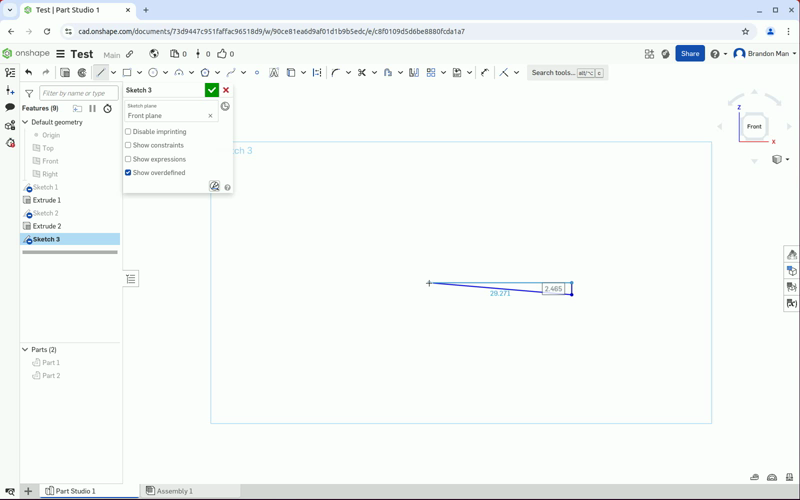
key_up(shift)
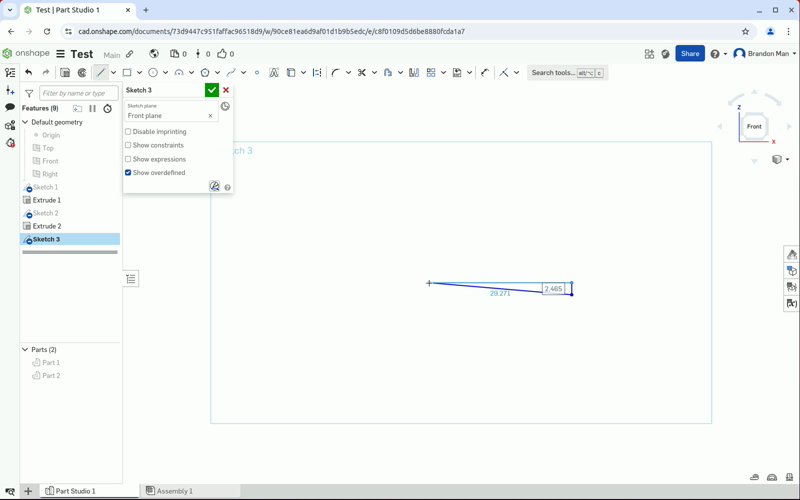
click(429, 282)
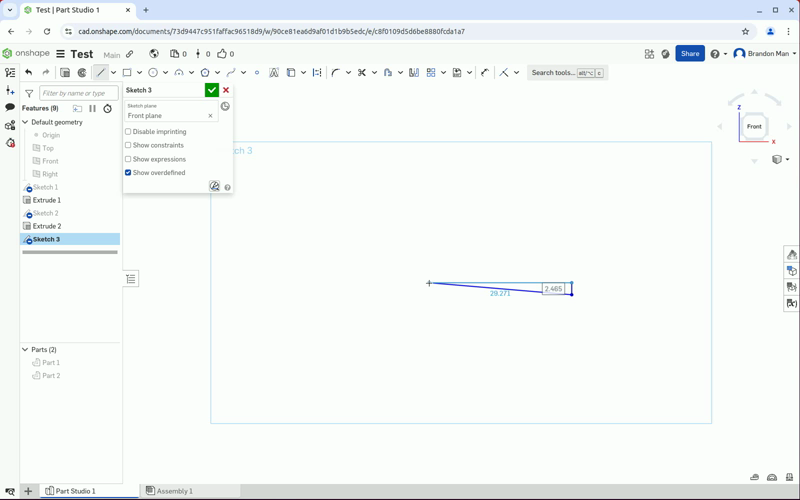
key(esc)
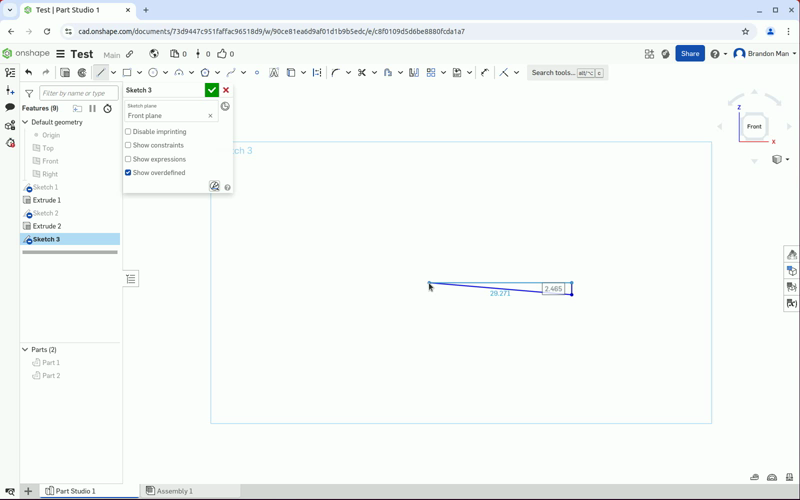
mouse_move(500, 283)
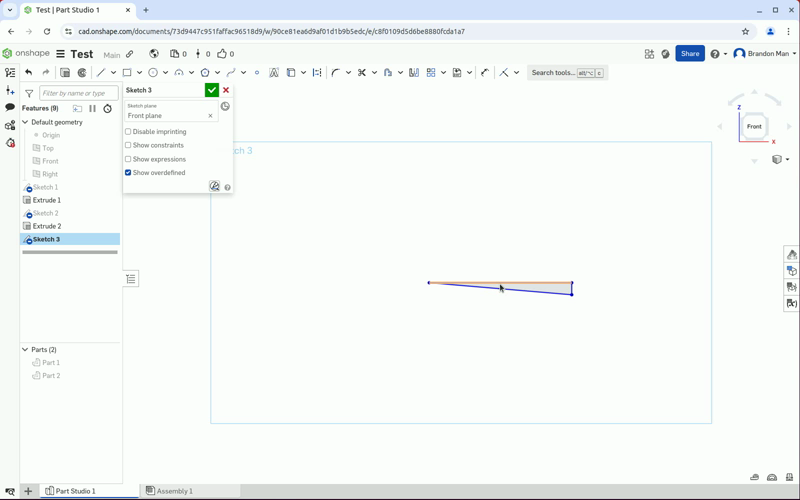
scroll(6)
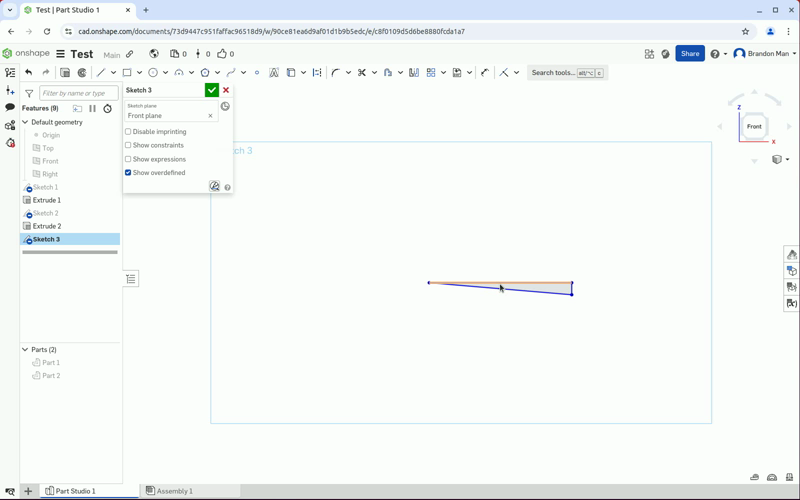
scroll(6)
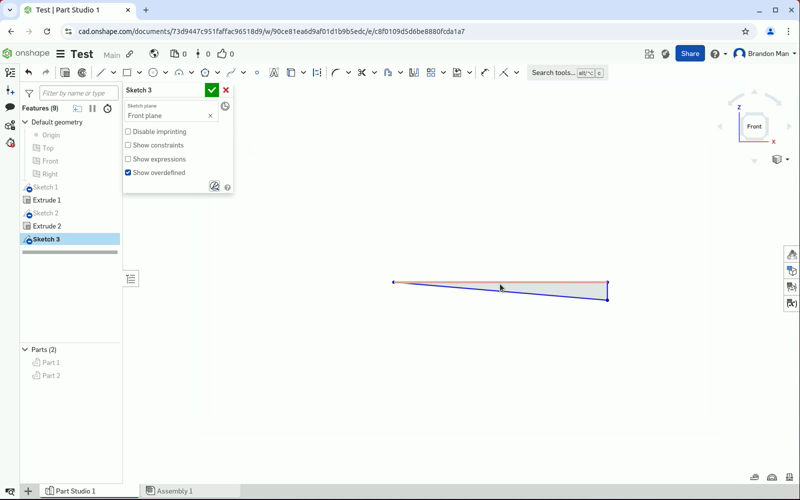
scroll(6)
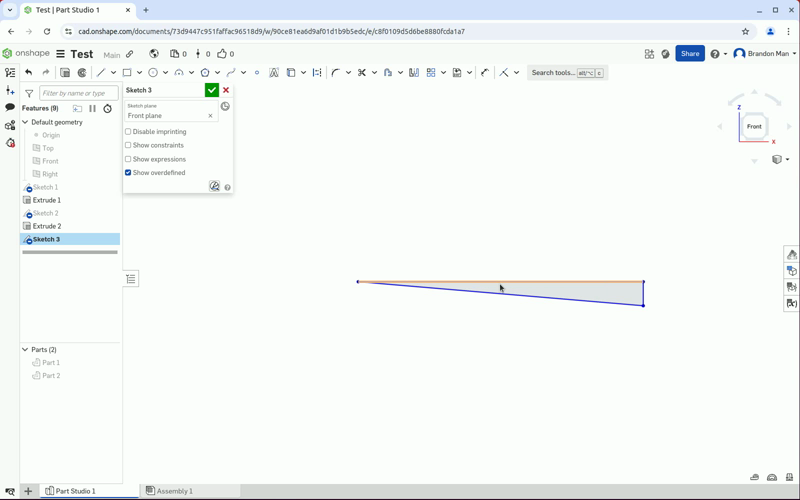
scroll(6)
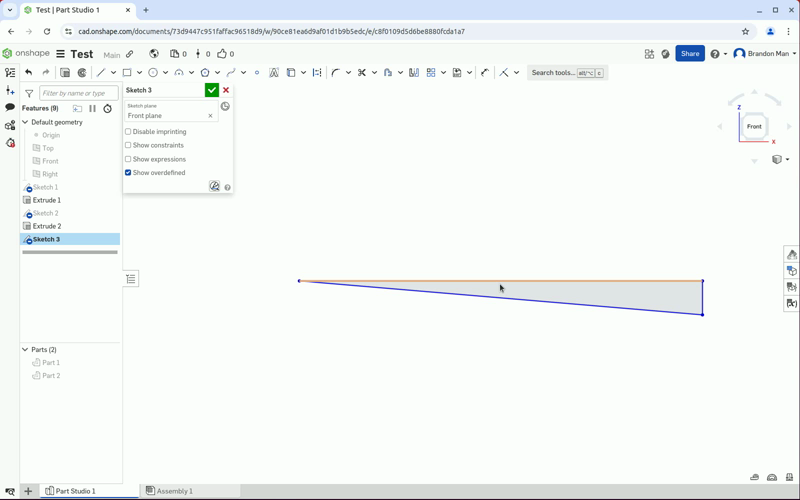
scroll(6)
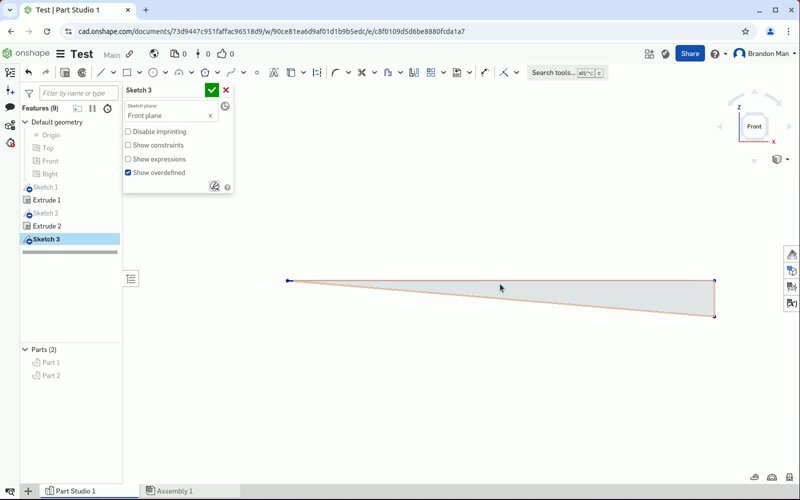
scroll(6)
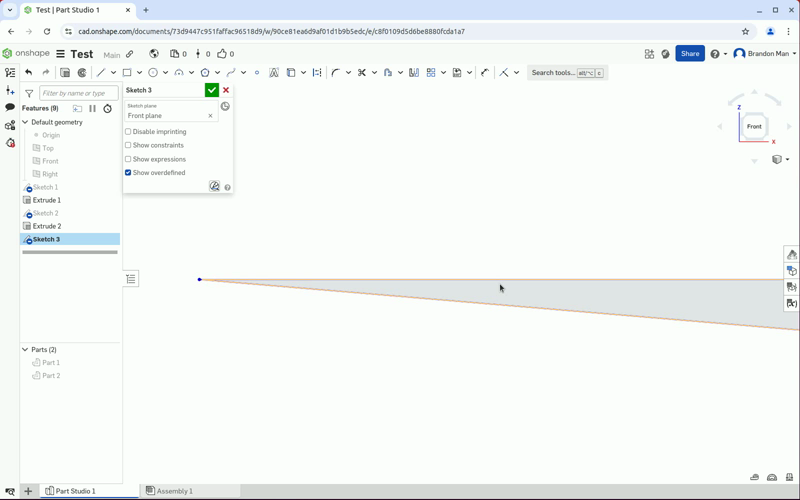
scroll(6)
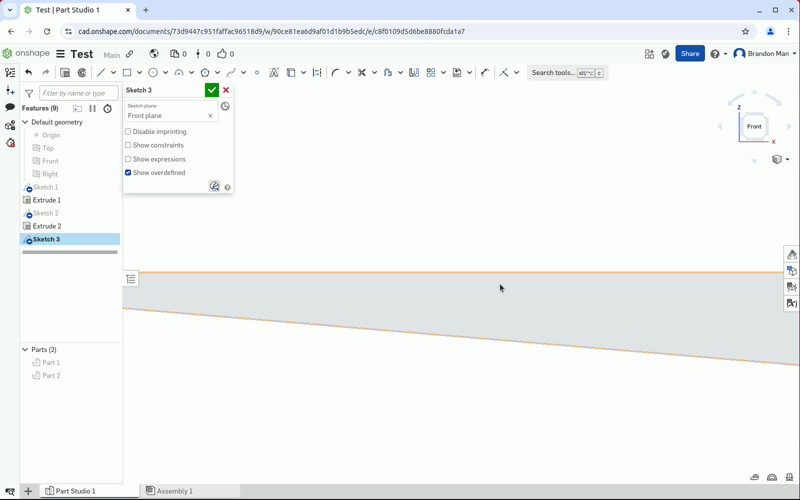
click(500, 283)
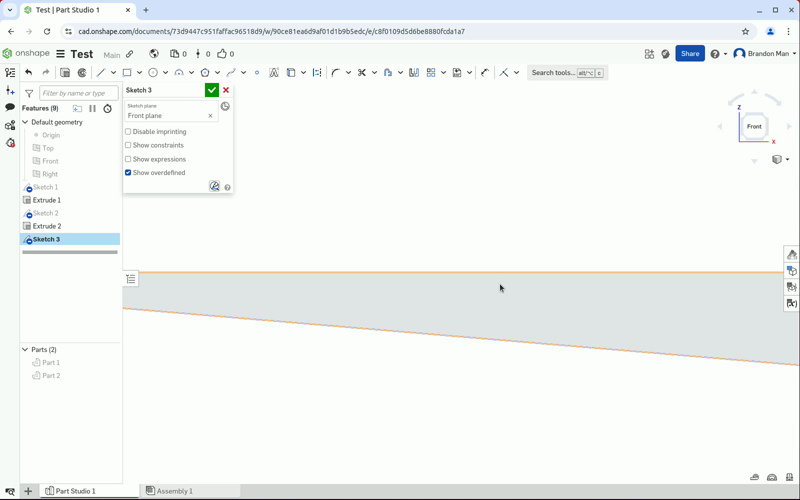
scroll(-6)
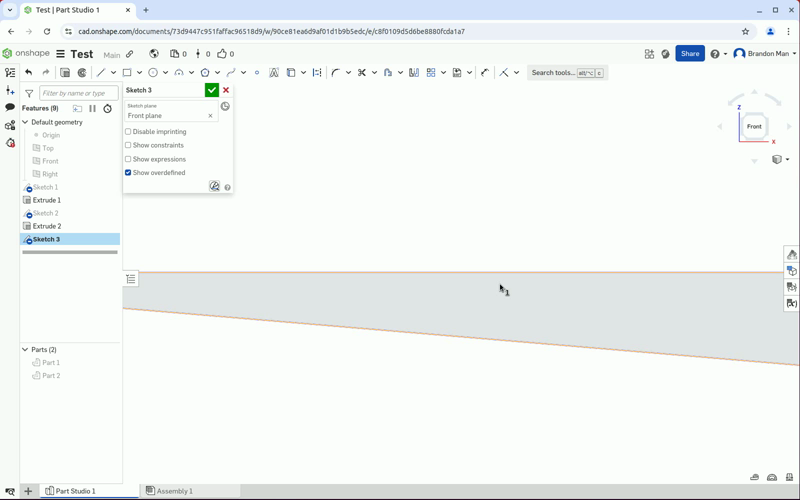
scroll(-6)
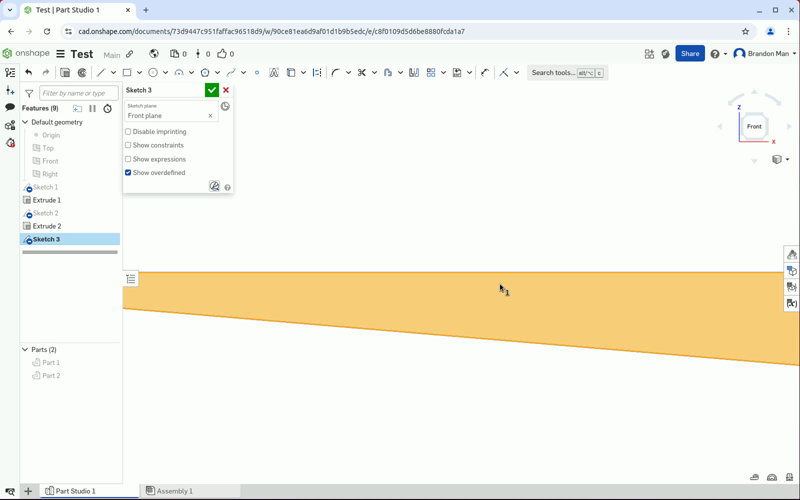
scroll(-6)
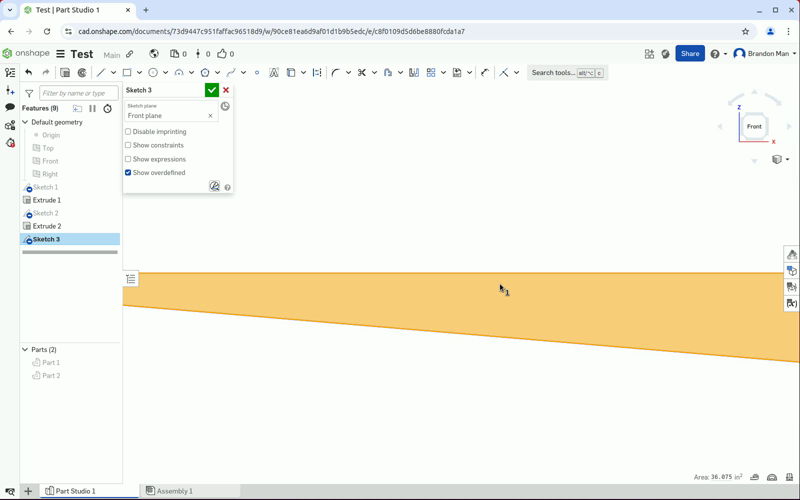
scroll(-6)
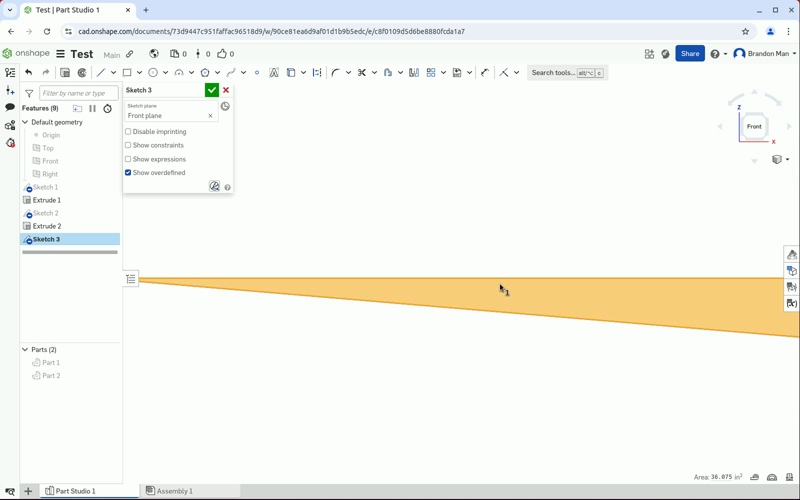
scroll(-6)
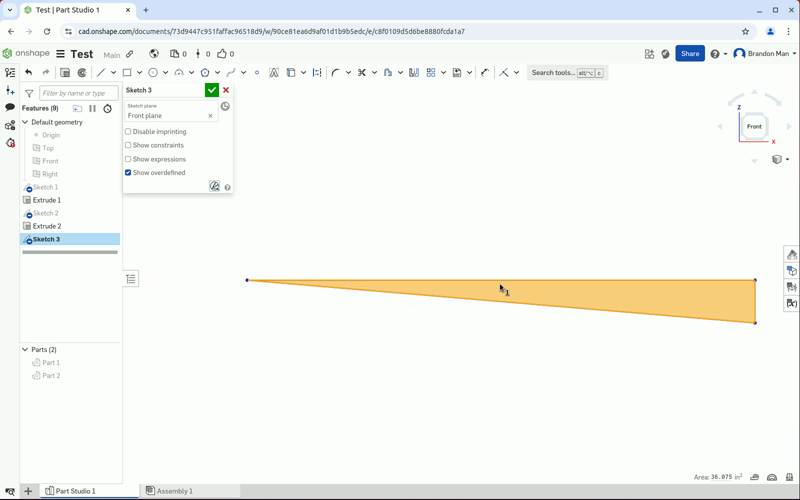
scroll(-6)
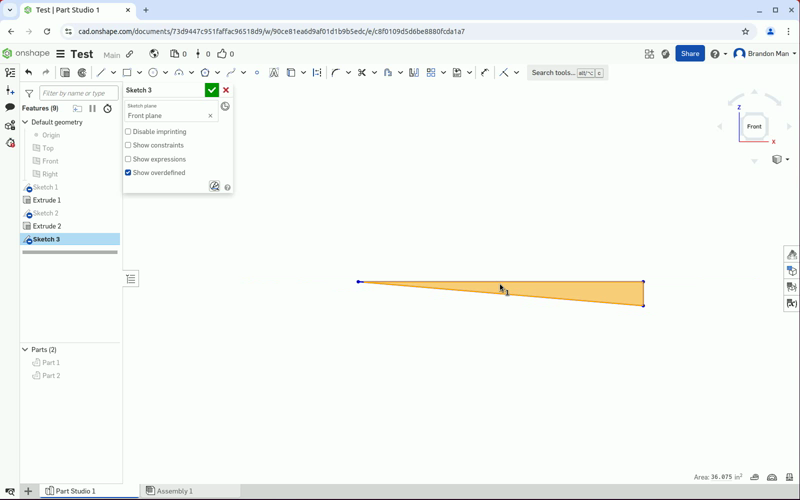
scroll(-6)
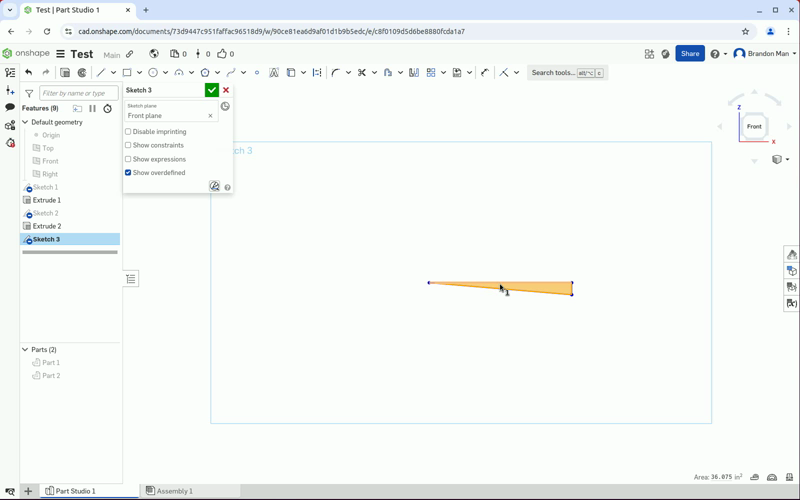
mouse_move(73, 352)
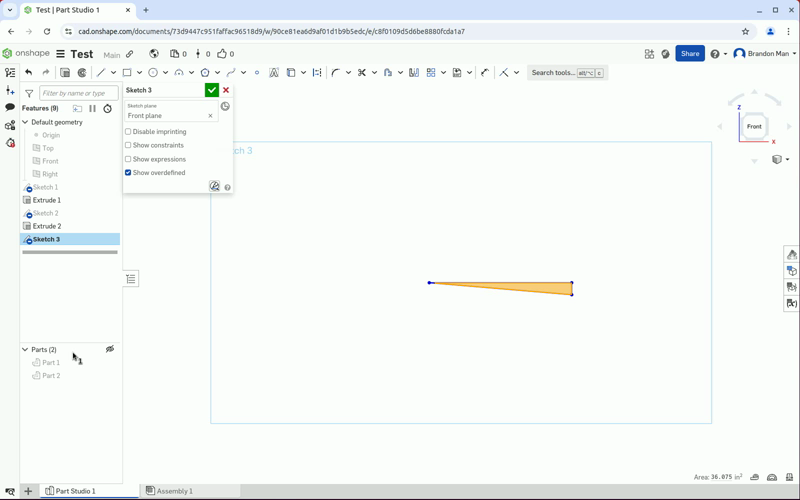
key(shift+y)
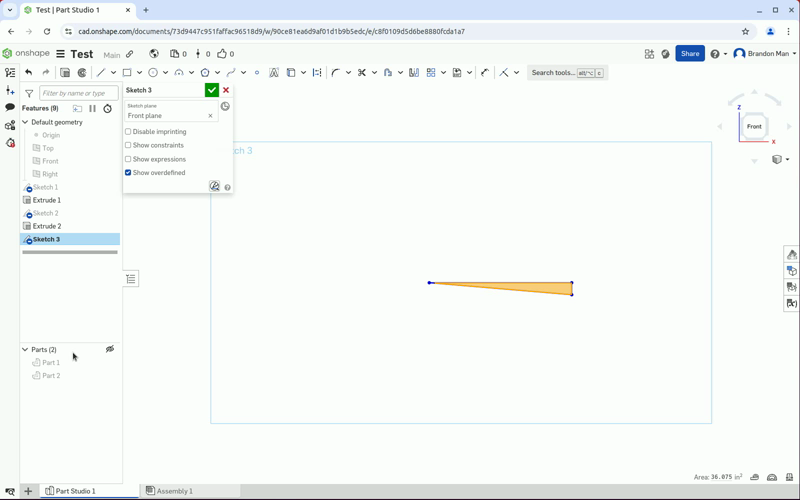
key(shift+e)
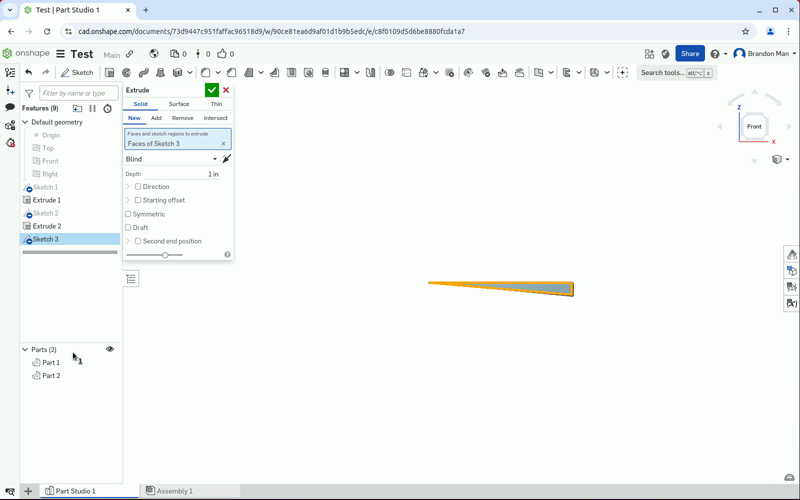
mouse_move(143, 106)
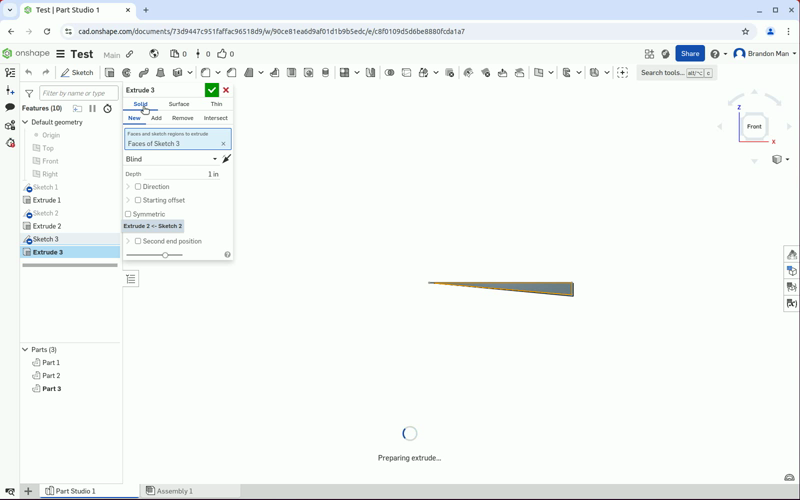
click(143, 106)
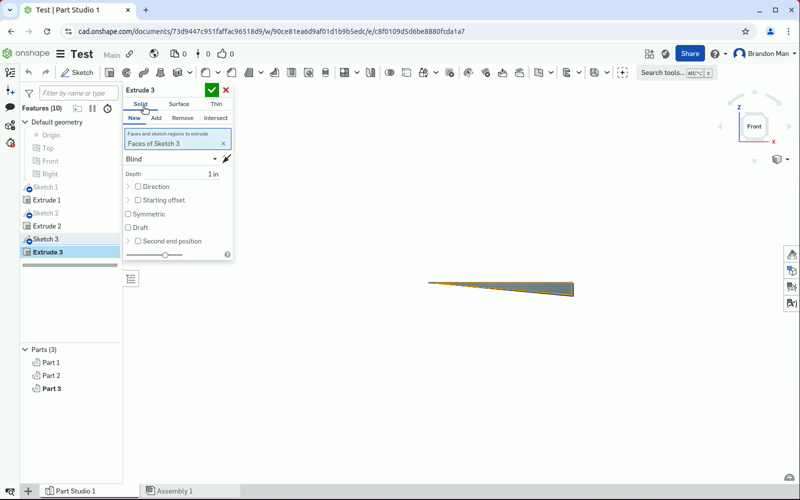
mouse_move(186, 120)
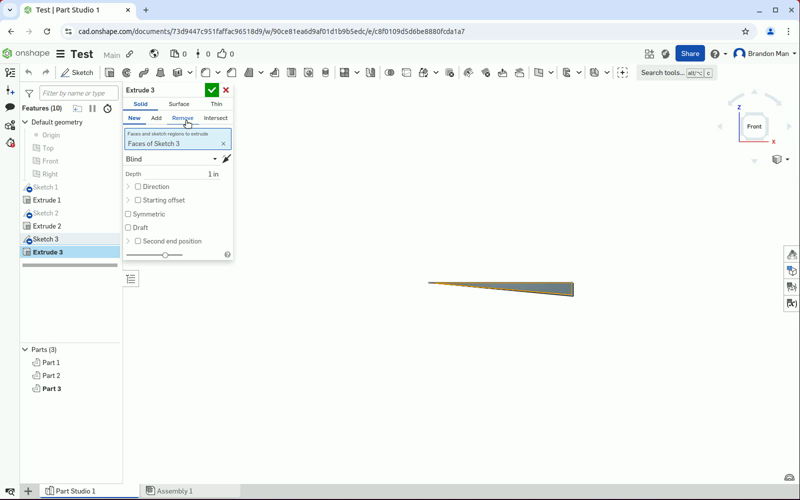
click(186, 120)
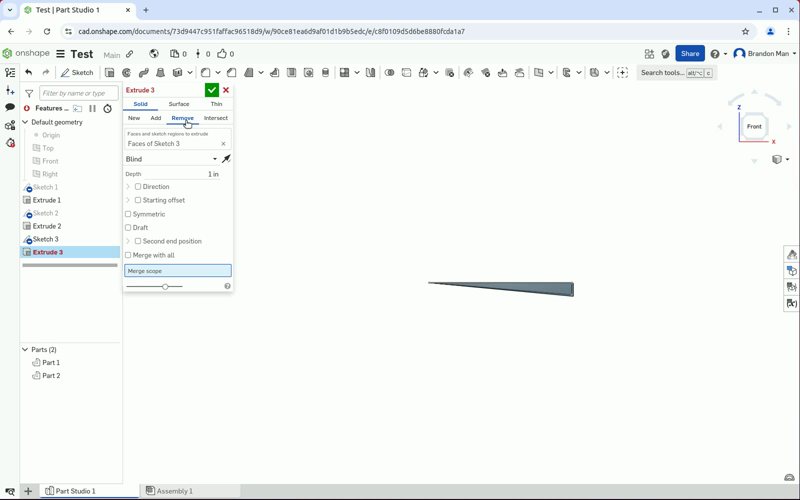
key(tab, 4)
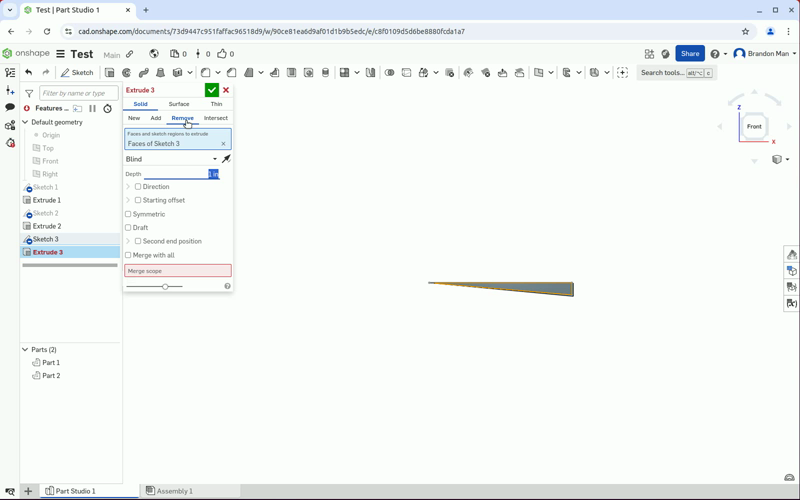
text(4.332)
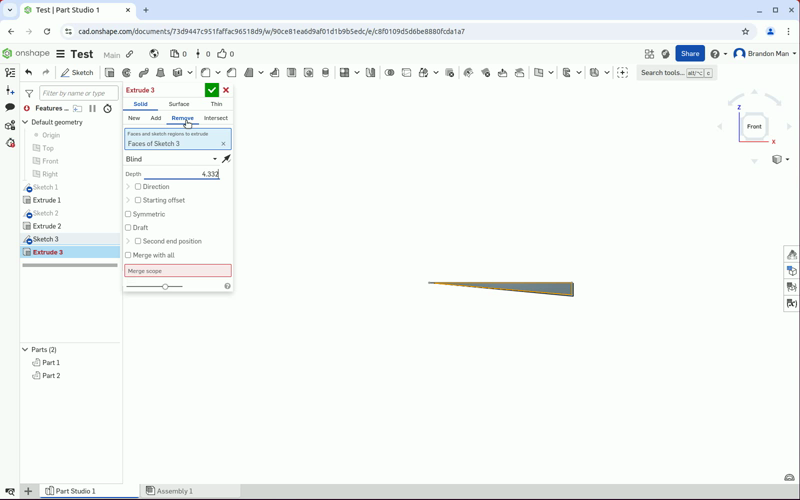
key(tab, 3)
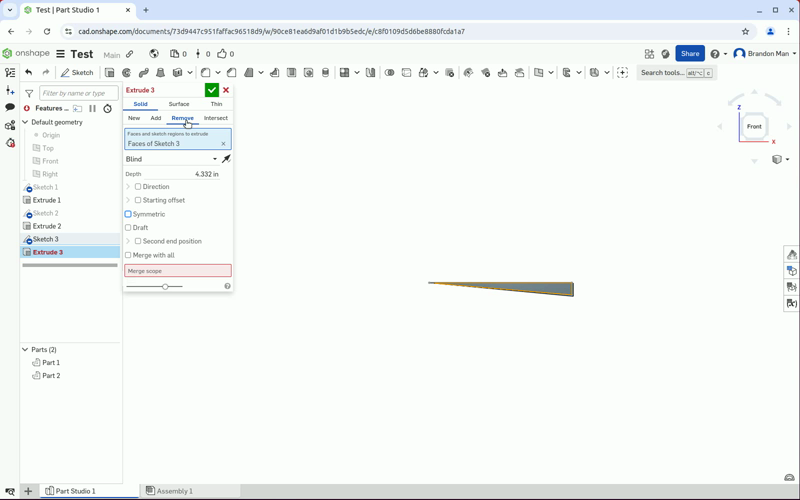
key(space)
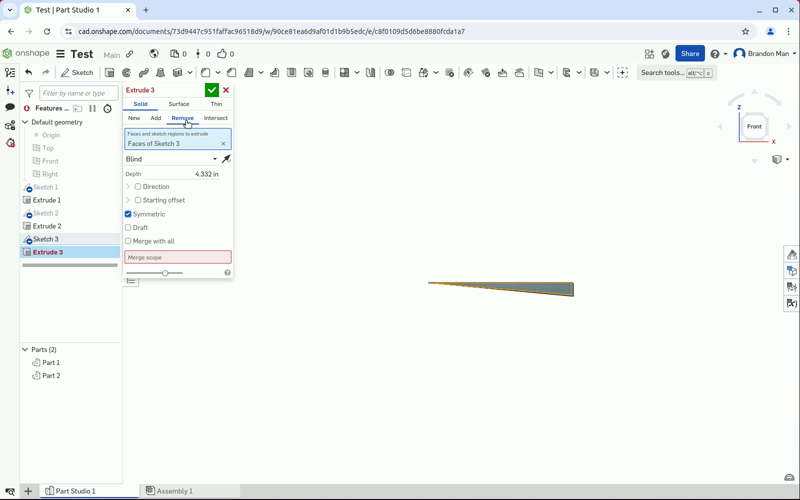
key(tab, 2)
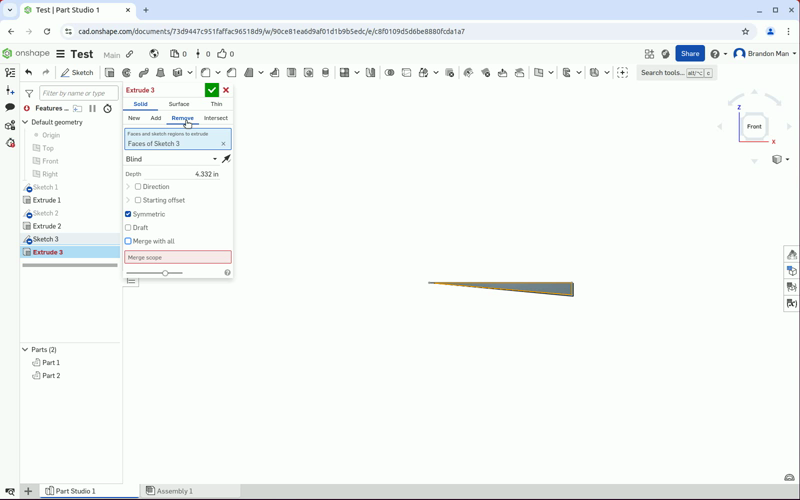
key(space)
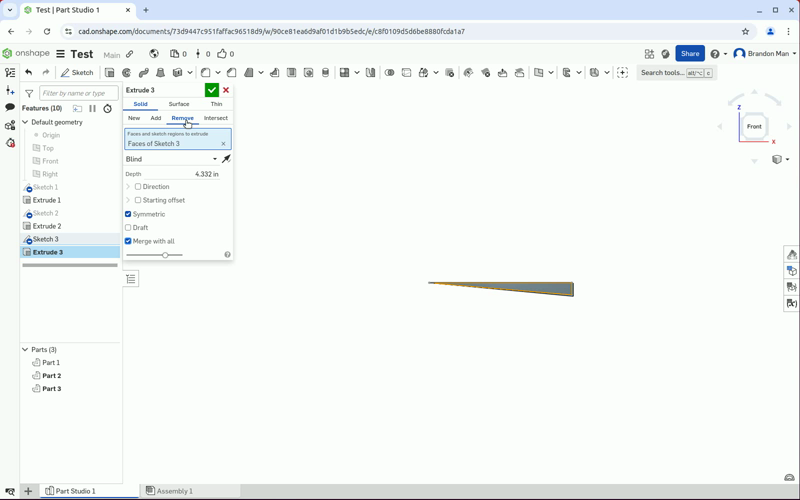
key(enter)
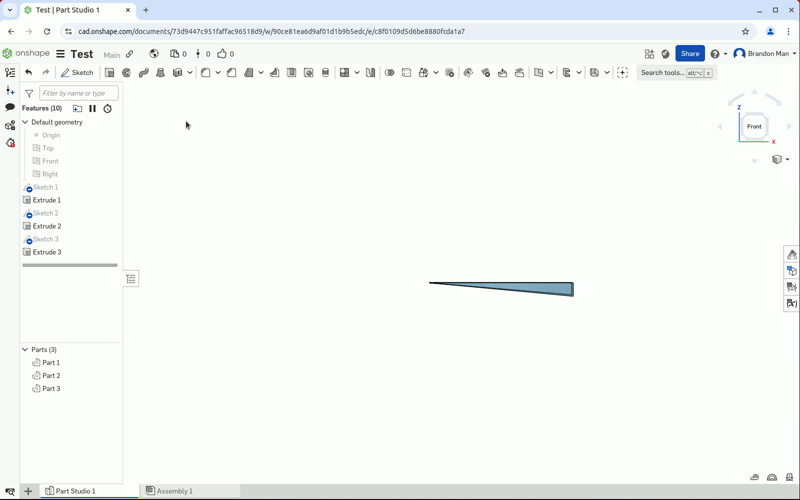
key(shift+h)
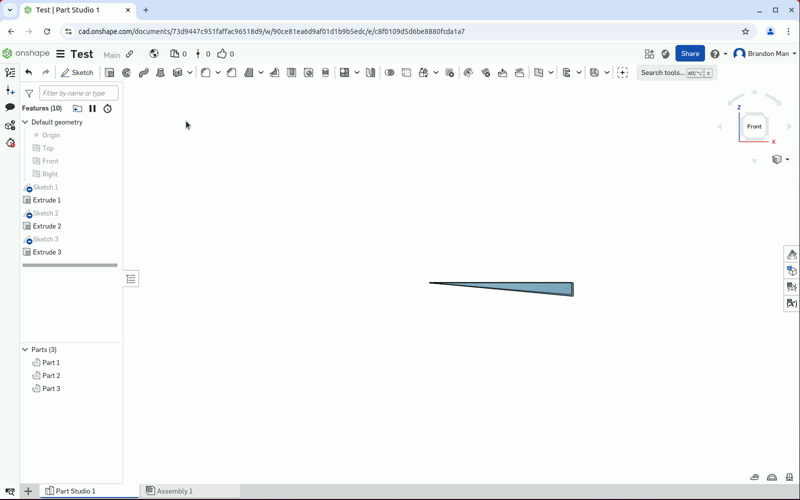
key(shift+h)
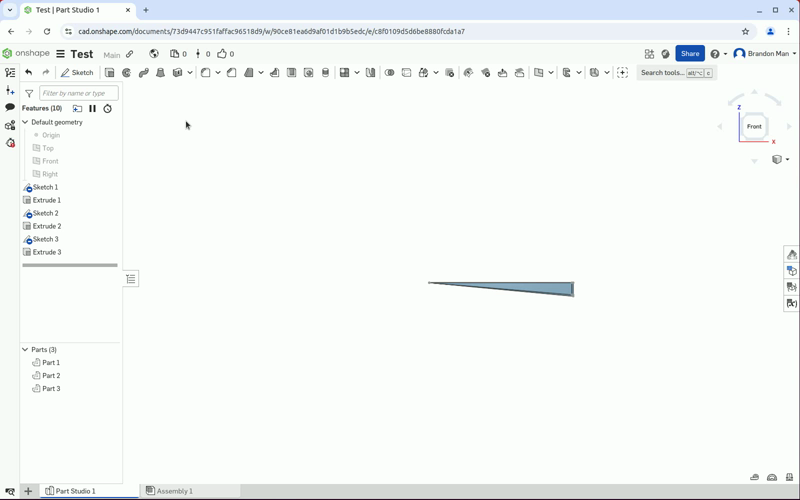
key(shift+7)
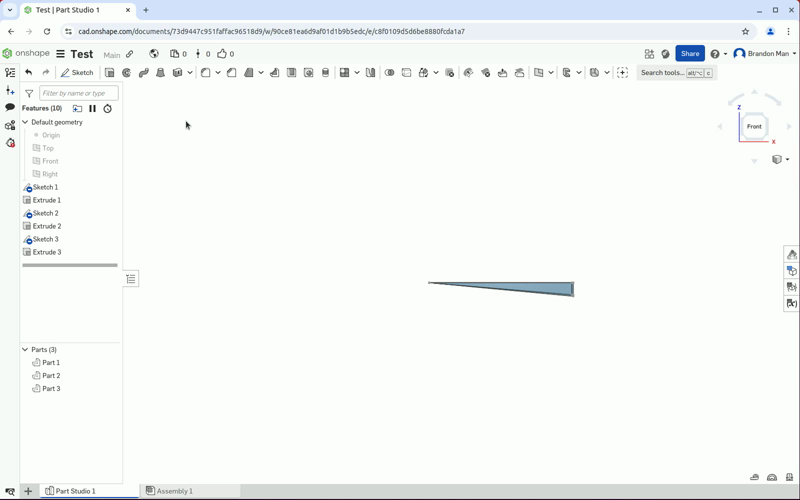
key(left, 2)
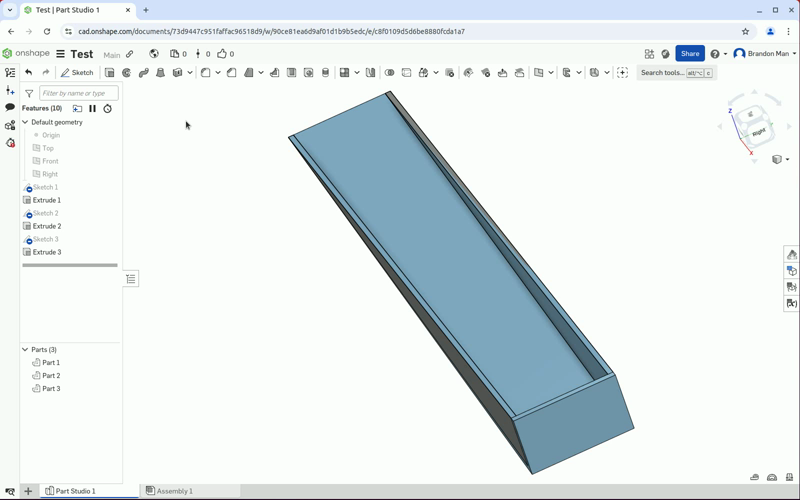
key(down, 2)
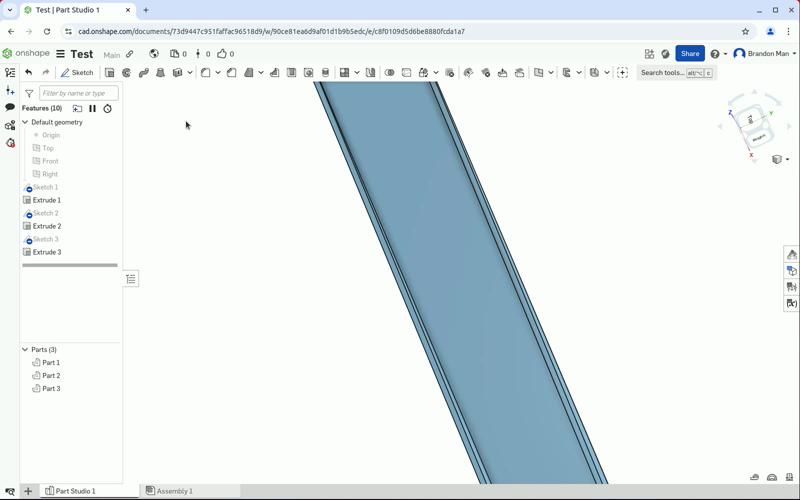
key(up, 2)
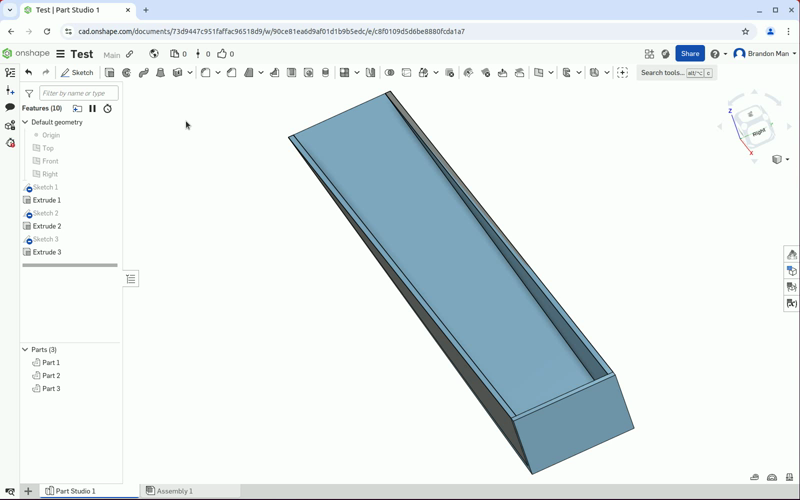
key(right, 2)
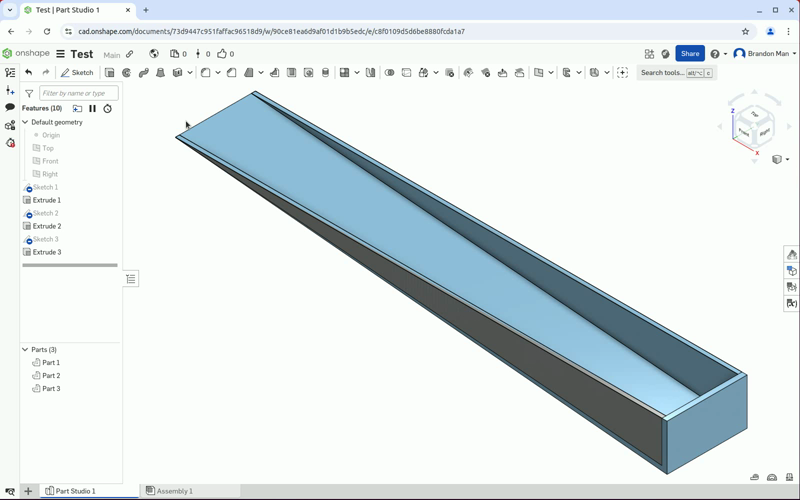
mouse_move(73, 189)
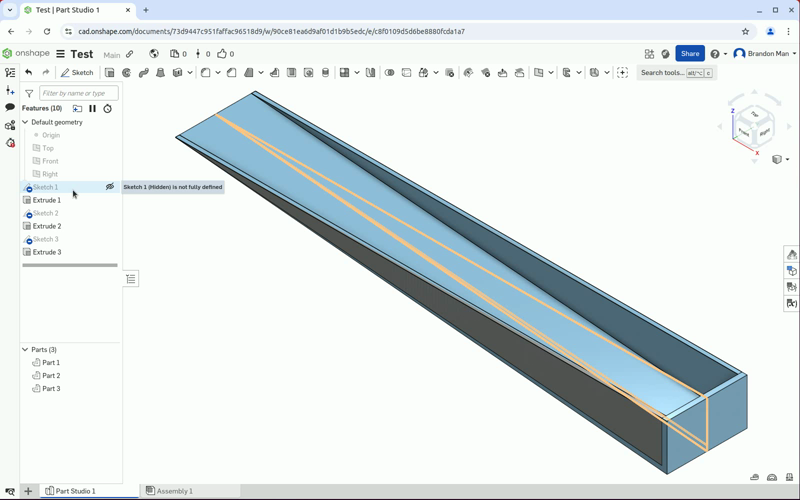
click(73, 189)